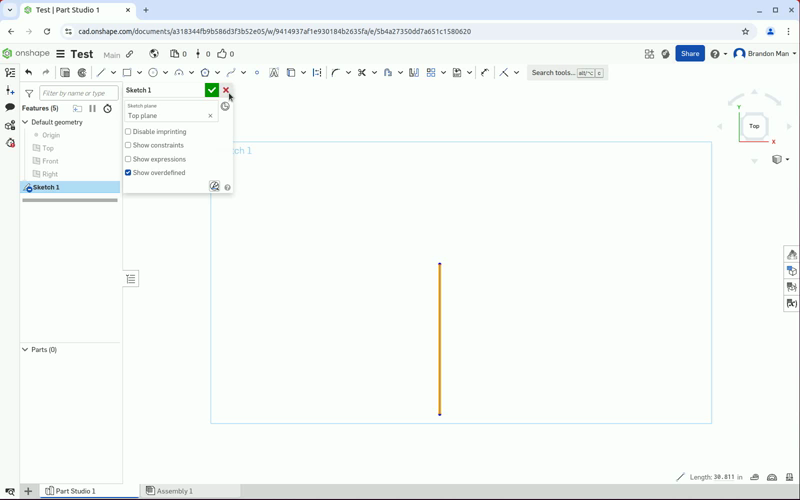
key(shift+h)
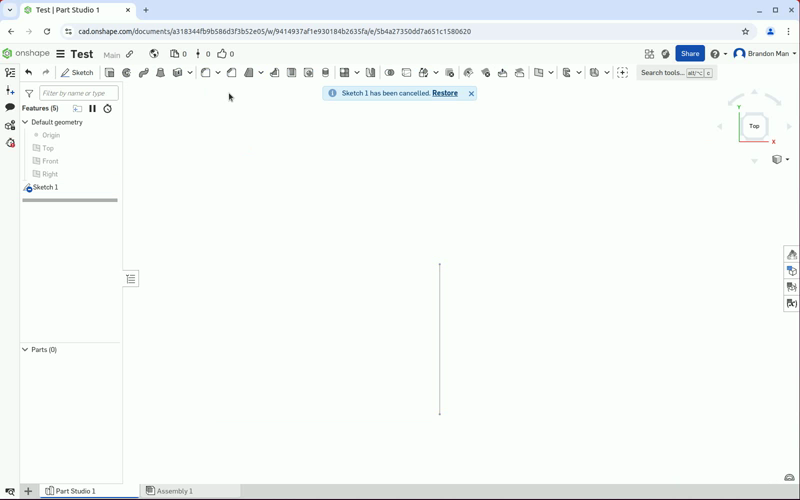
key(shift+s)
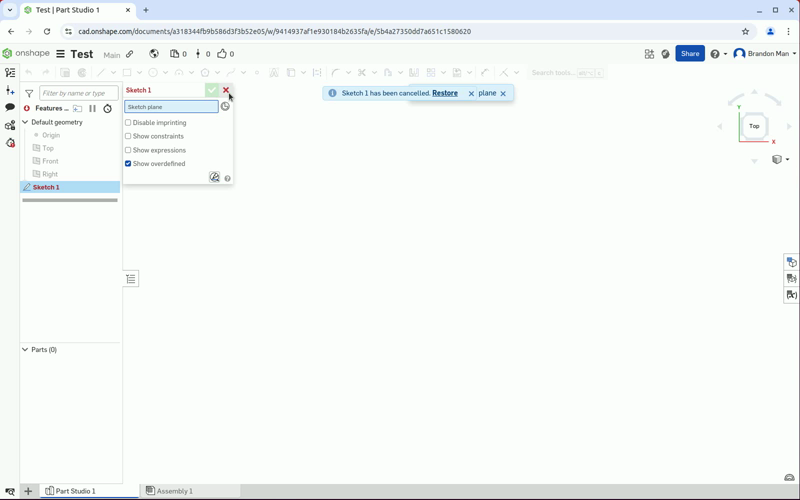
mouse_move(73, 150)
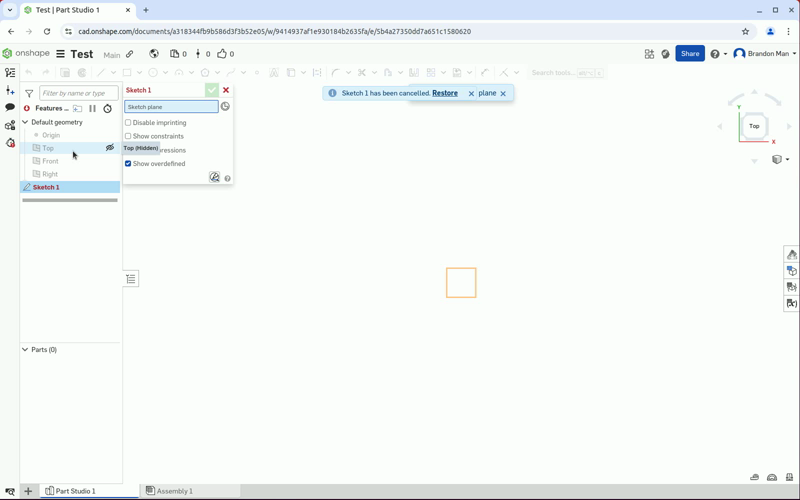
click(73, 150)
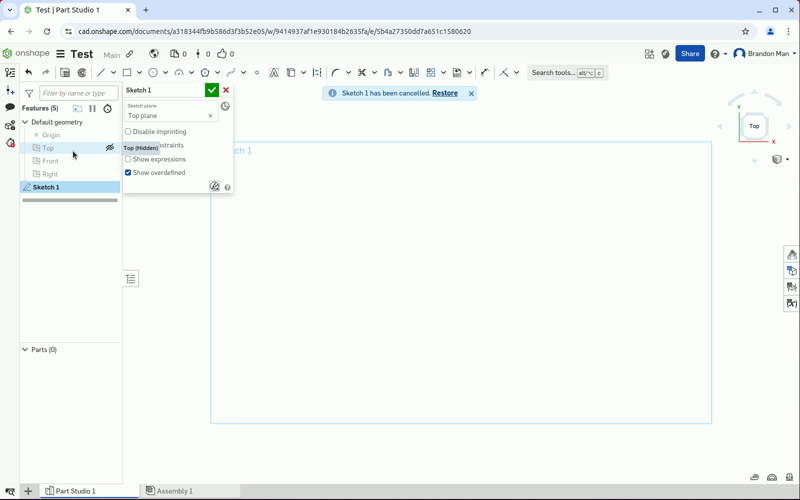
mouse_move(73, 352)
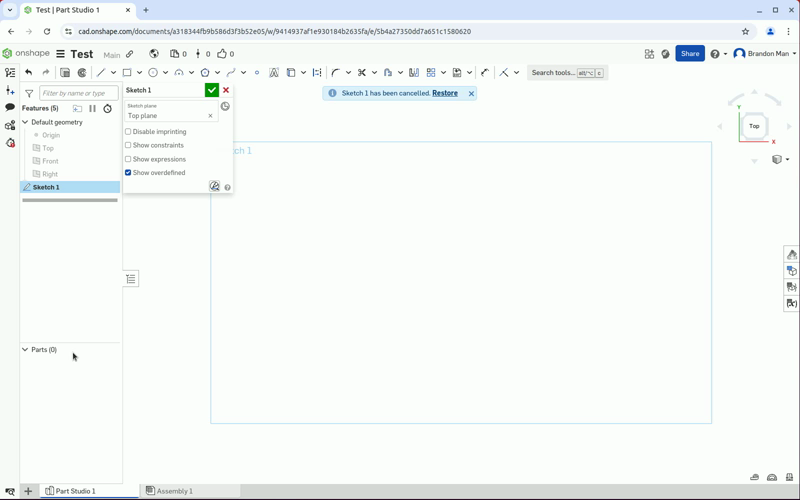
key(y)
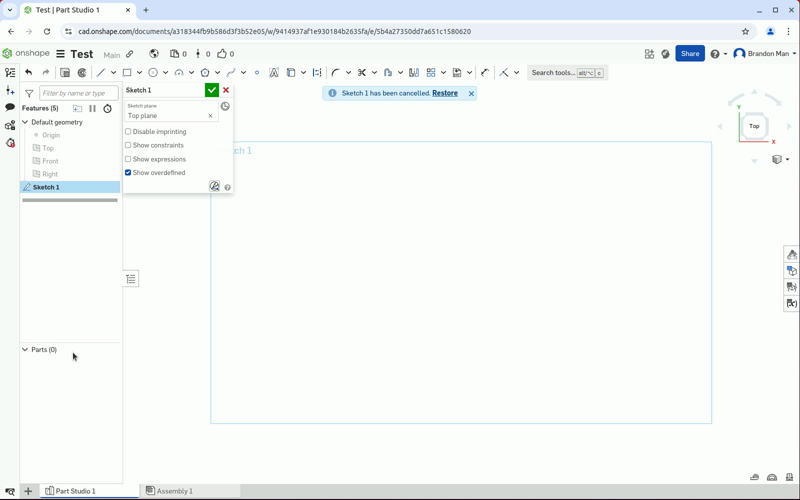
key(c)
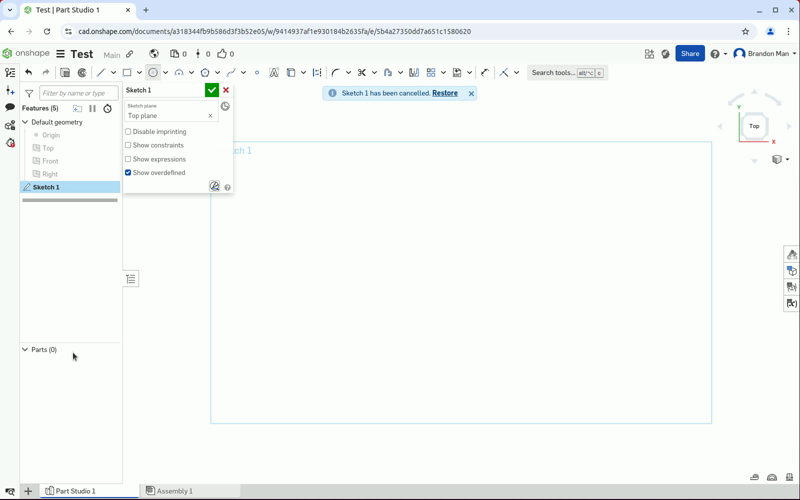
key_down(shift)
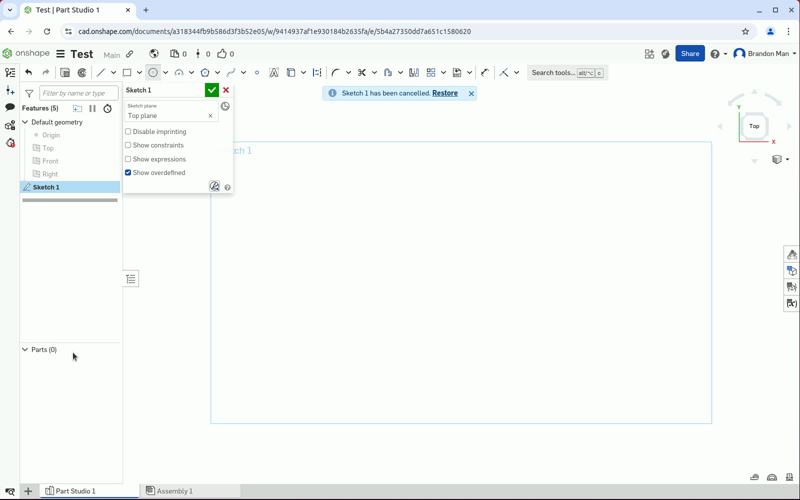
mouse_move(460, 282)
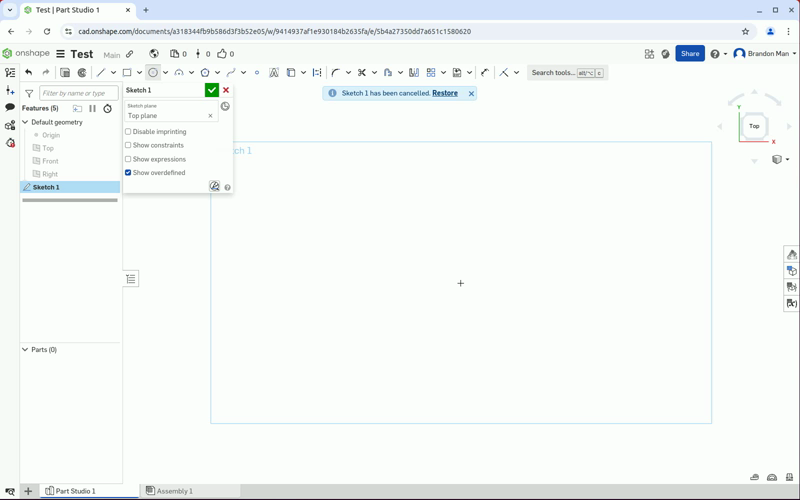
click(460, 282)
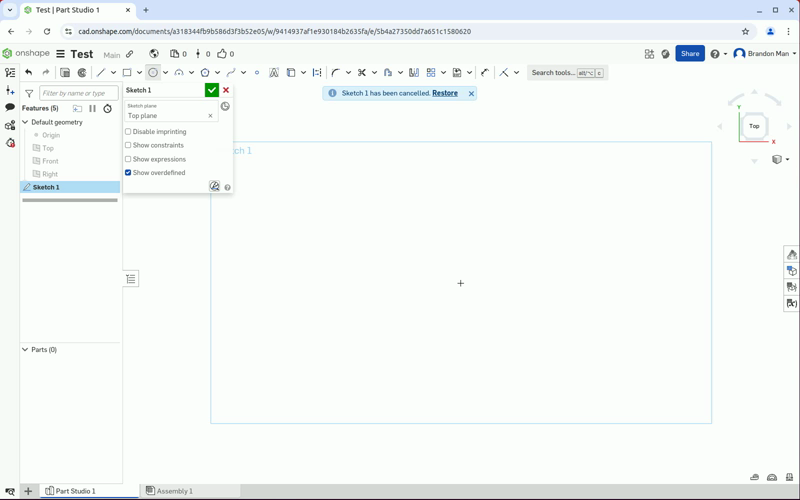
key_up(shift)
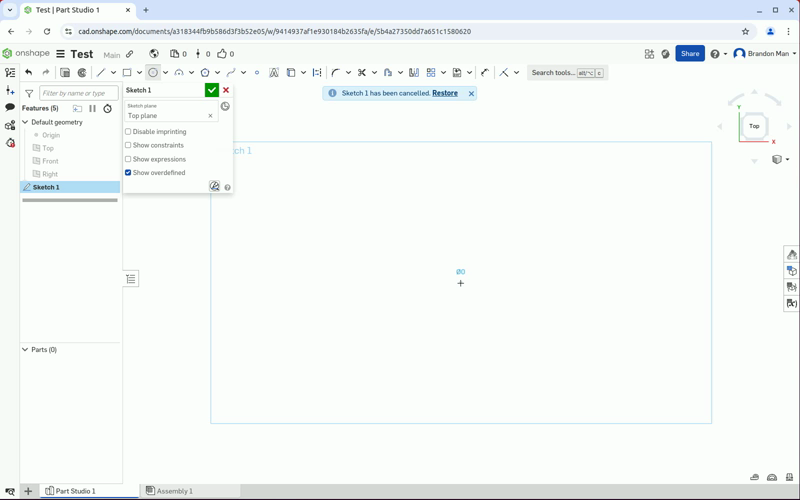
mouse_move(528, 282)
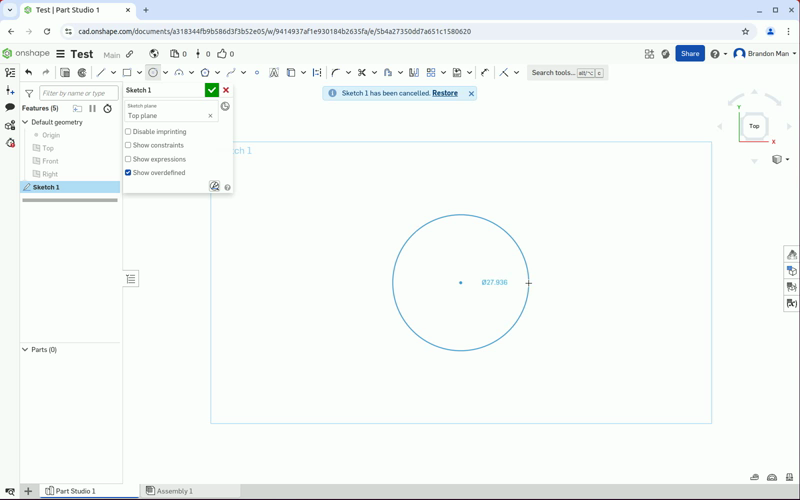
click(528, 282)
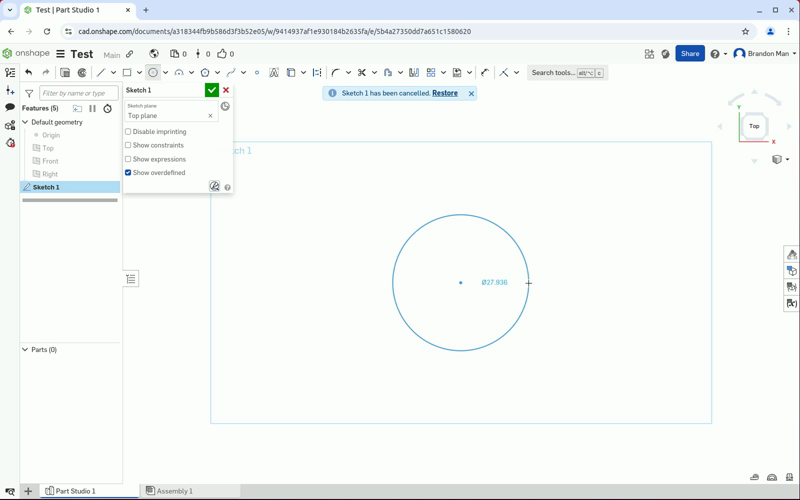
key(esc)
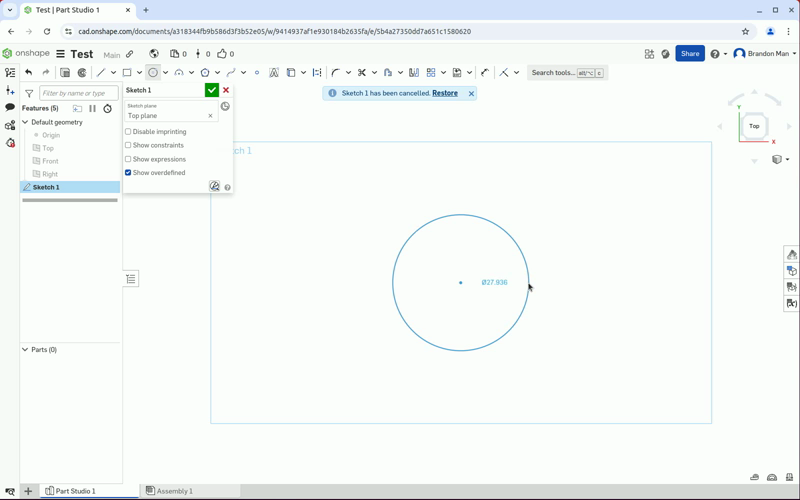
mouse_move(459, 227)
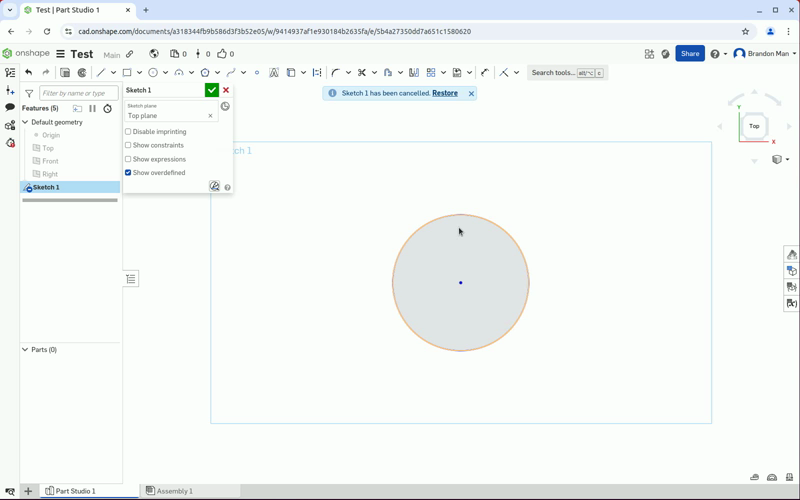
click(459, 227)
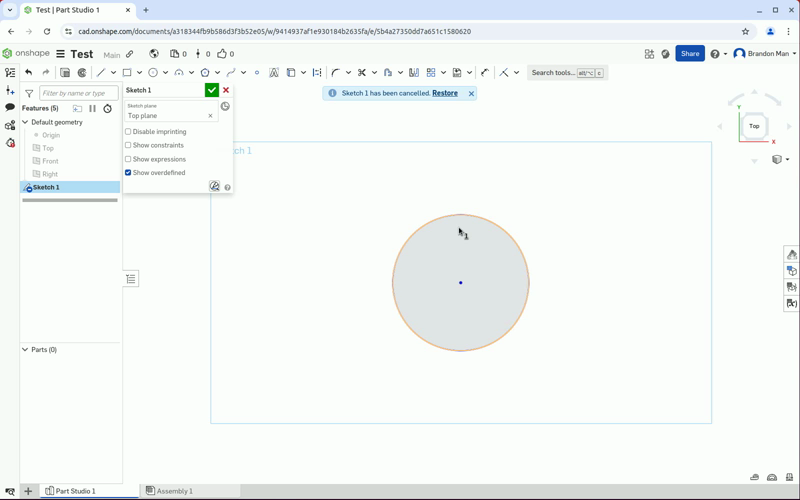
mouse_move(73, 352)
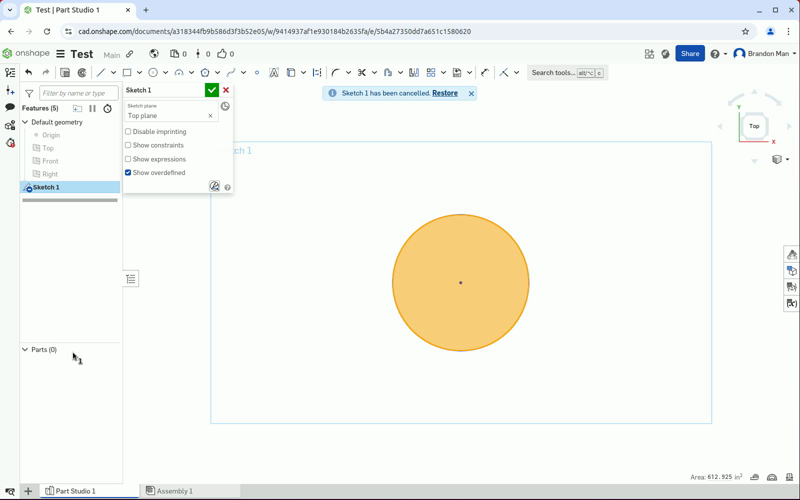
key(shift+y)
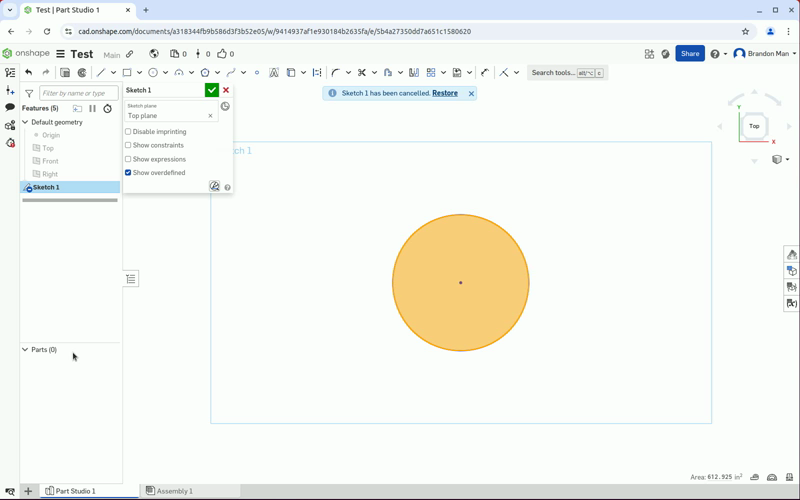
key(shift+e)
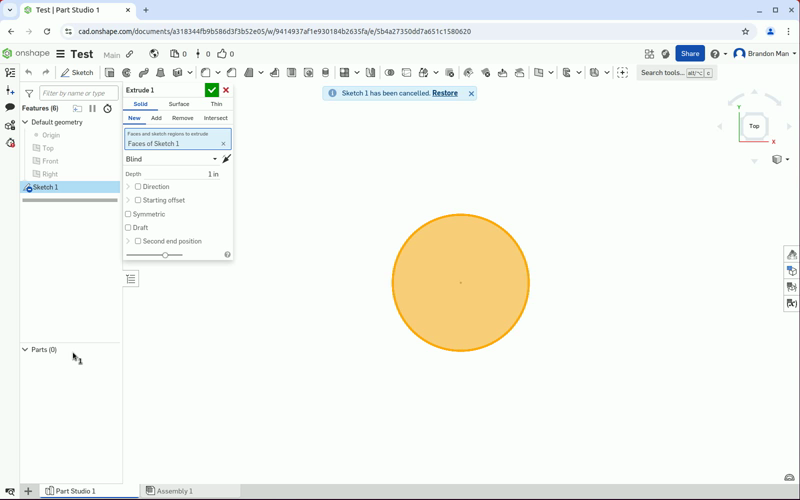
mouse_move(143, 106)
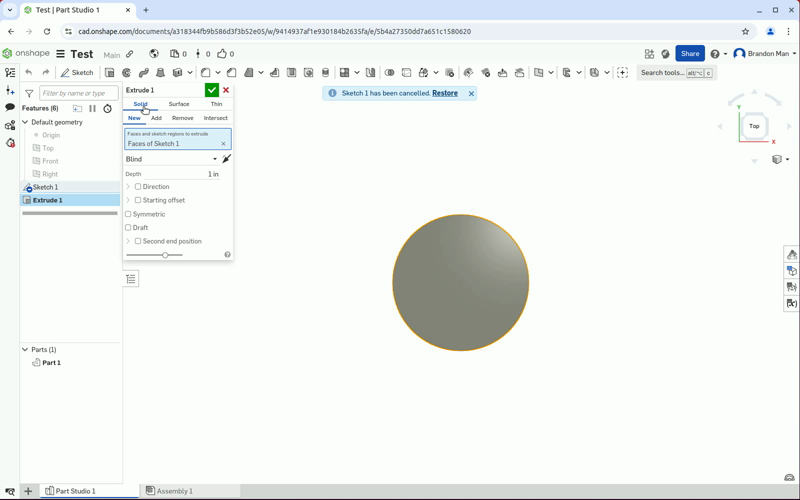
click(143, 106)
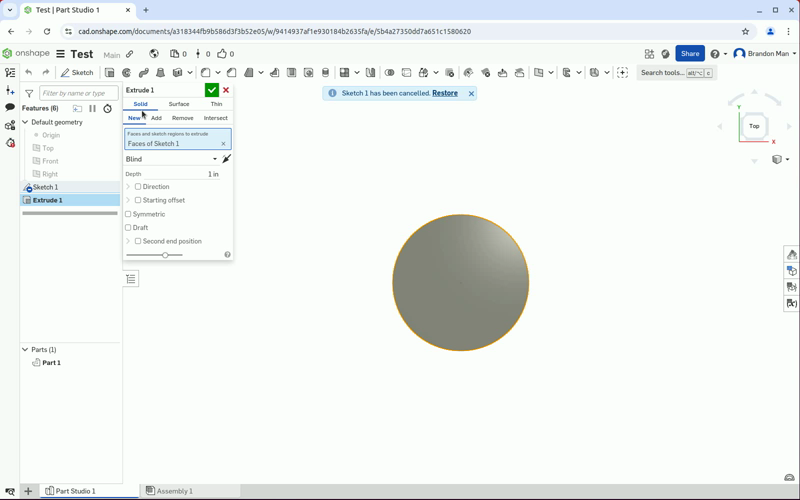
mouse_move(137, 120)
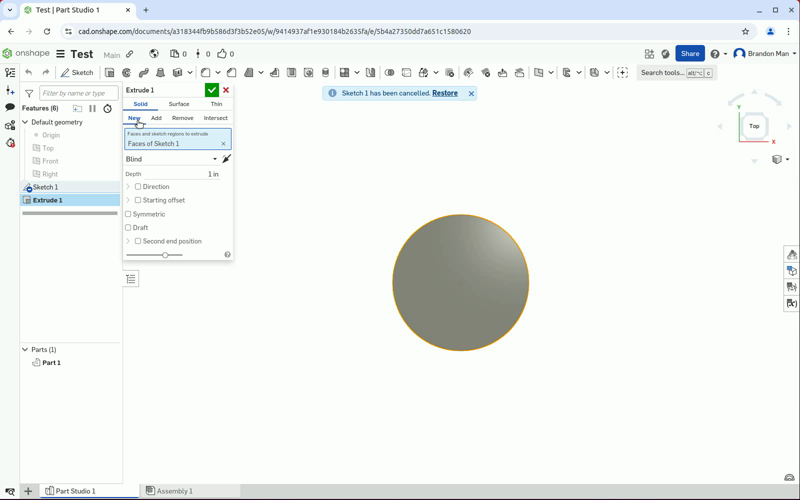
click(137, 120)
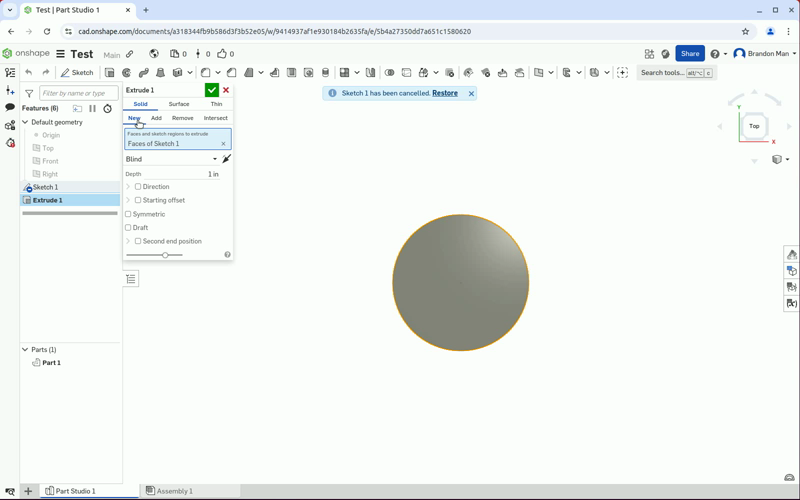
key(tab, 4)
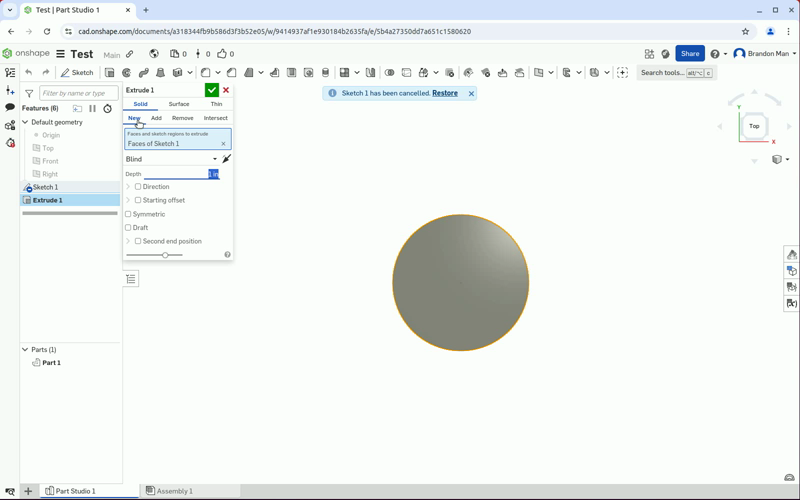
text(23.108)
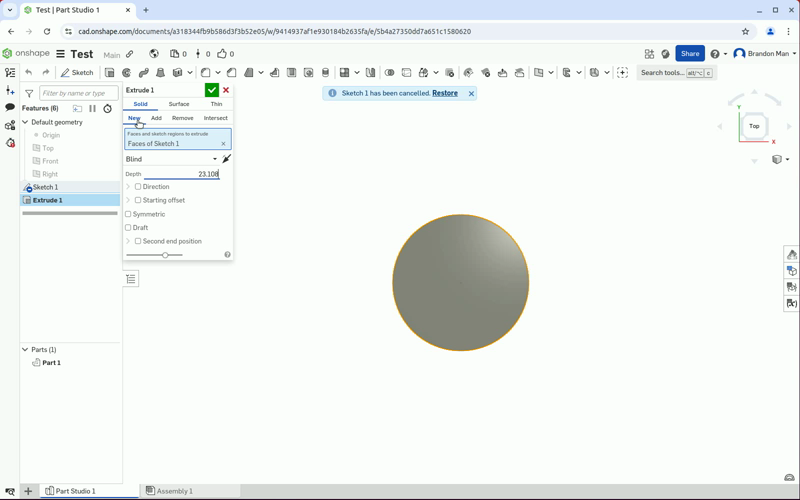
key(enter)
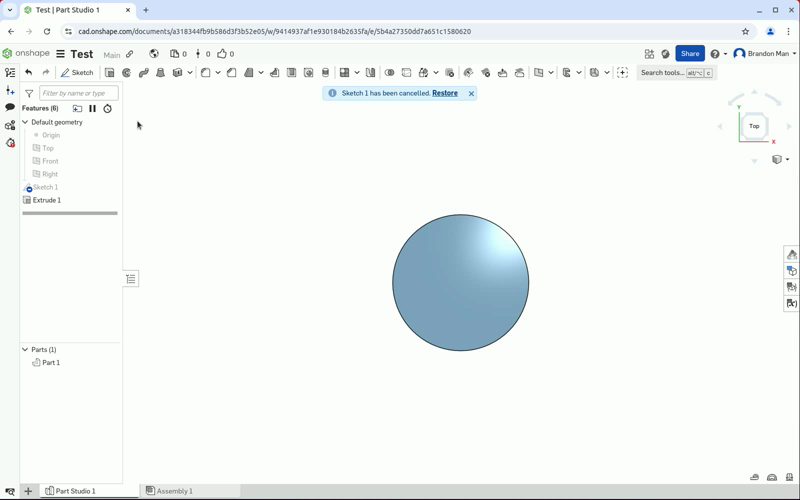
key(shift+h)
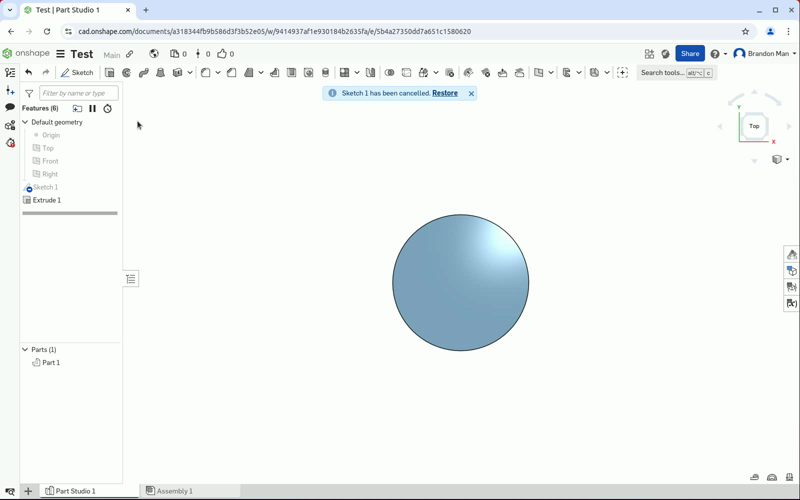
key(shift+h)
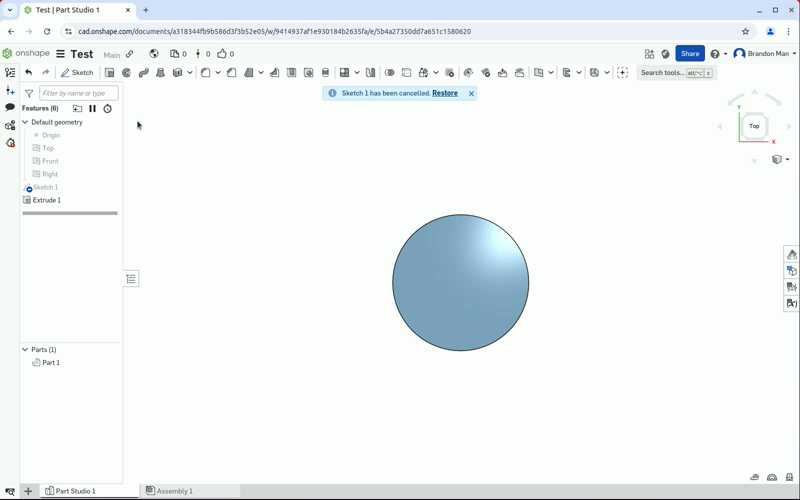
mouse_move(73, 189)
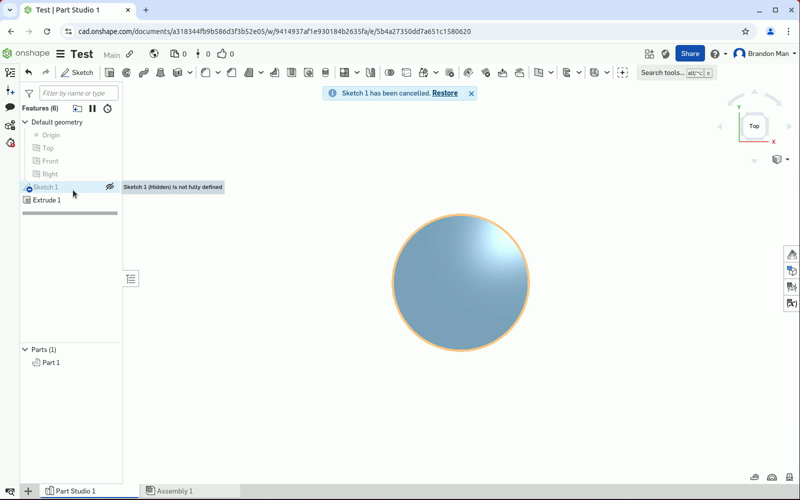
click(73, 189)
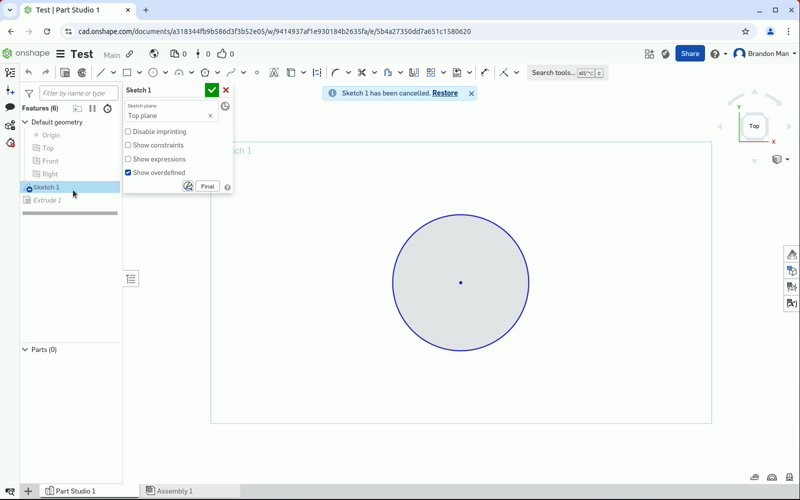
mouse_move(229, 92)
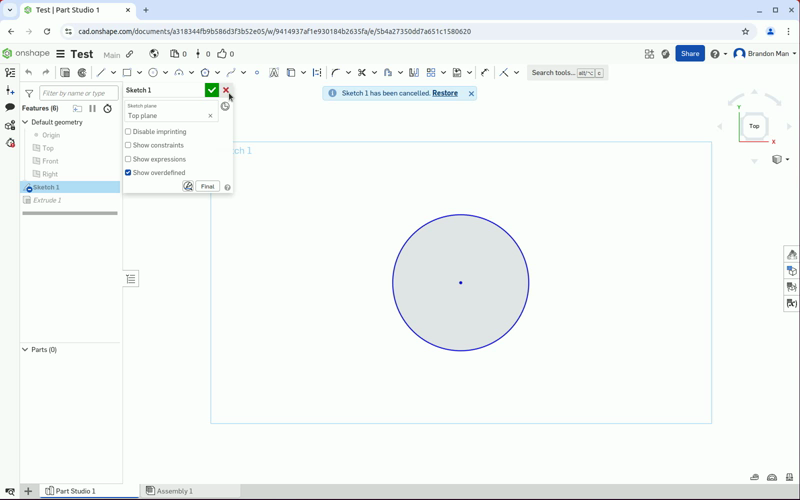
click(229, 92)
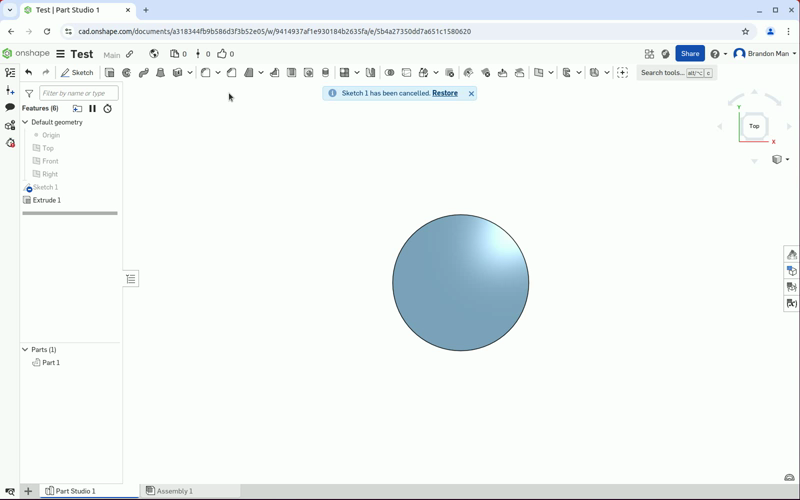
mouse_move(541, 75)
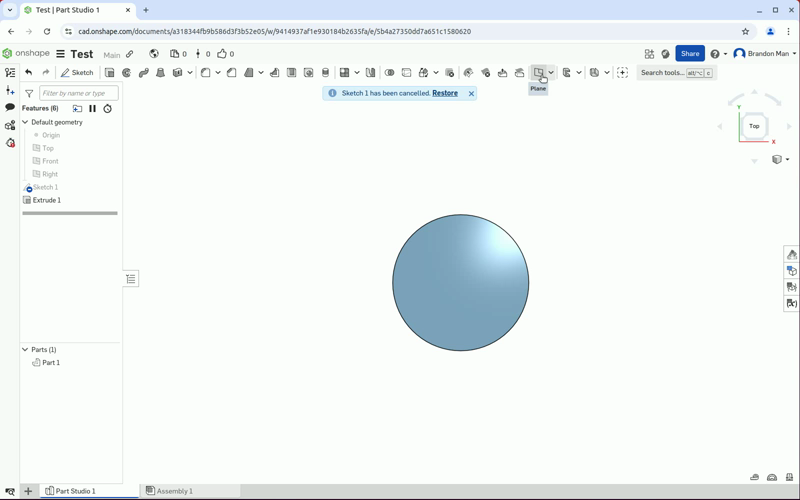
click(541, 75)
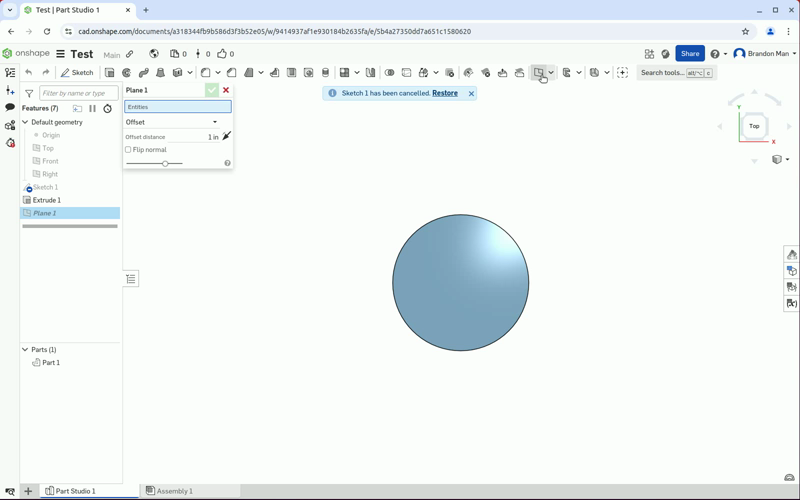
mouse_move(73, 150)
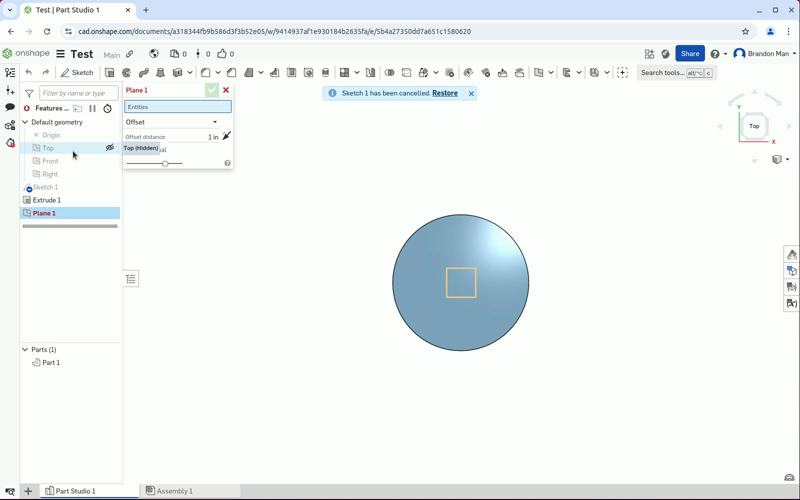
click(73, 150)
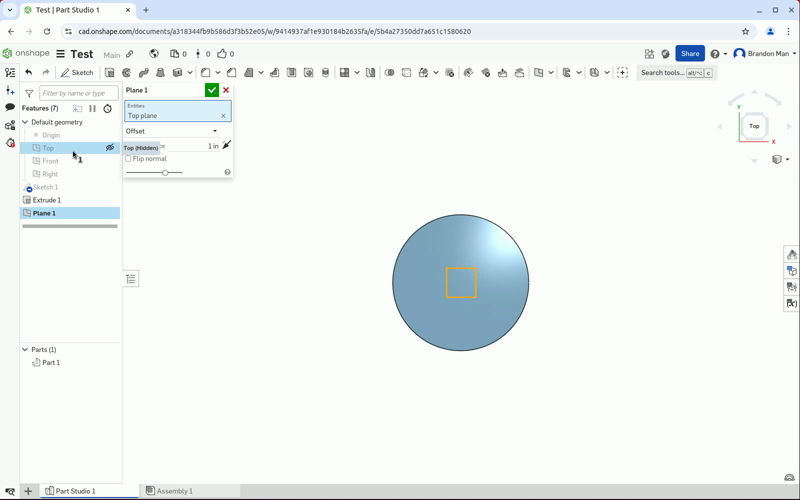
key(tab, 2)
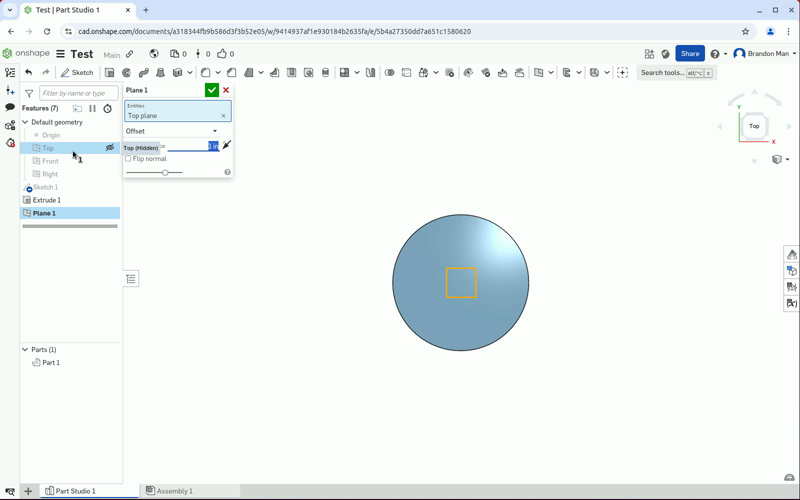
text(23.108)
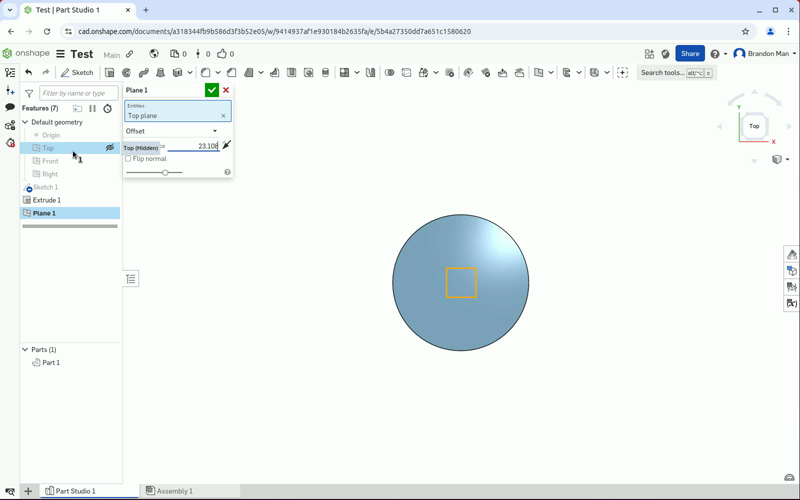
key(enter, 2)
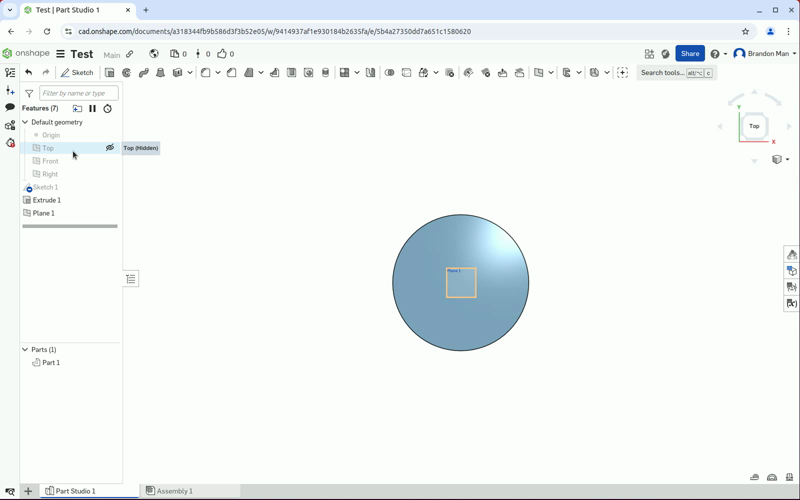
key(shift+s)
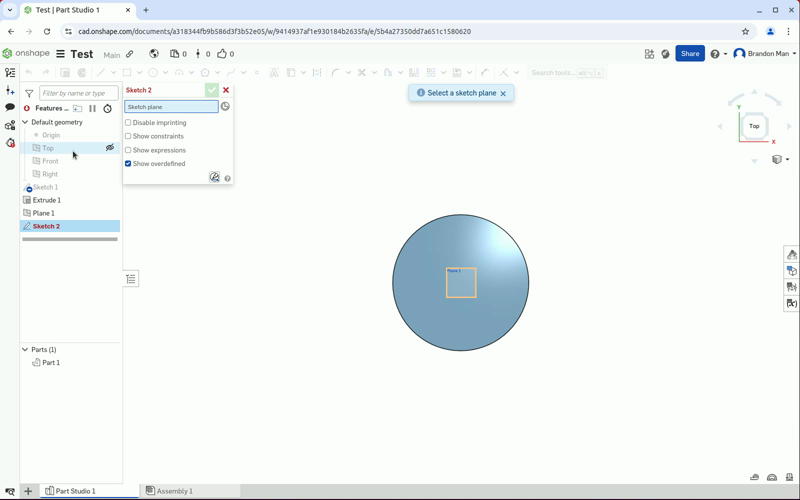
mouse_move(73, 215)
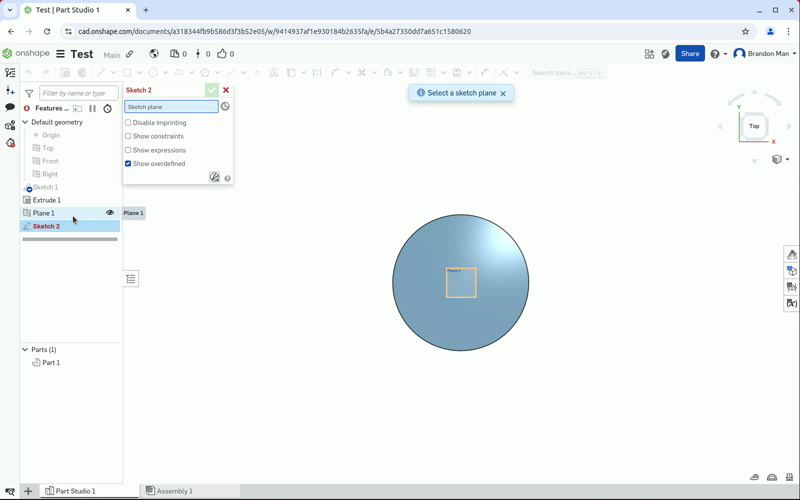
click(73, 215)
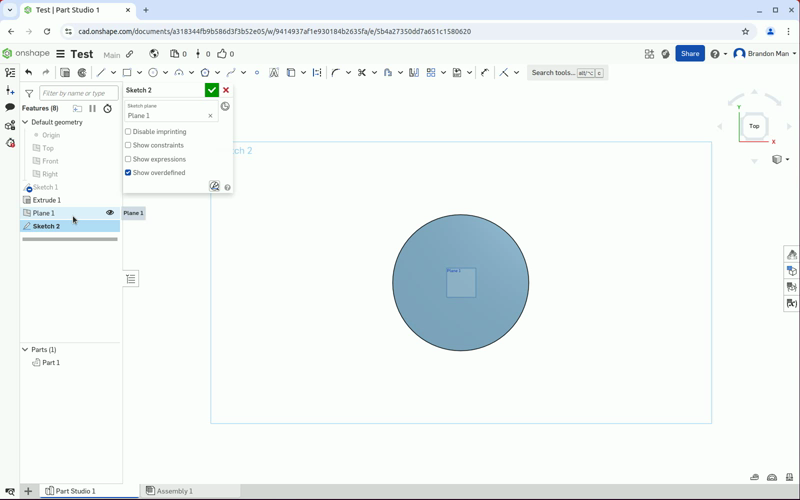
mouse_move(73, 352)
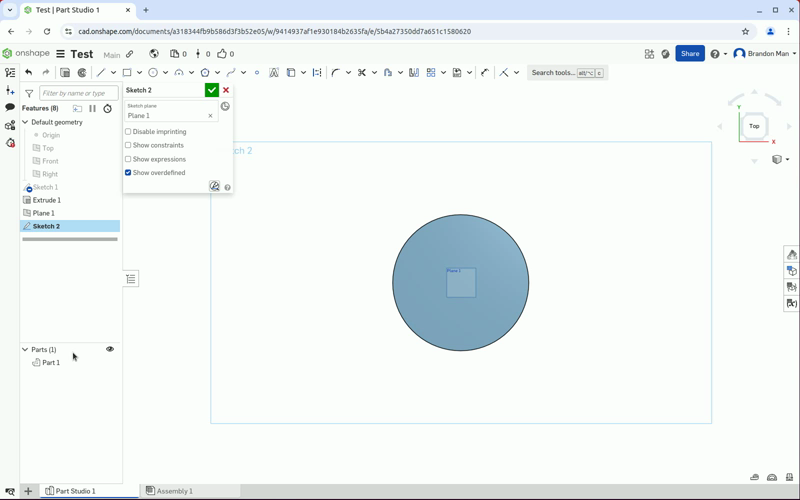
key(y)
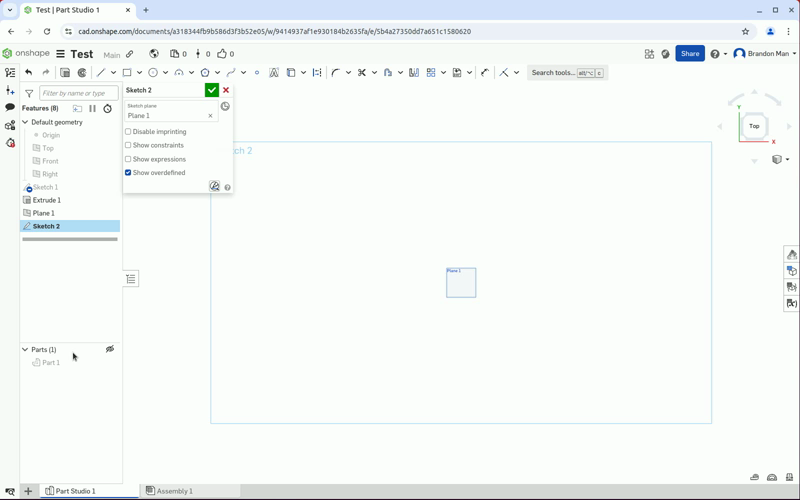
key(l)
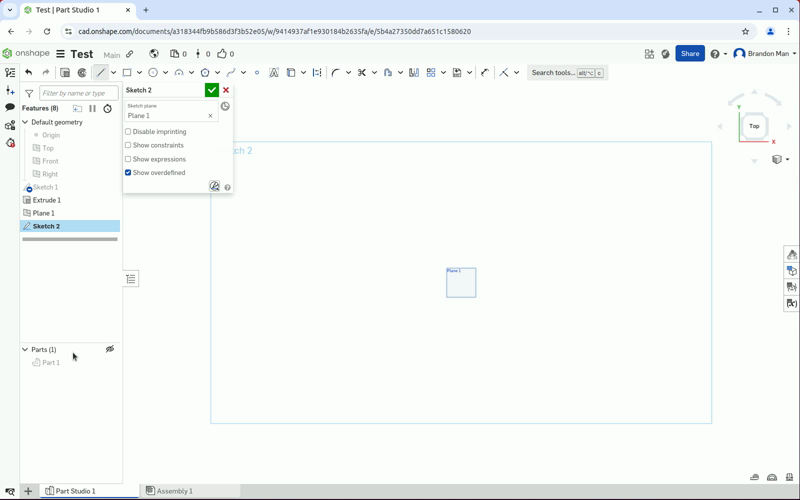
key_down(shift)
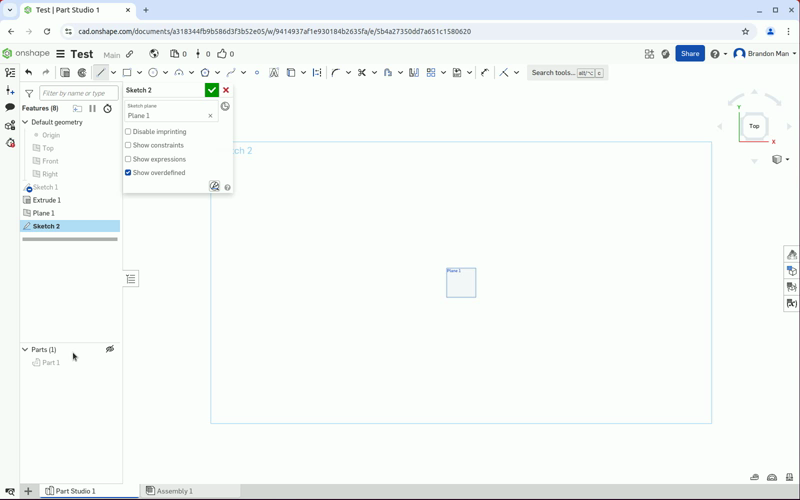
mouse_move(404, 276)
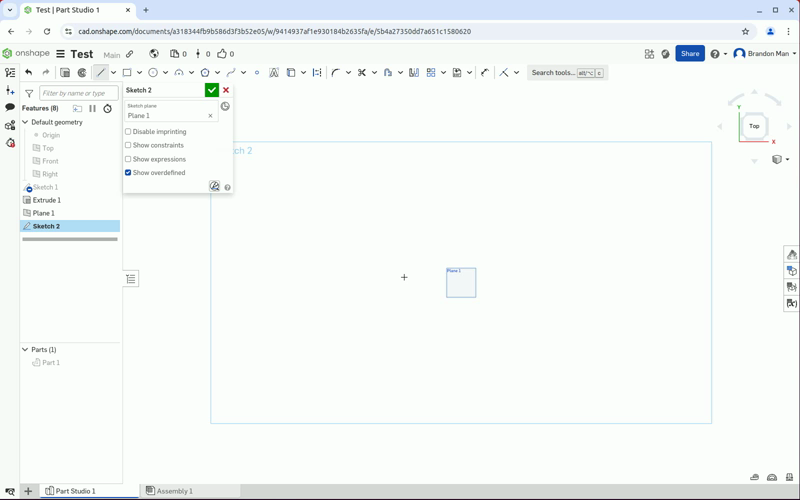
click(404, 276)
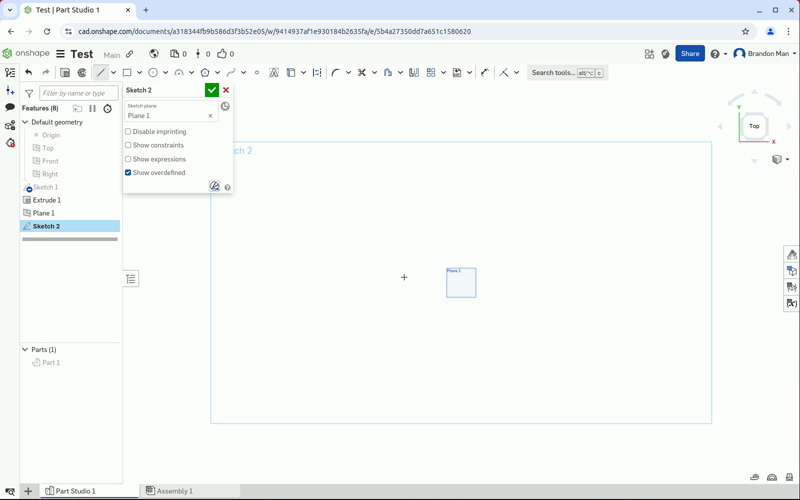
key_up(shift)
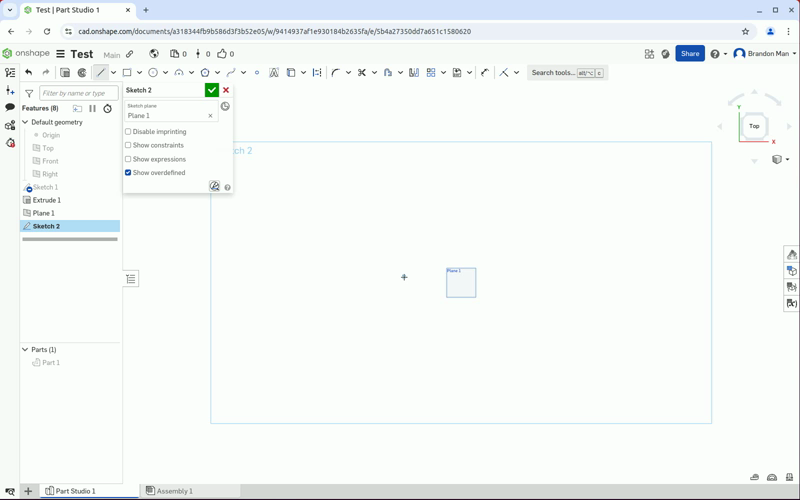
key_down(shift)
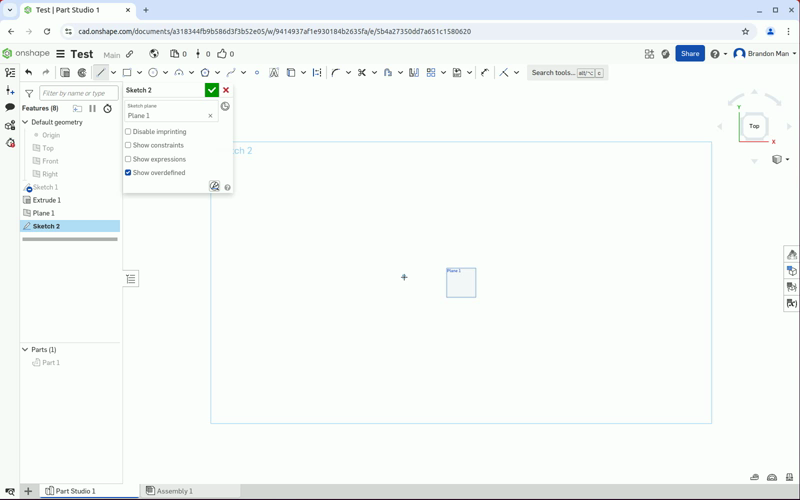
mouse_move(434, 276)
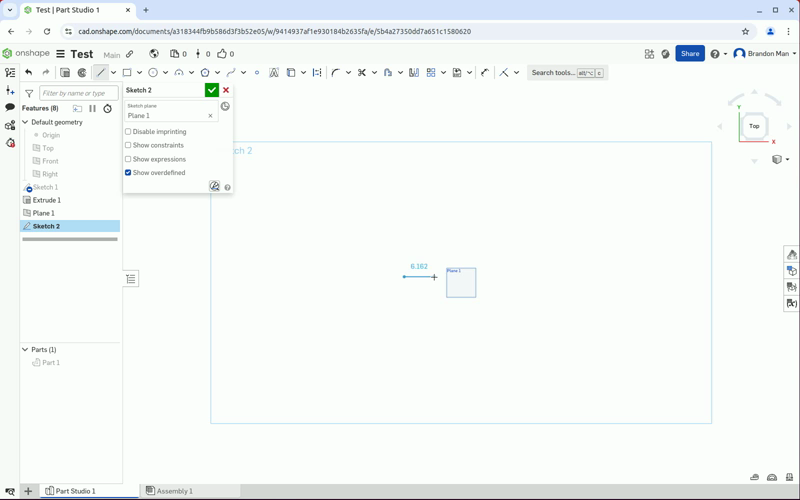
mouse_move(455, 276)
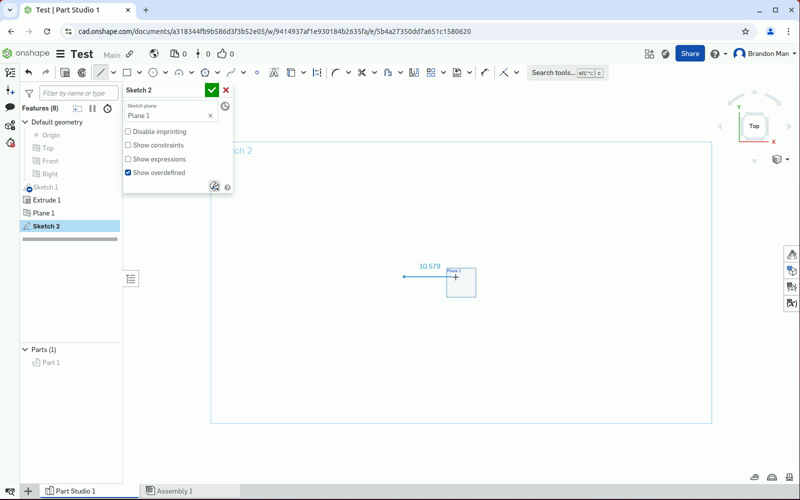
click(455, 276)
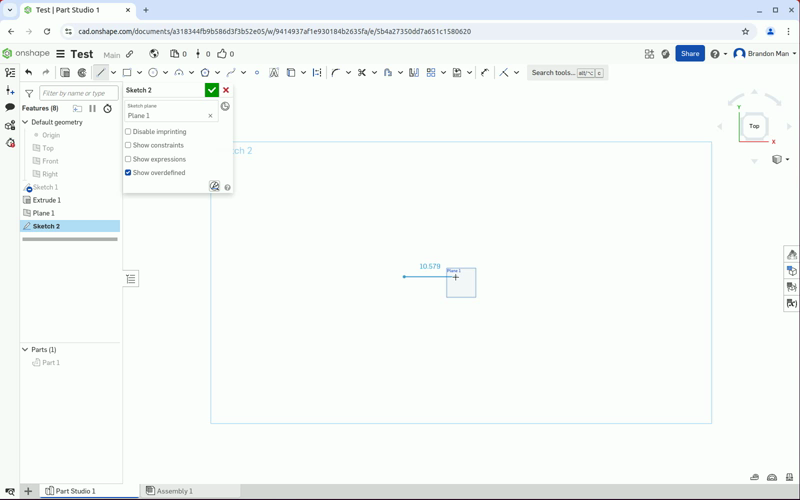
key_up(shift)
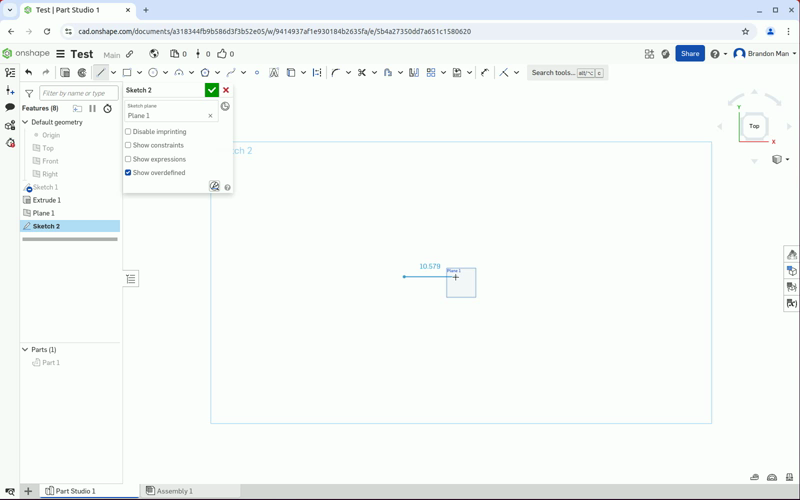
key_down(shift)
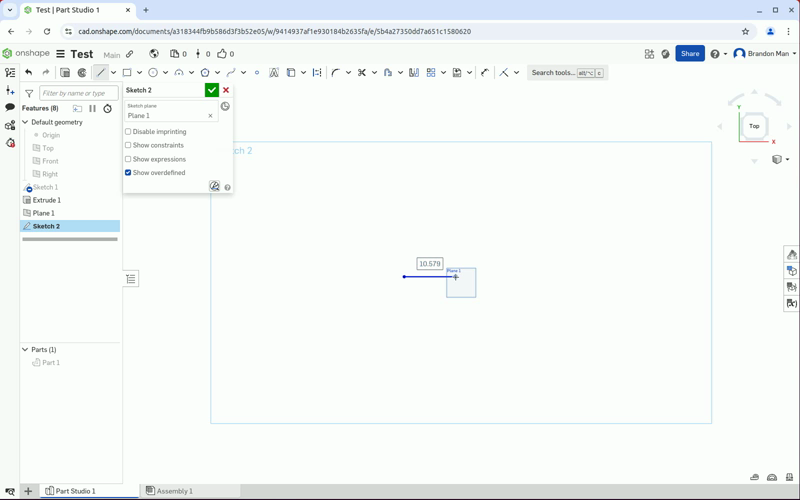
mouse_move(485, 276)
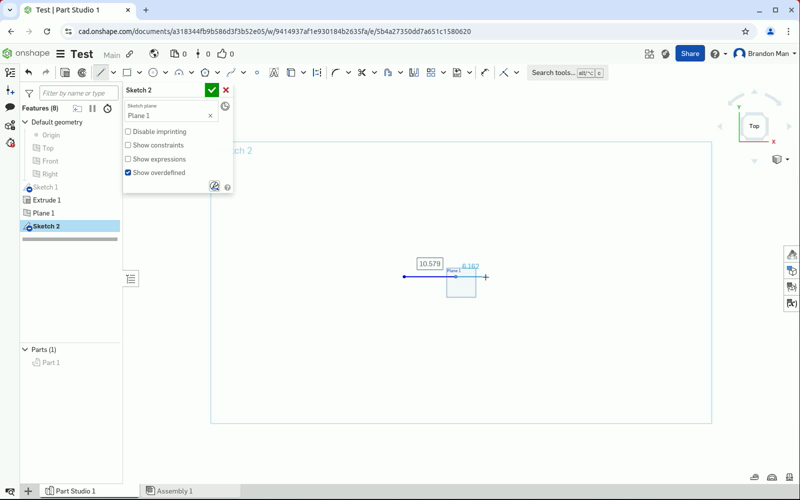
mouse_move(455, 225)
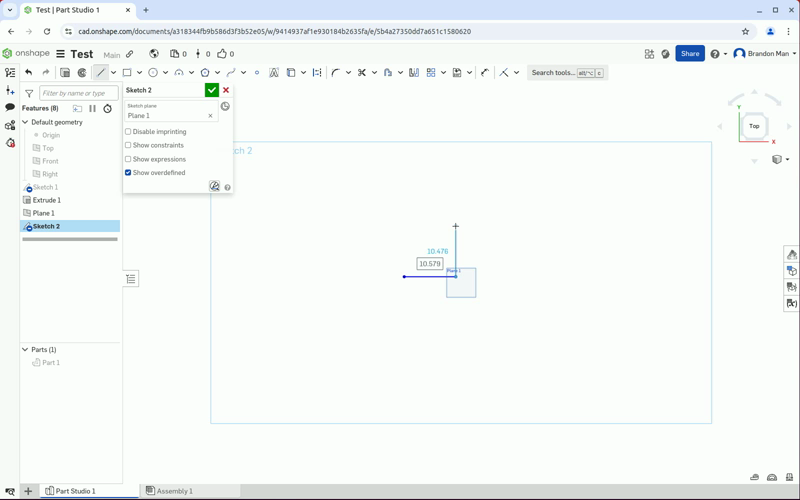
click(455, 225)
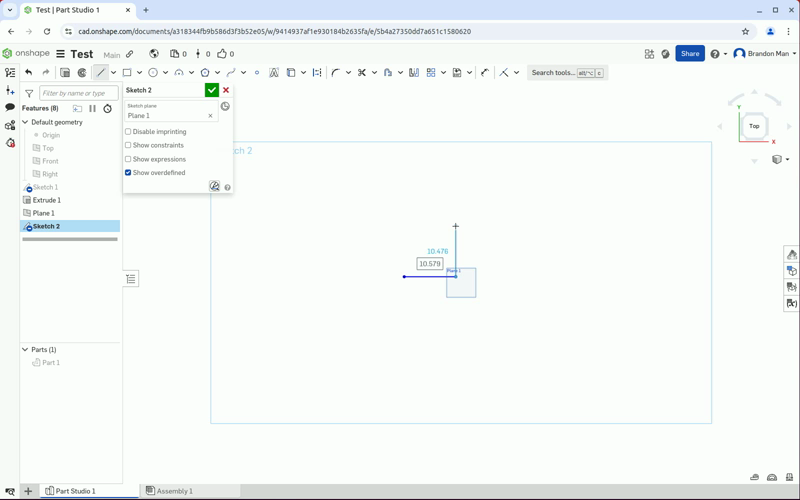
key_up(shift)
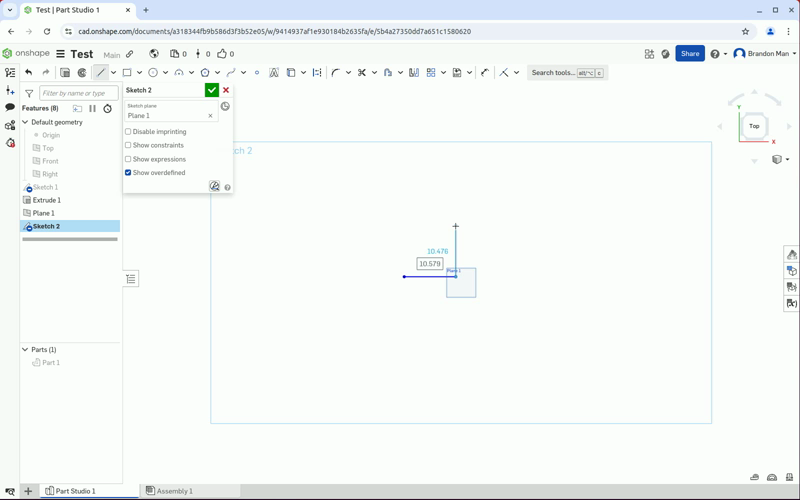
key(esc)
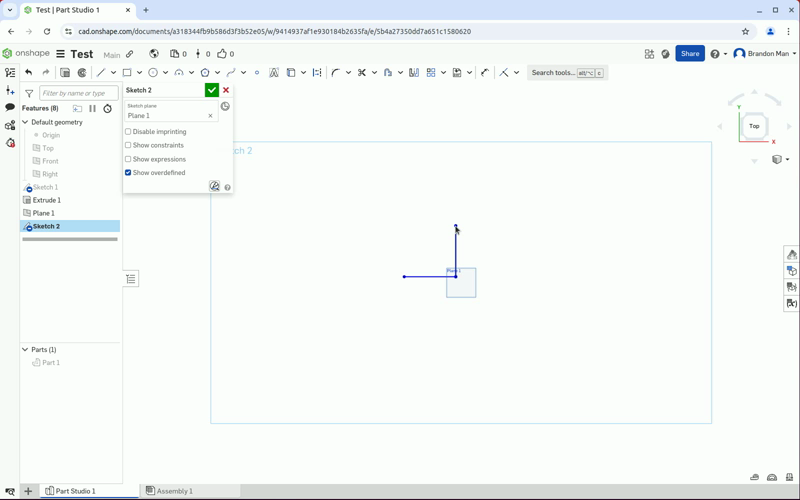
key(a)
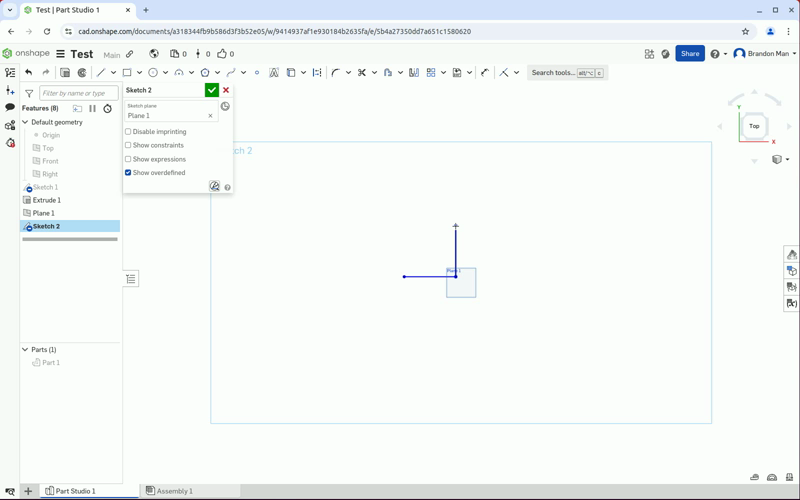
mouse_move(455, 225)
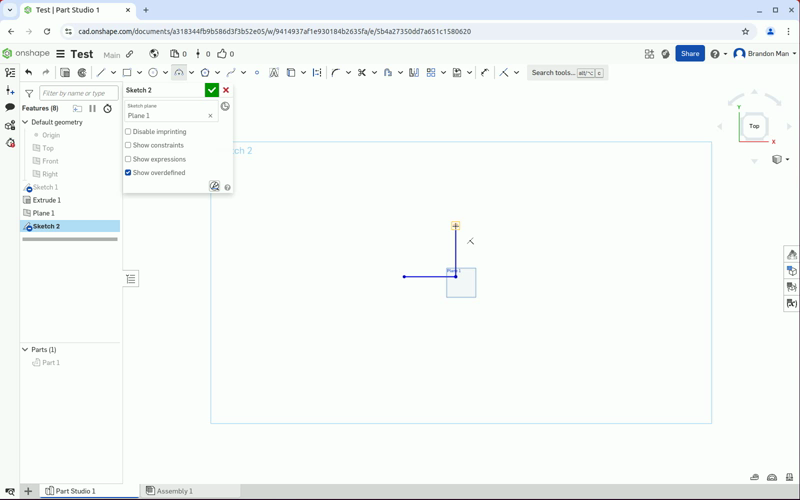
click(455, 225)
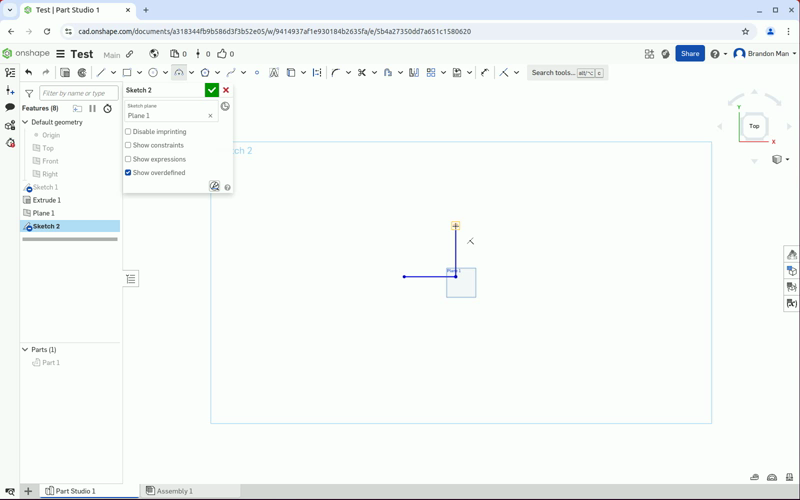
mouse_move(404, 276)
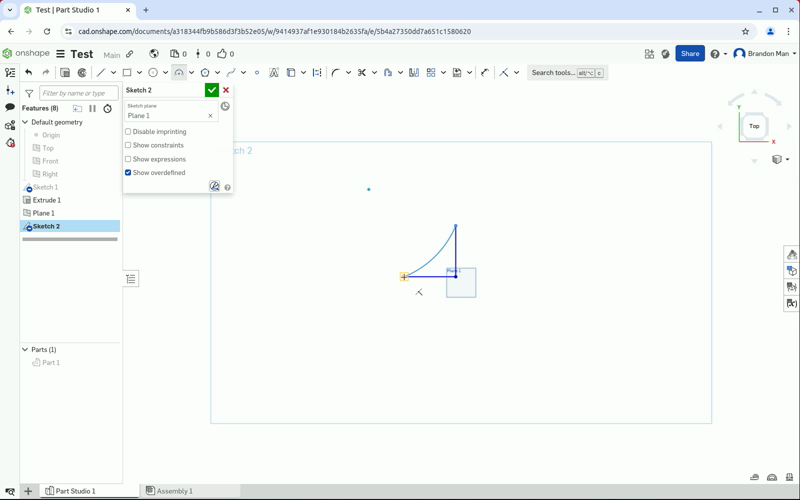
click(404, 276)
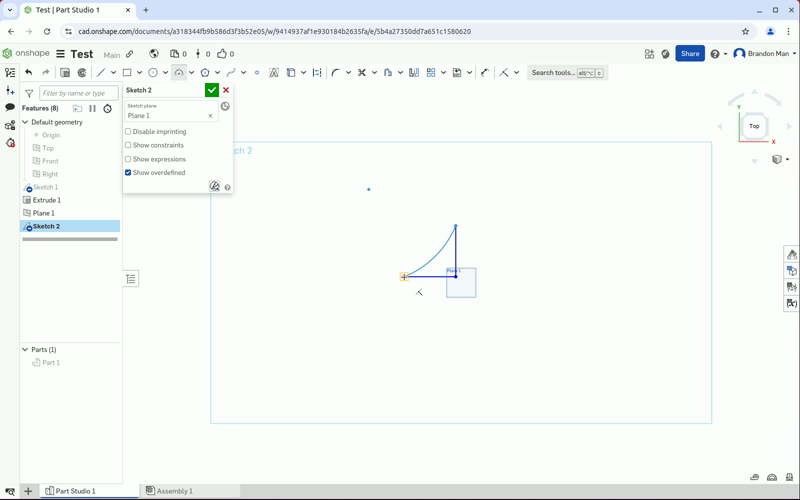
key_down(shift)
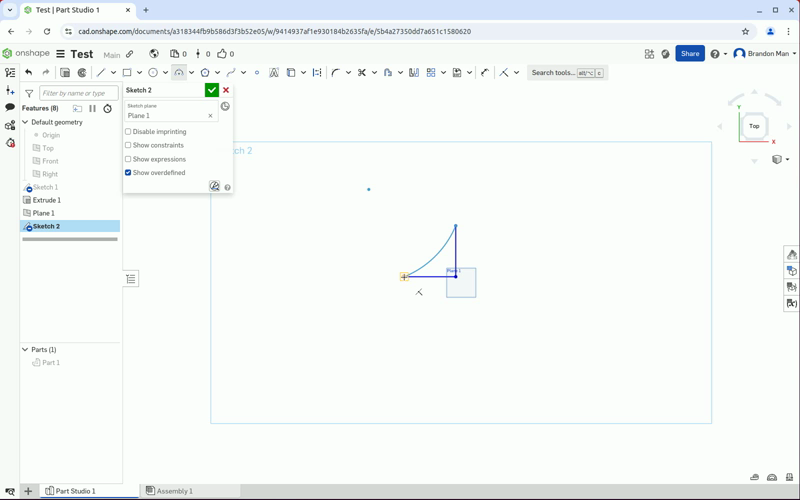
mouse_move(420, 242)
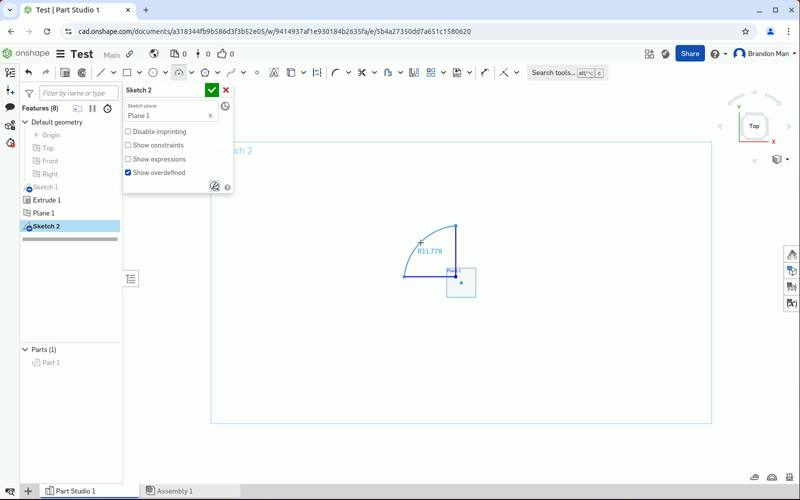
click(420, 242)
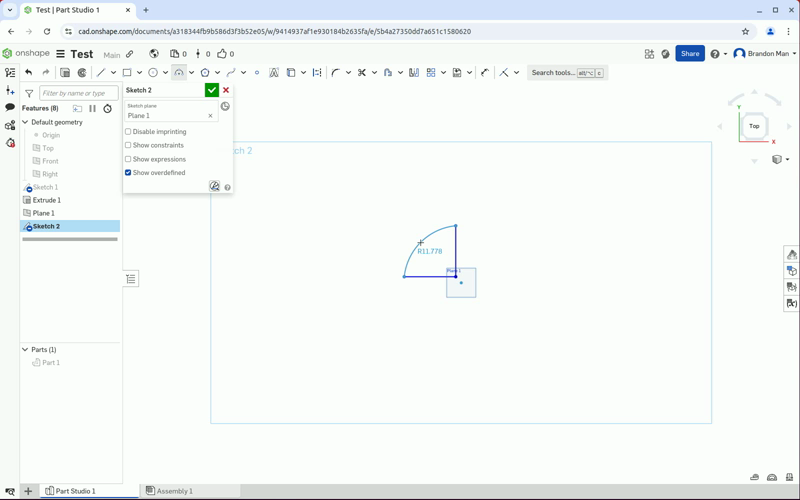
key_up(shift)
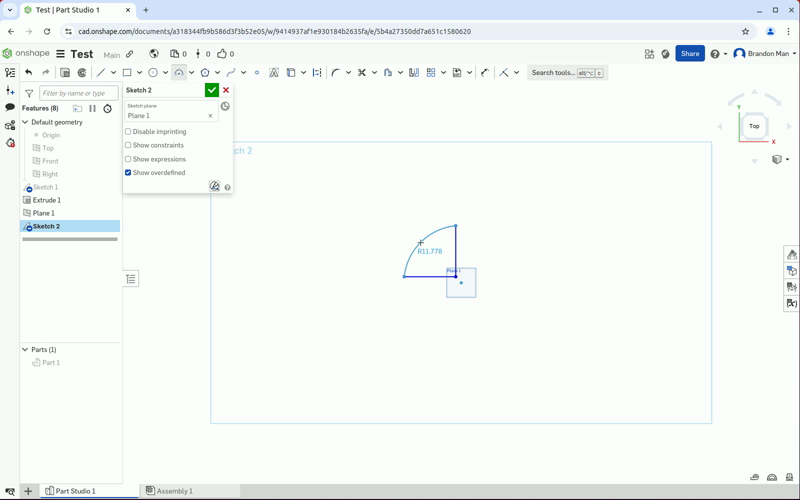
key(esc)
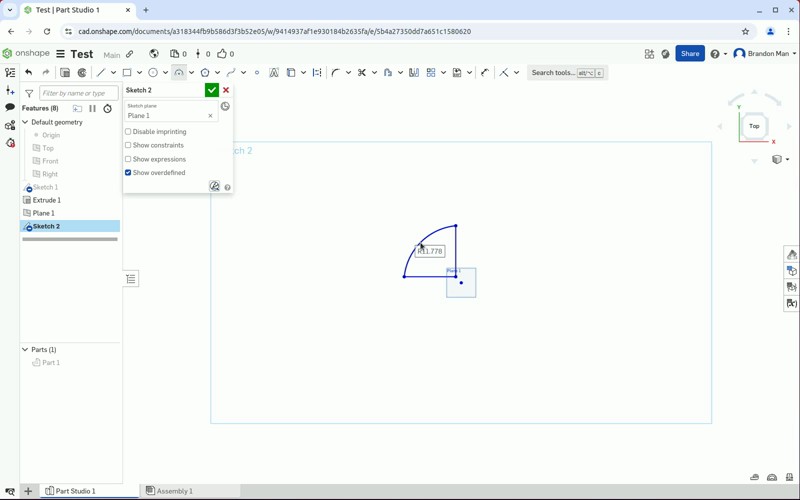
mouse_move(419, 255)
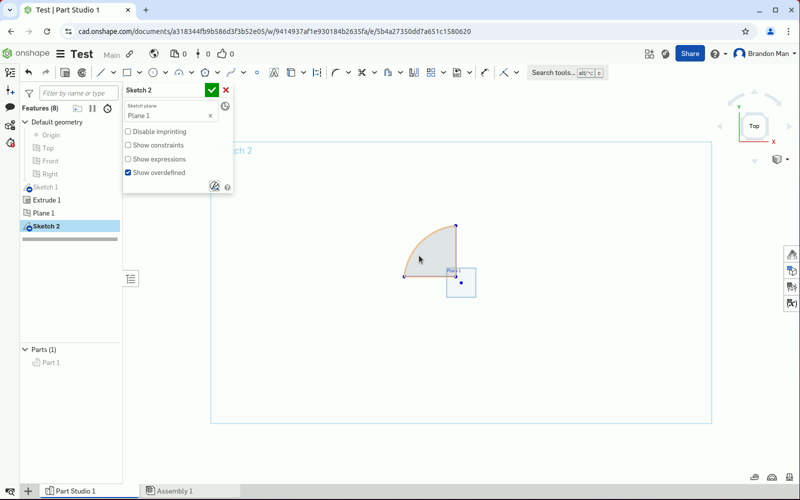
click(419, 255)
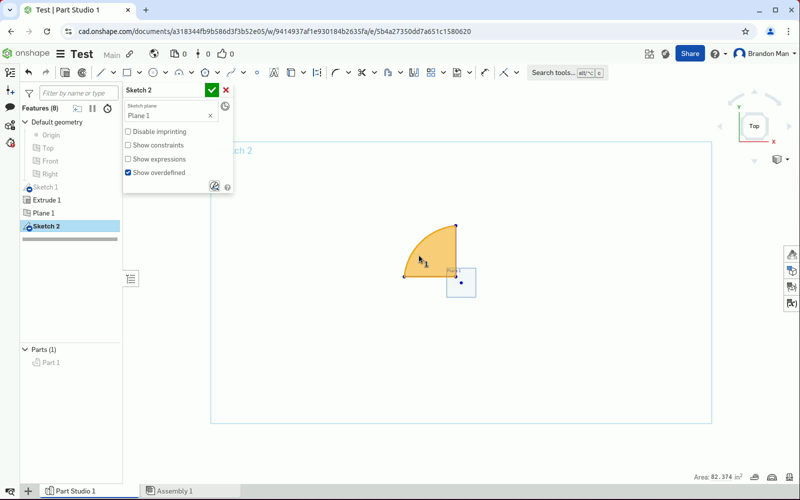
mouse_move(73, 352)
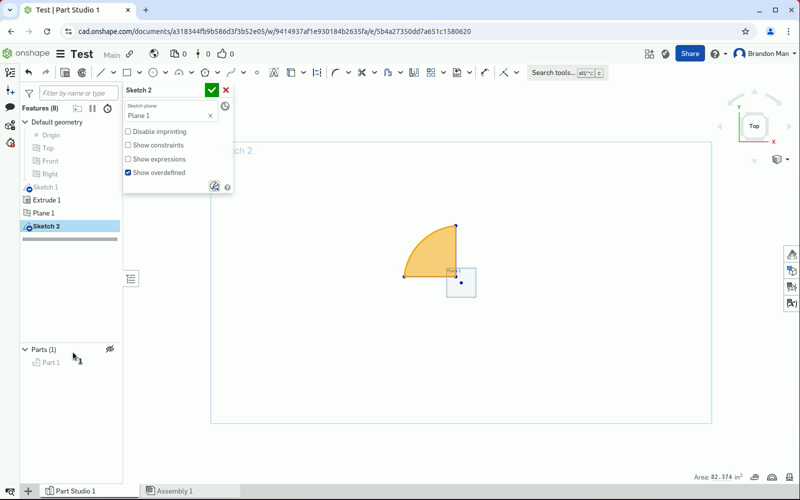
key(shift+y)
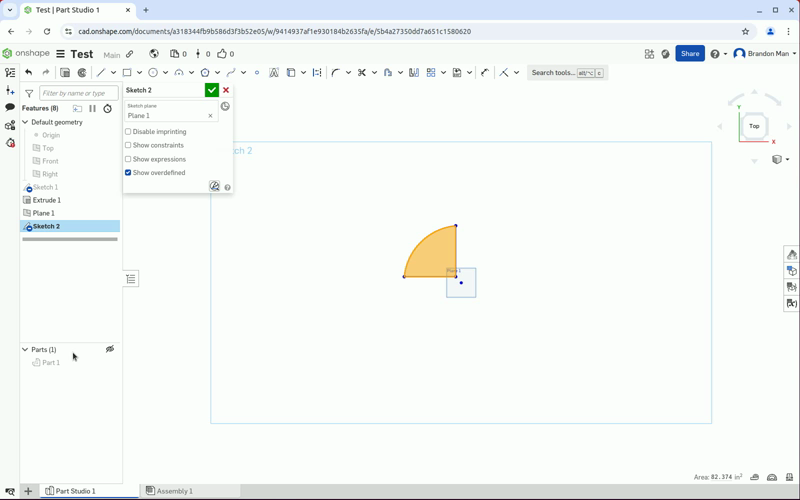
key(shift+e)
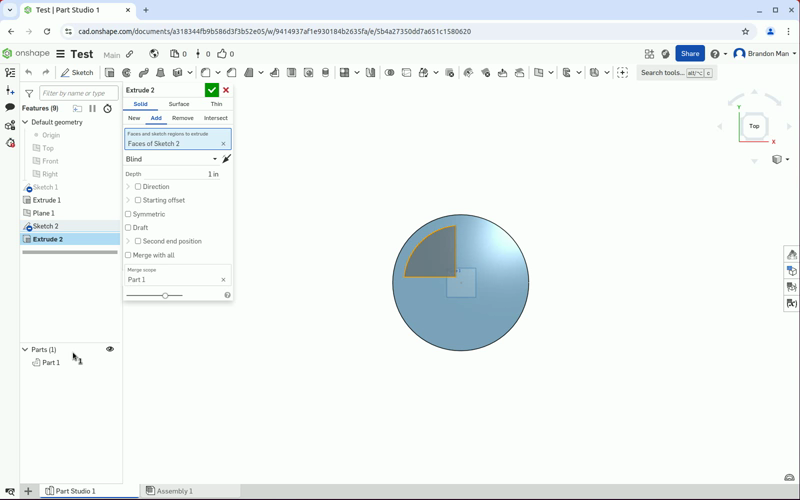
mouse_move(143, 106)
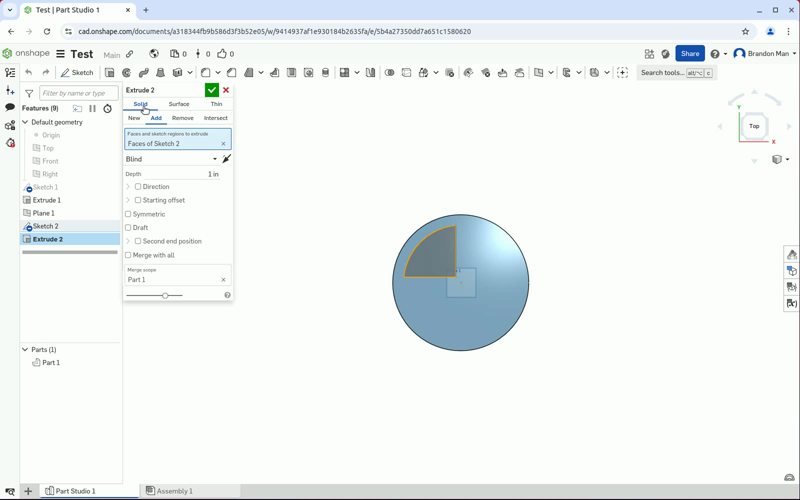
click(143, 106)
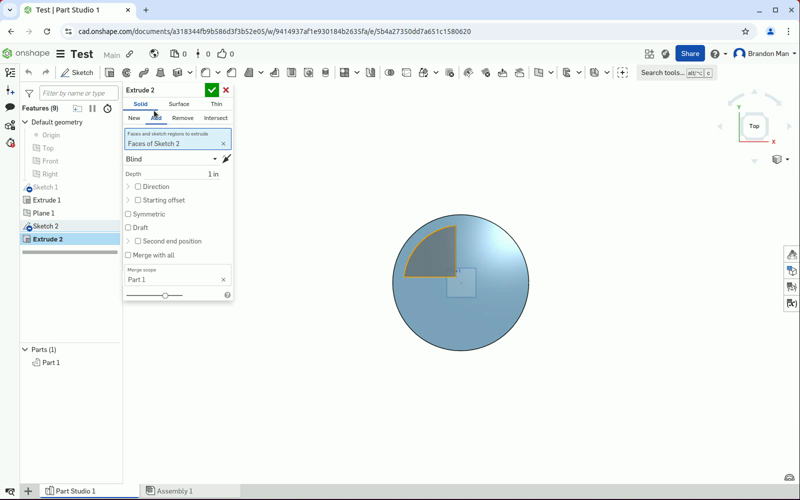
mouse_move(186, 120)
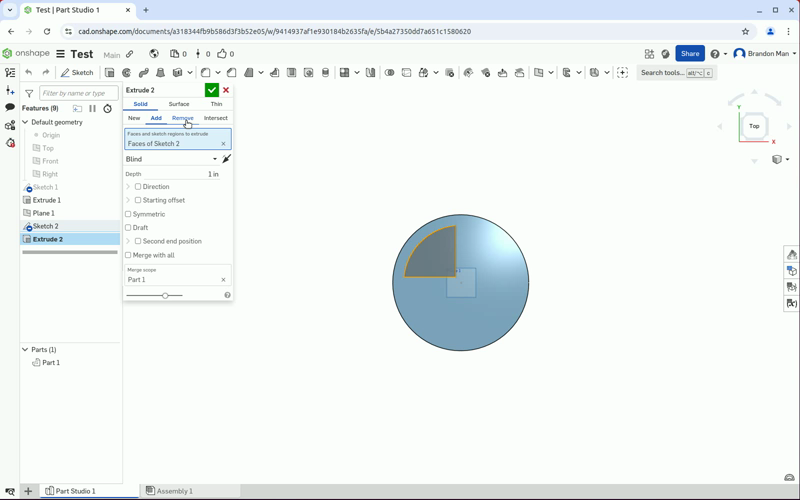
click(186, 120)
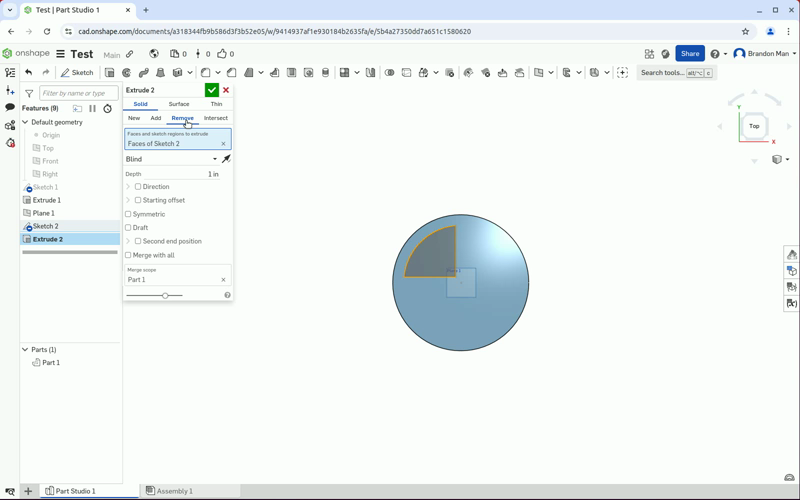
key(tab, 4)
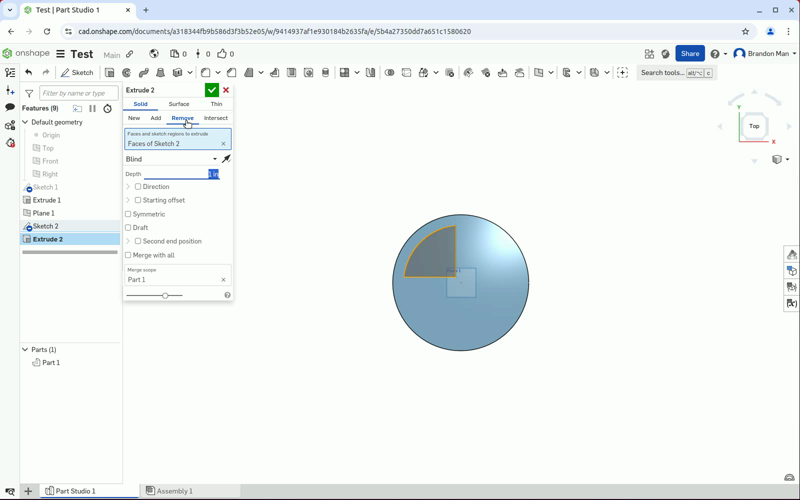
text(18.535)
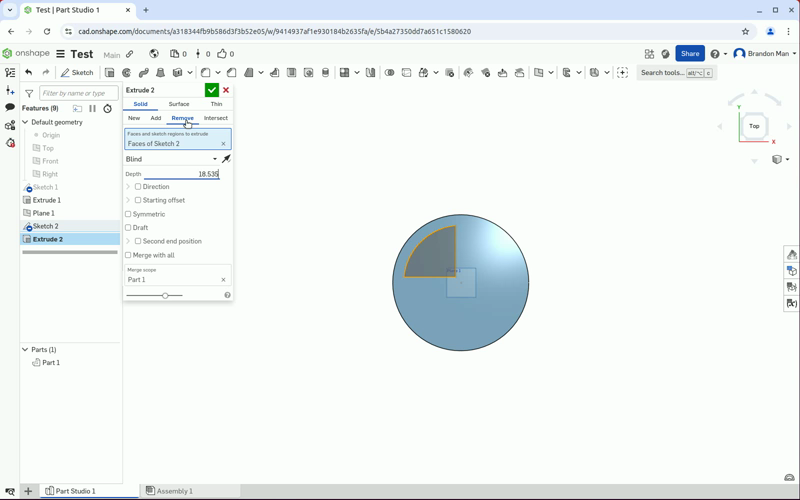
key(tab, 6)
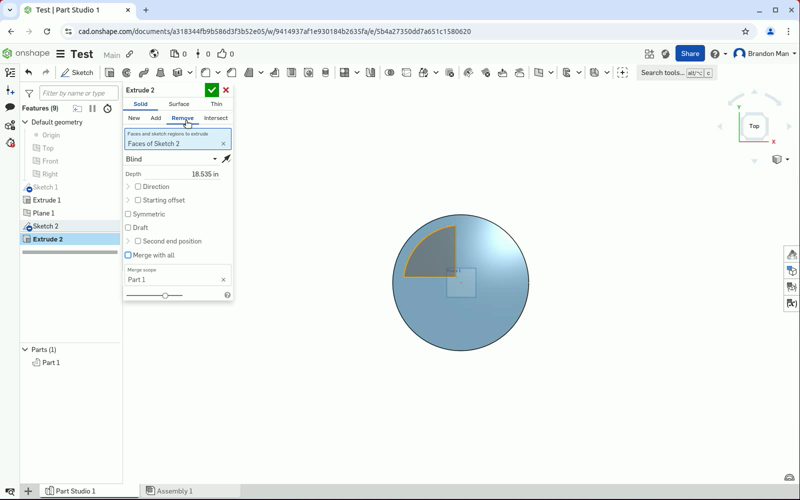
key(space)
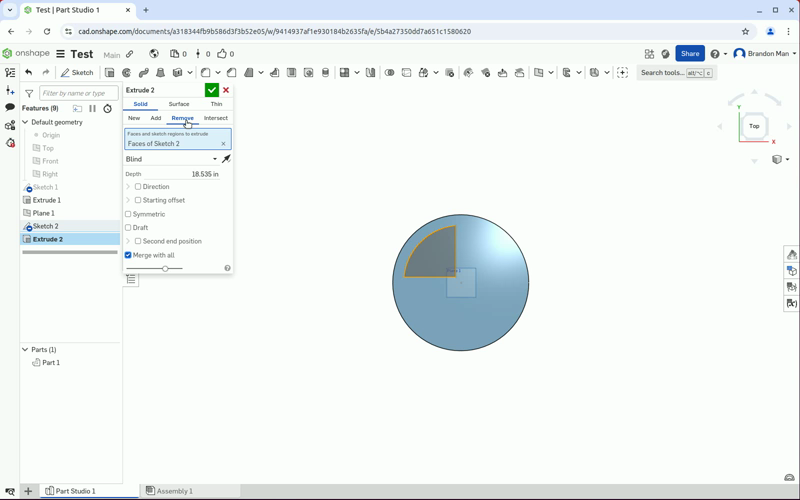
key(enter)
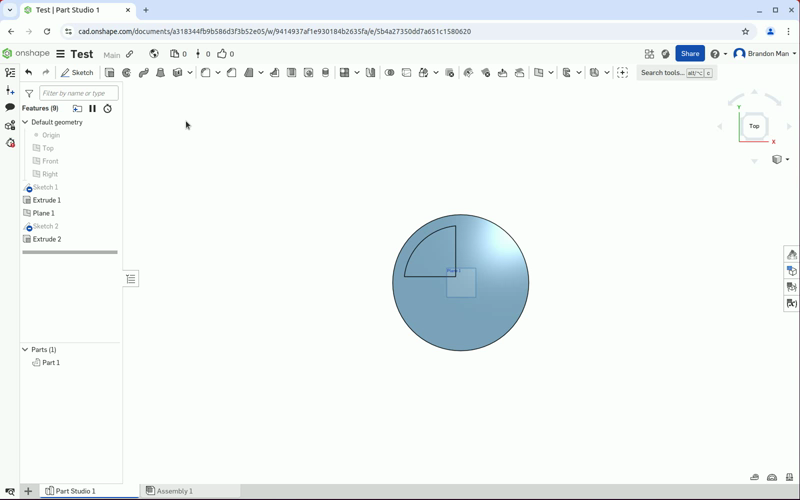
key(shift+h)
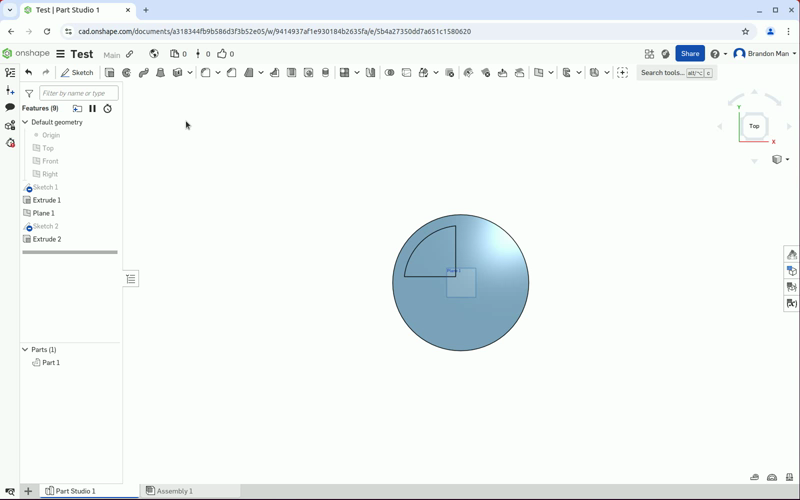
key(shift+h)
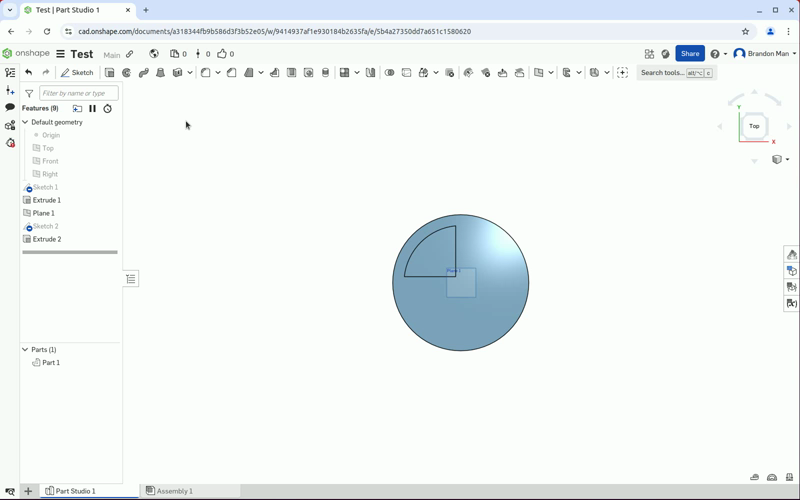
mouse_move(73, 189)
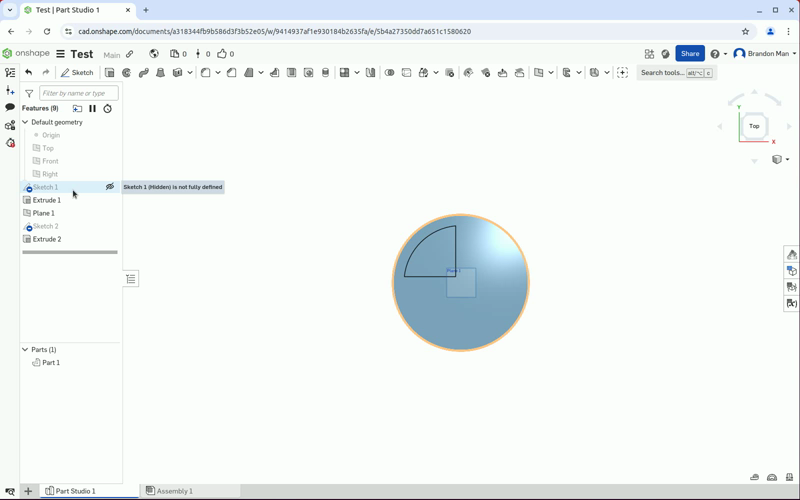
click(73, 189)
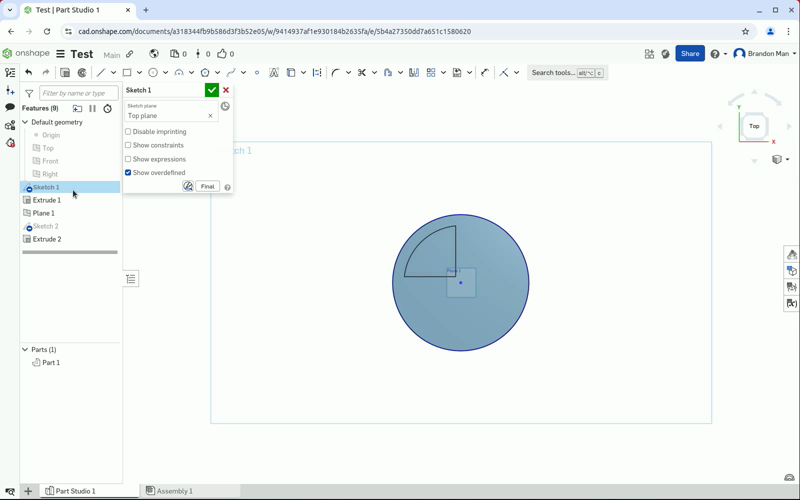
mouse_move(229, 92)
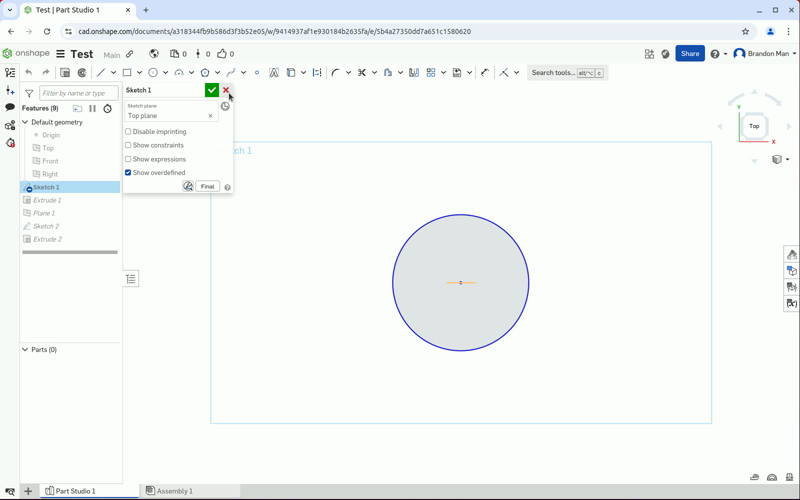
click(229, 92)
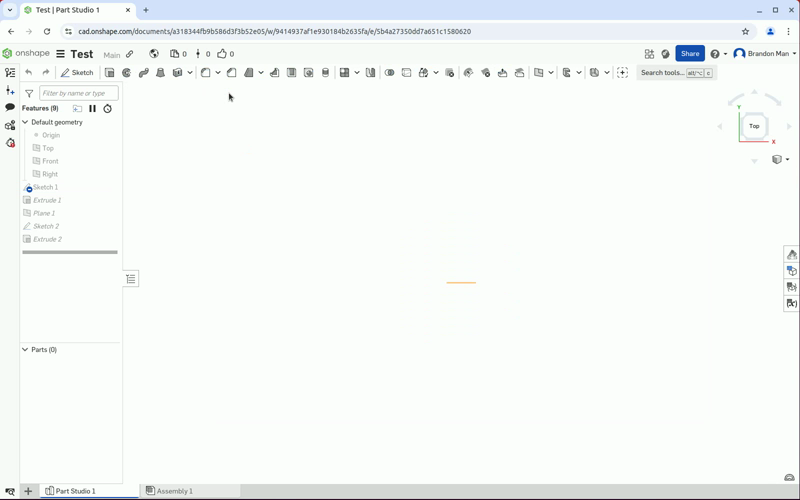
key(shift+s)
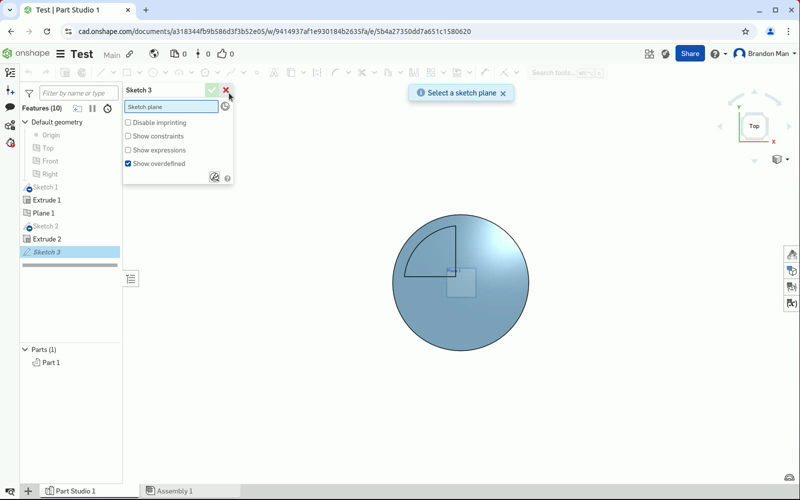
mouse_move(73, 215)
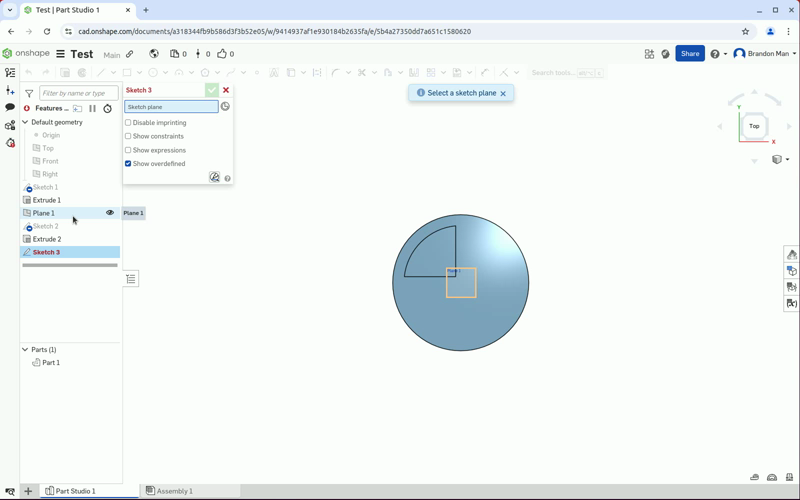
click(73, 215)
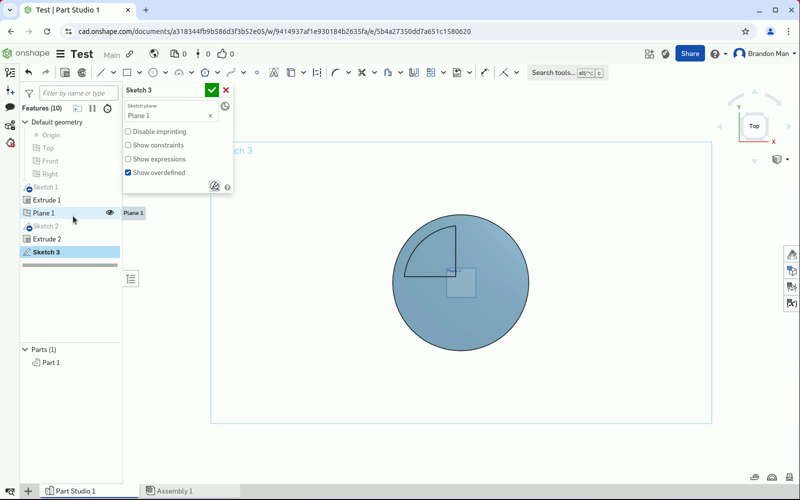
mouse_move(73, 352)
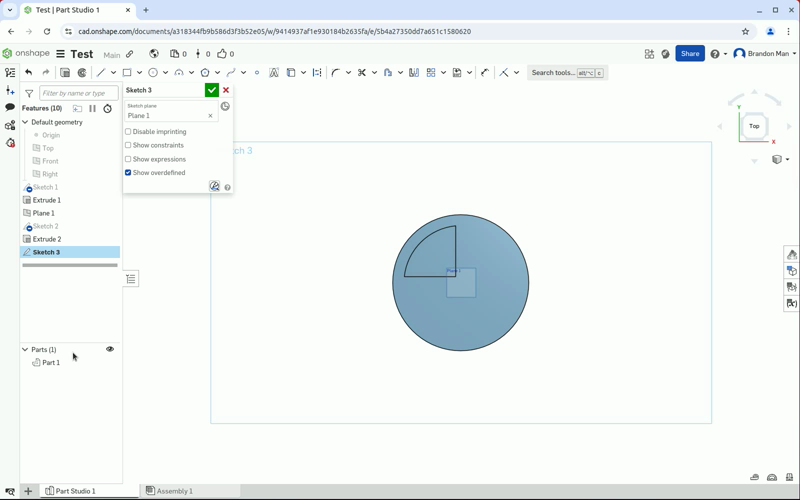
key(y)
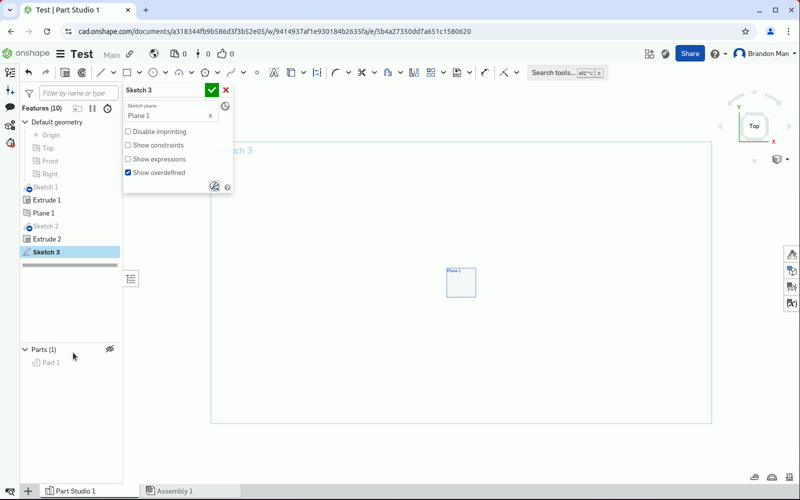
key(l)
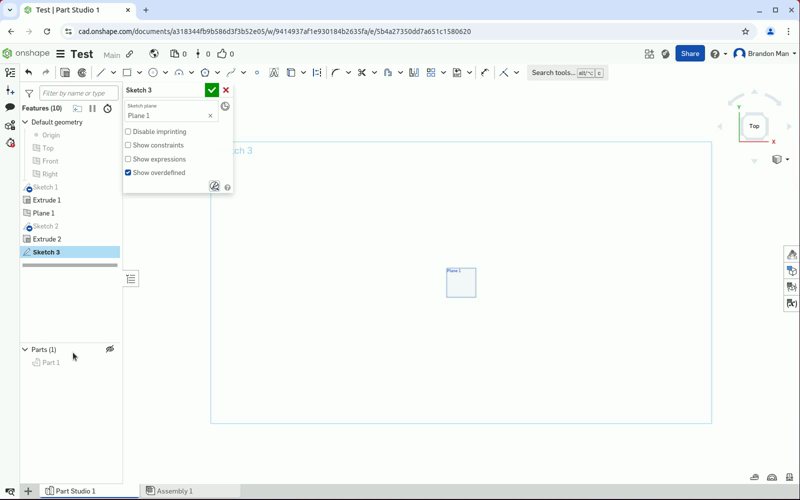
key_down(shift)
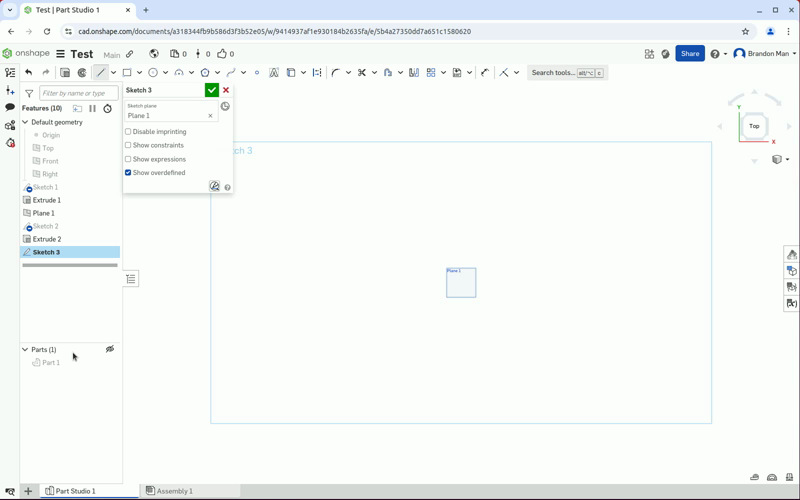
mouse_move(466, 276)
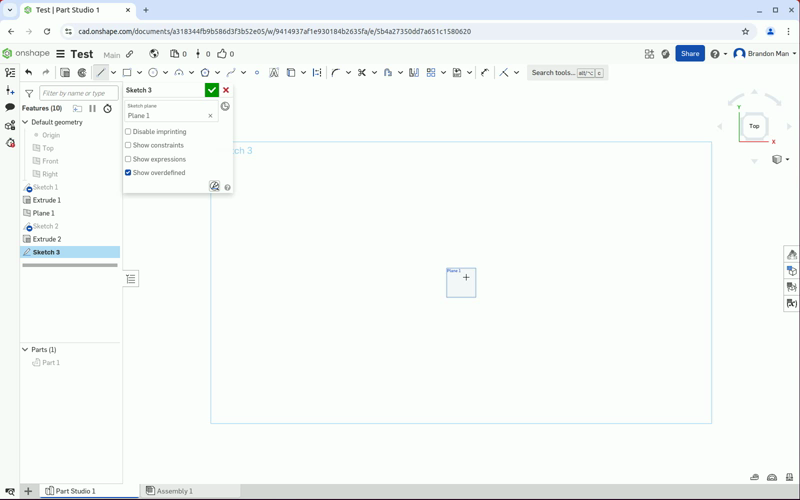
click(466, 276)
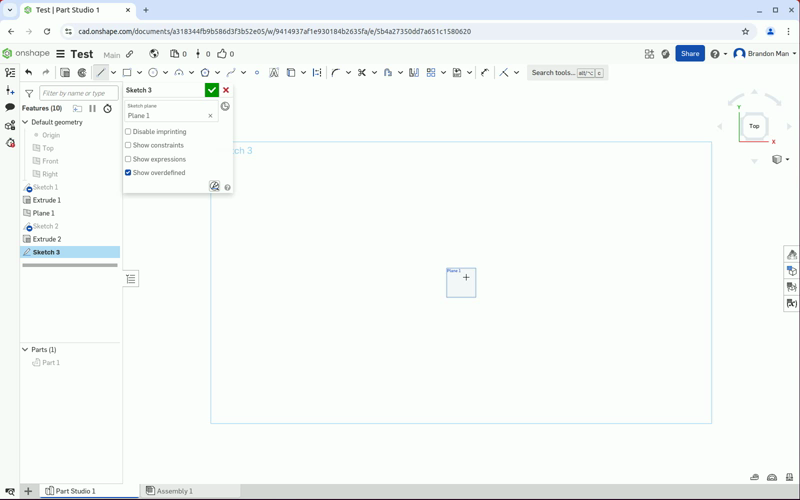
key_up(shift)
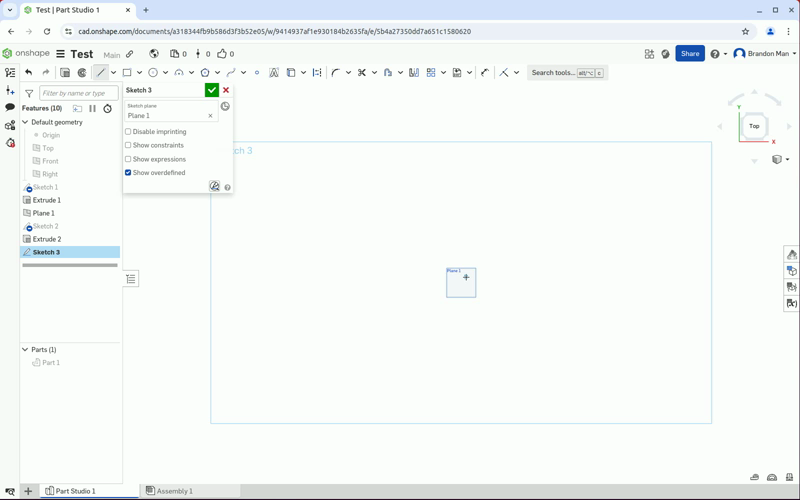
key_down(shift)
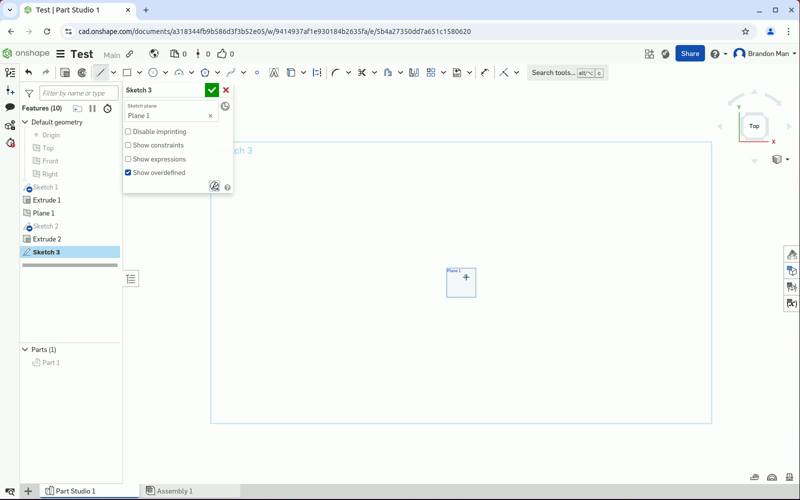
mouse_move(496, 276)
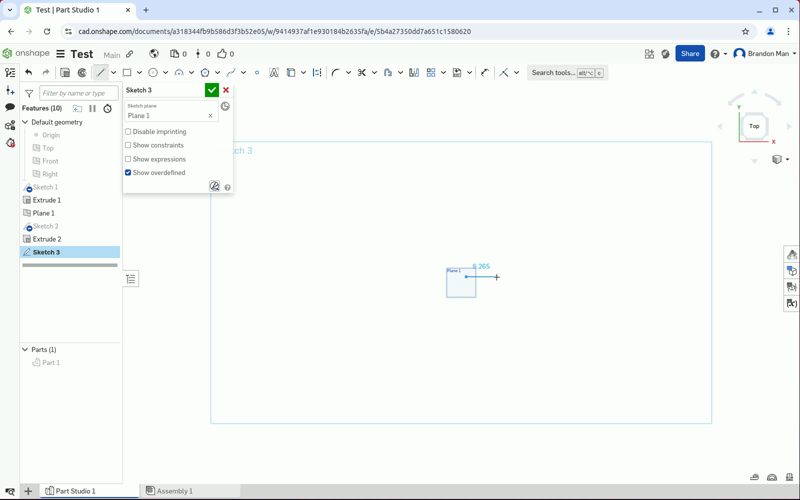
mouse_move(517, 276)
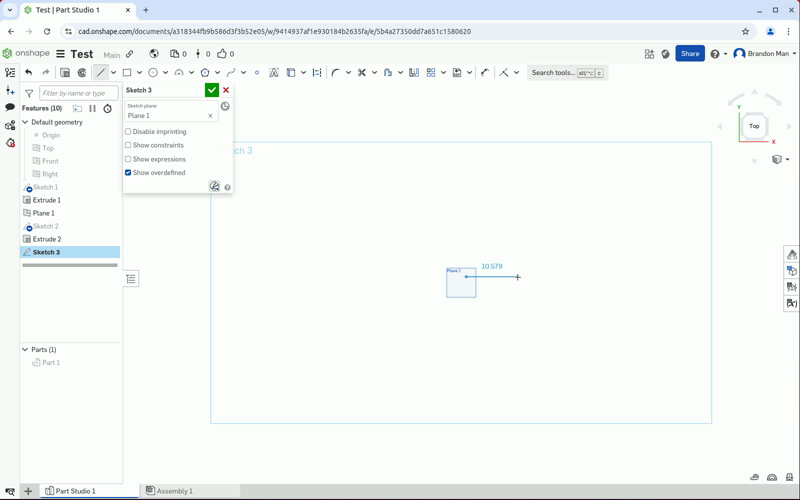
click(517, 276)
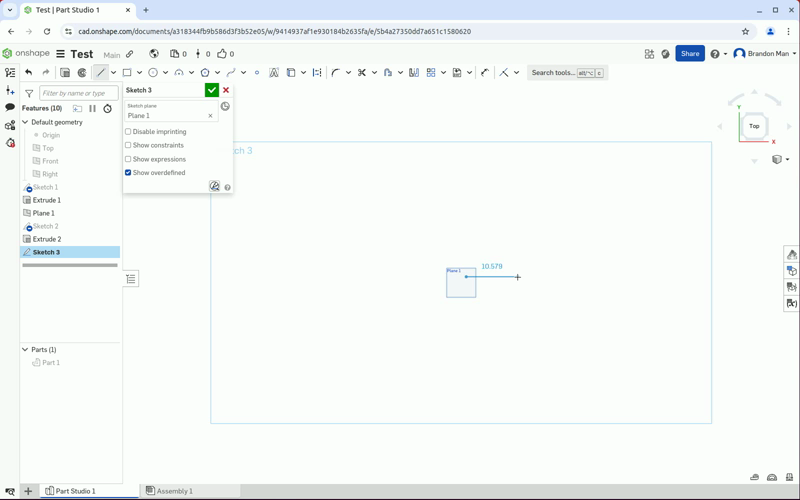
key_up(shift)
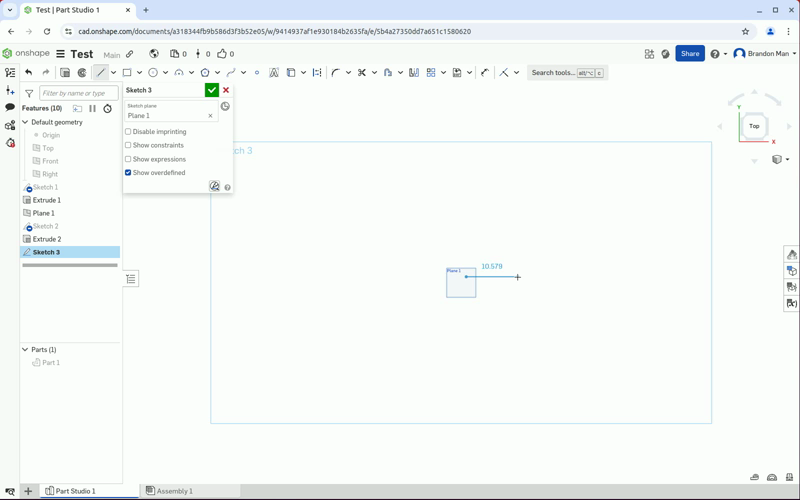
key(esc)
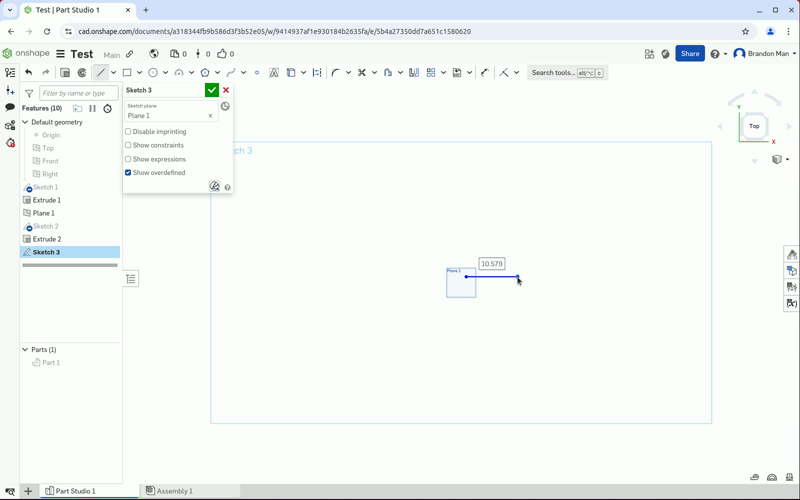
key(a)
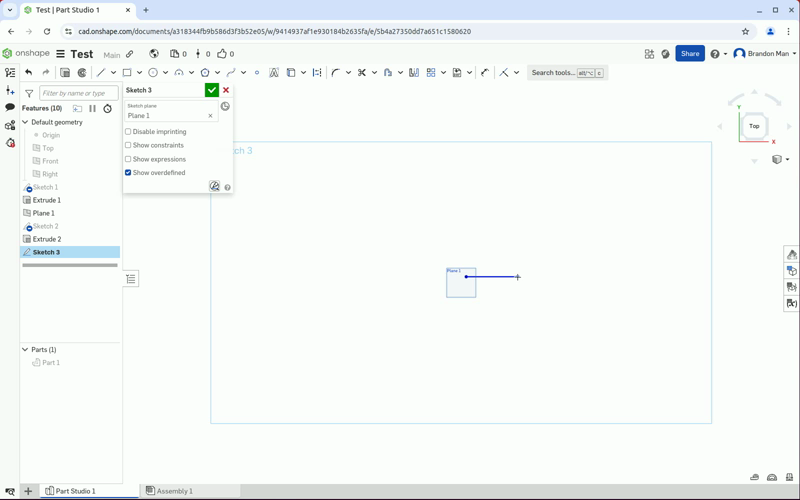
mouse_move(517, 276)
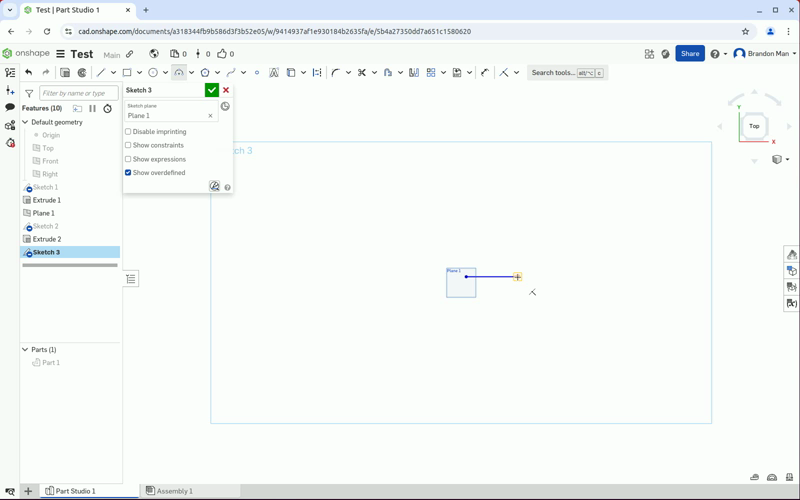
click(517, 276)
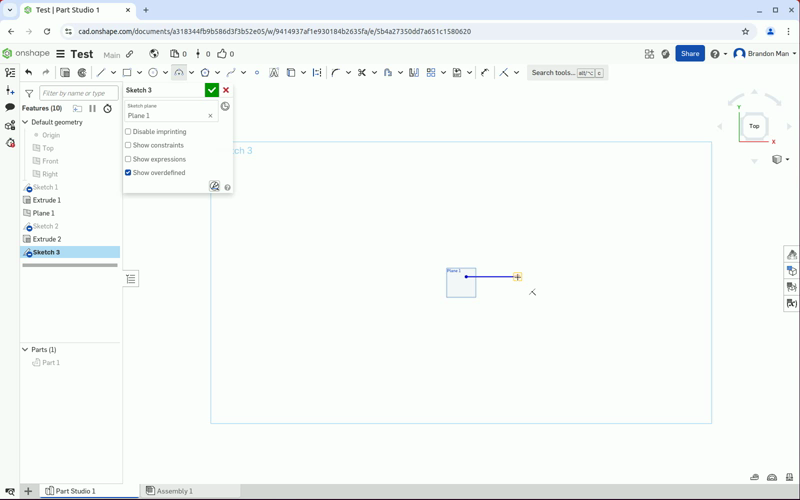
key_down(shift)
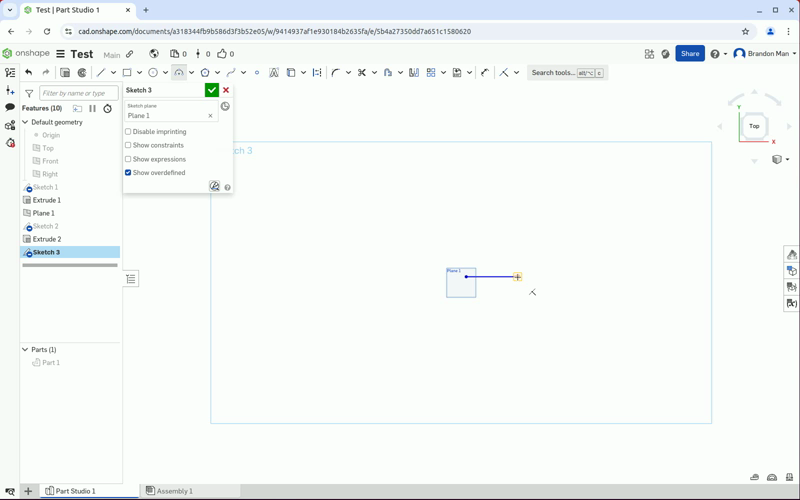
mouse_move(466, 225)
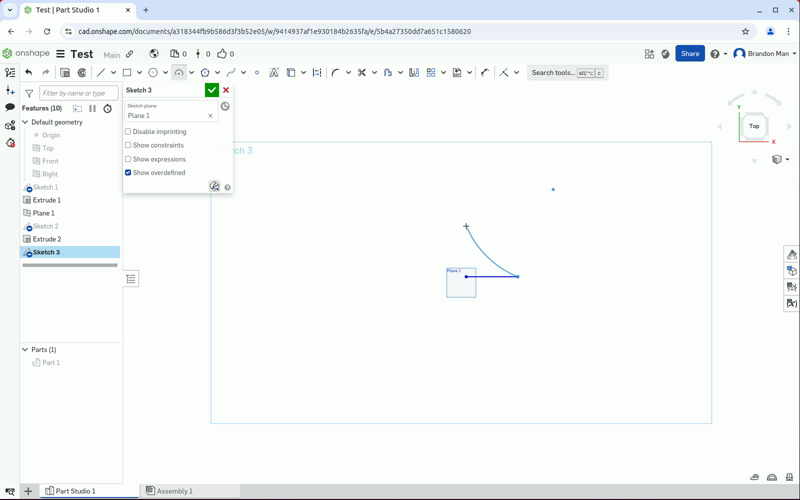
click(466, 225)
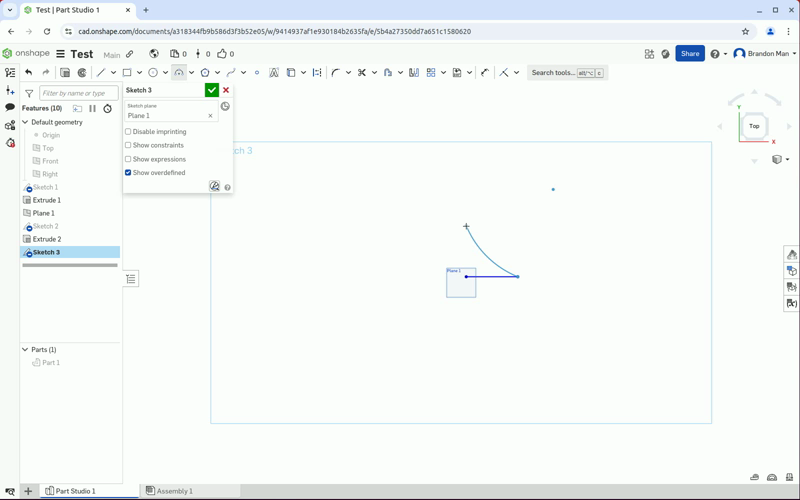
mouse_move(501, 242)
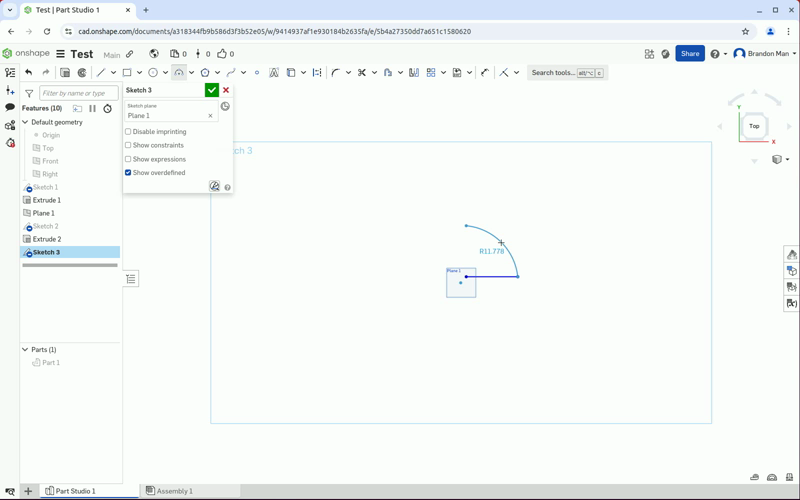
click(501, 242)
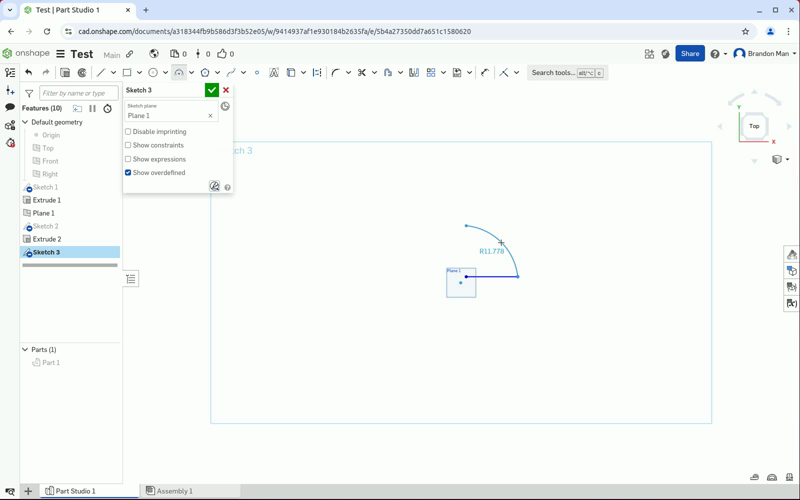
key_up(shift)
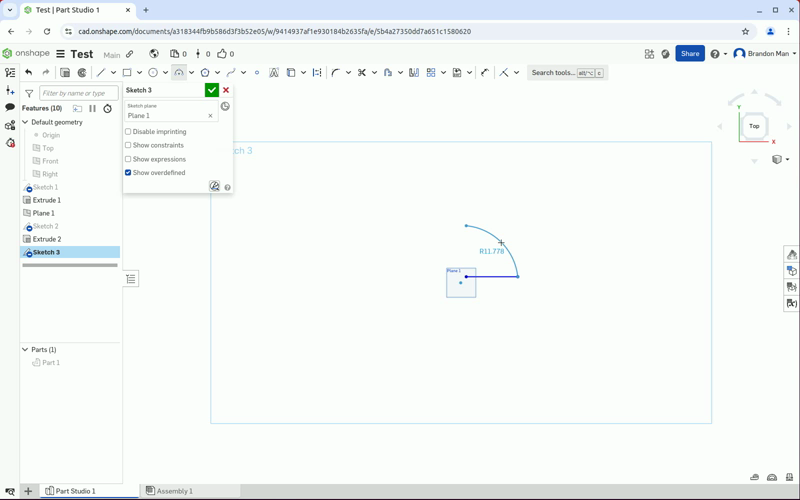
key(esc)
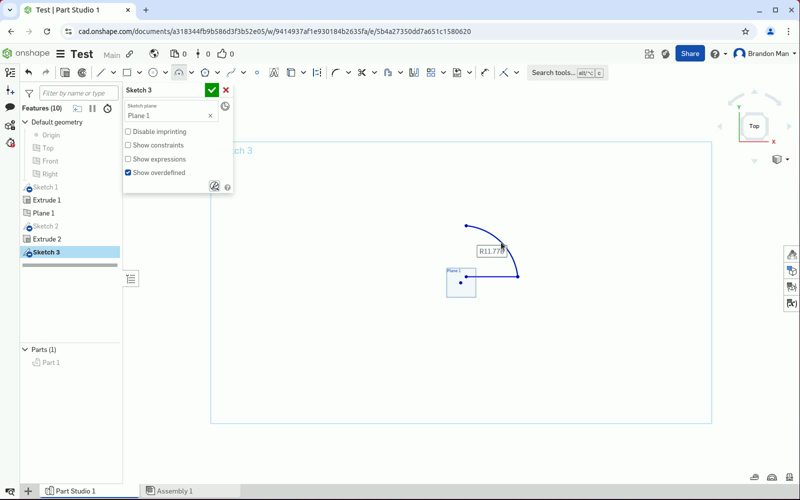
key(l)
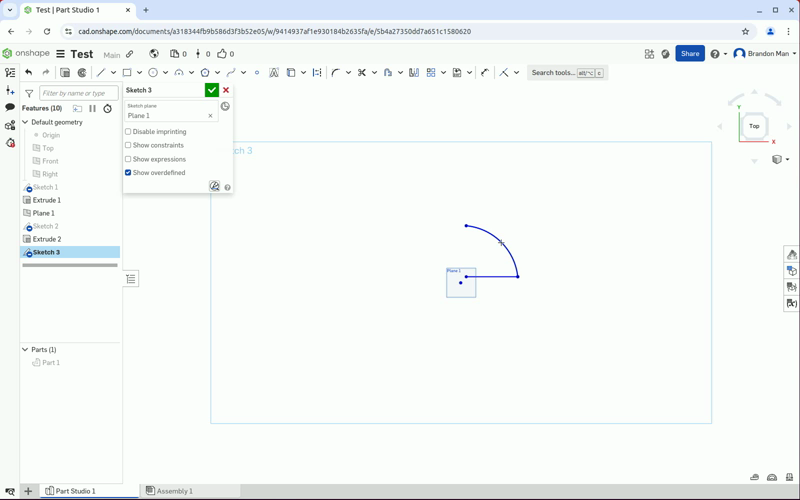
mouse_move(466, 225)
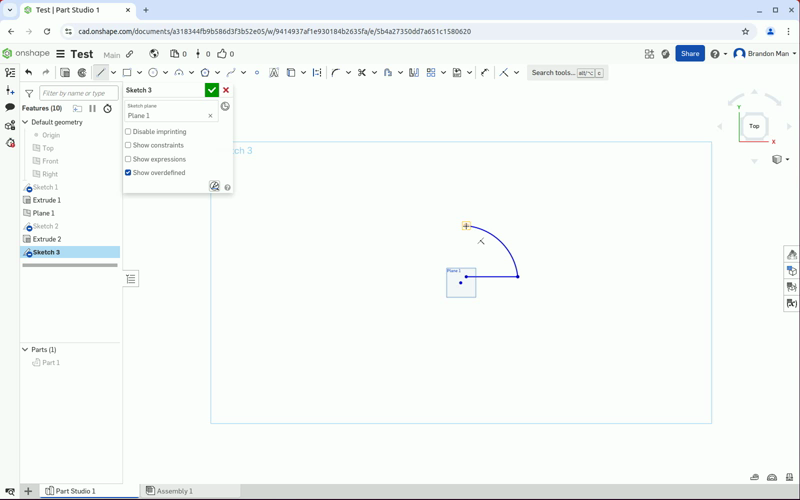
click(466, 225)
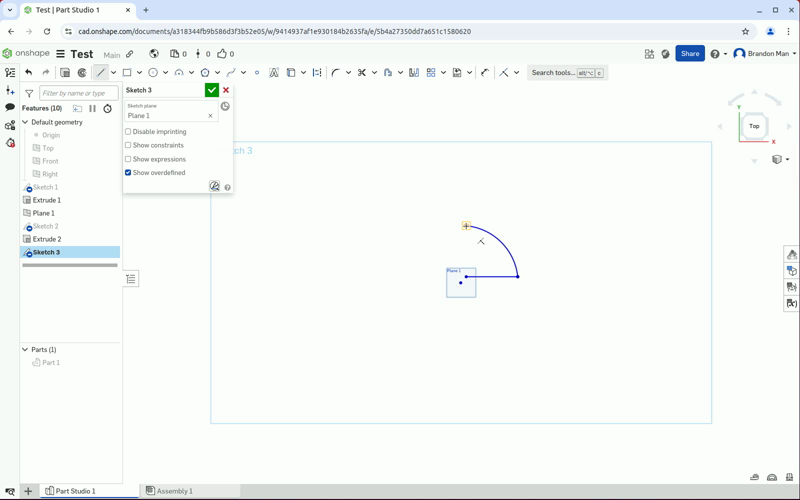
mouse_move(496, 225)
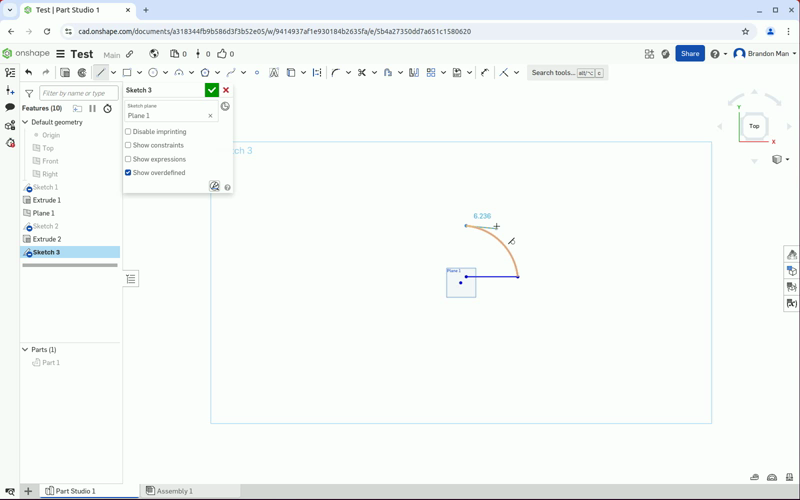
key_down(shift)
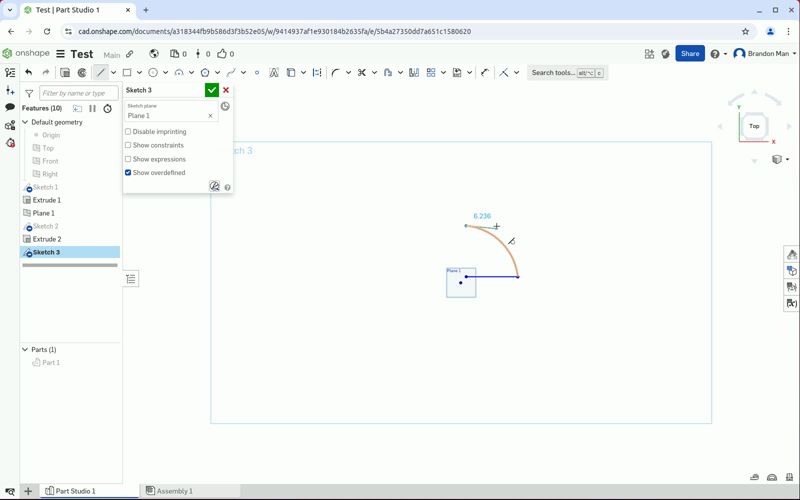
mouse_move(466, 276)
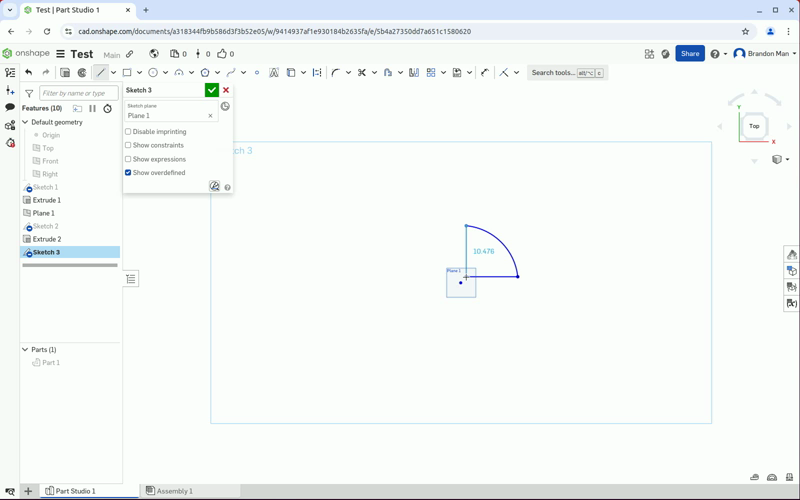
key_up(shift)
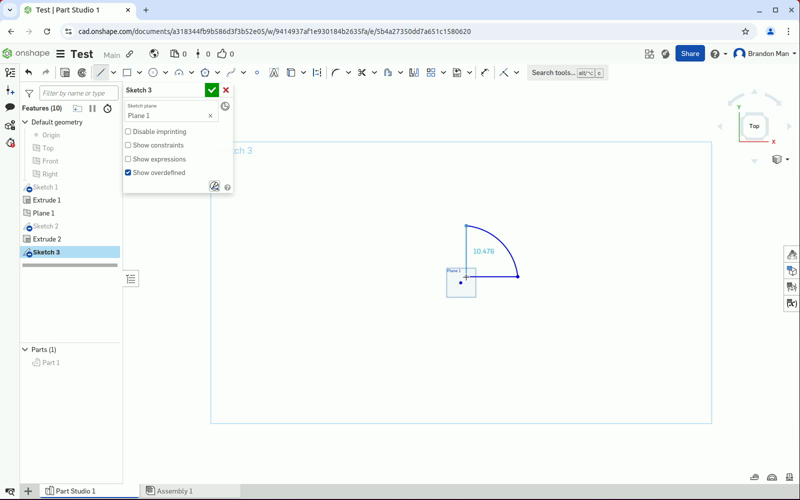
click(466, 276)
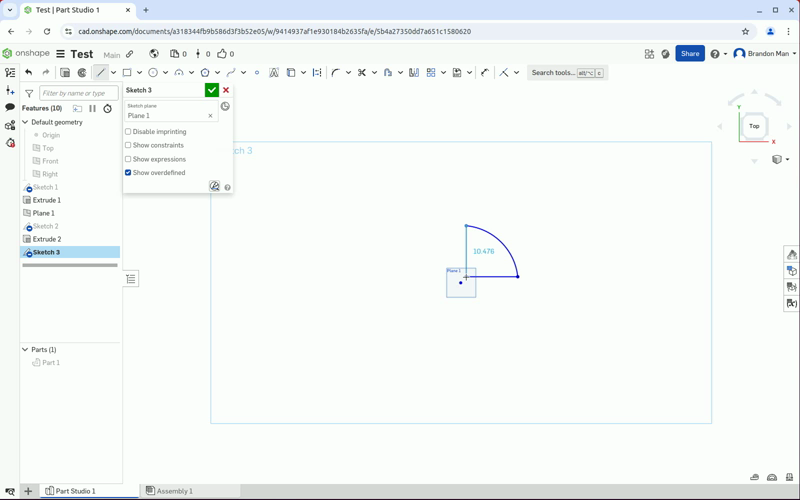
key(esc)
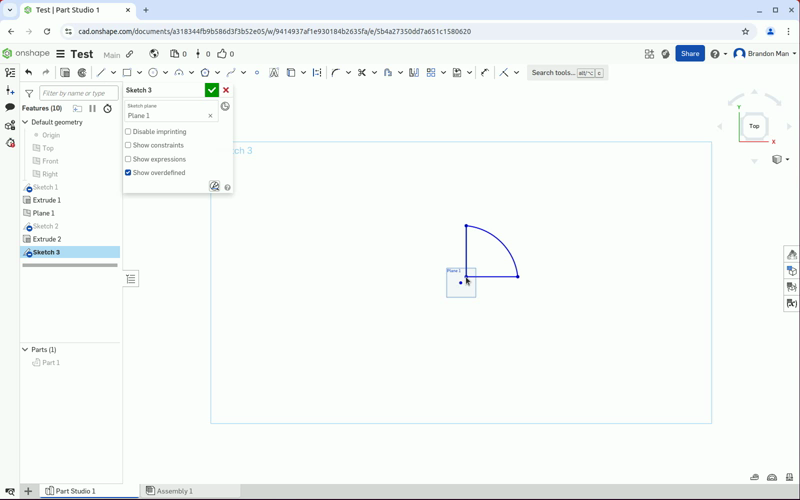
mouse_move(477, 248)
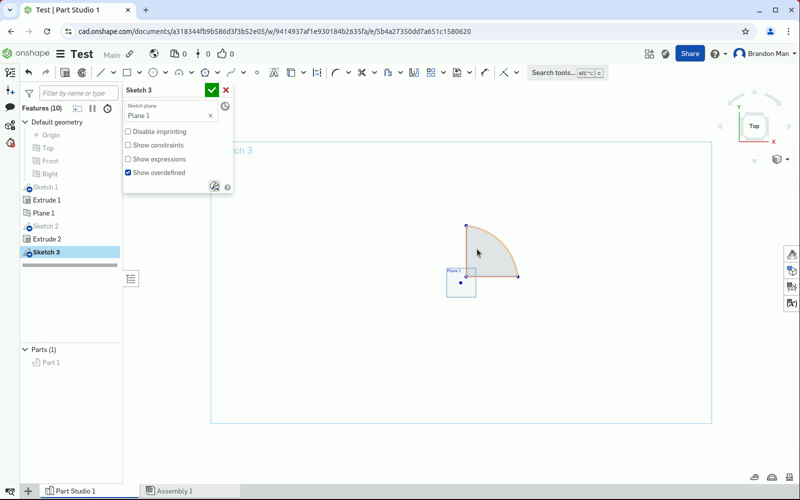
click(477, 248)
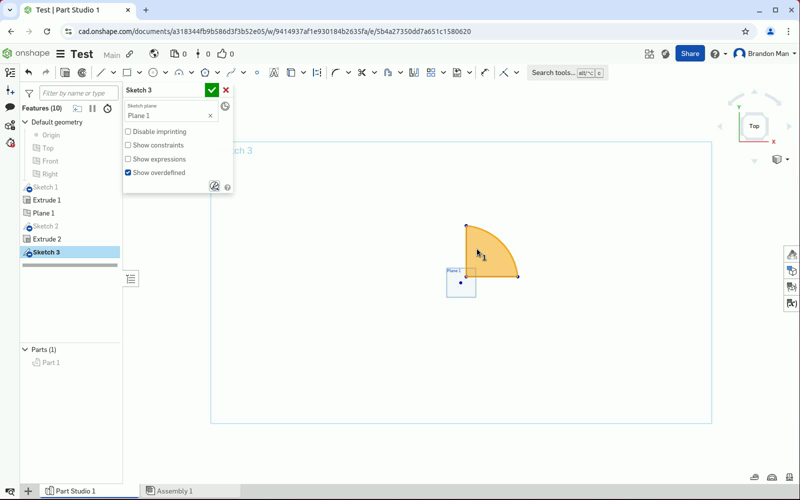
mouse_move(73, 352)
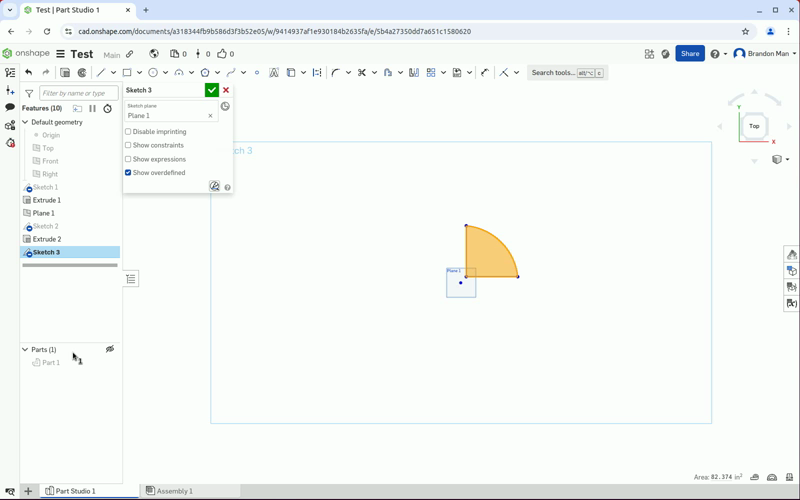
key(shift+y)
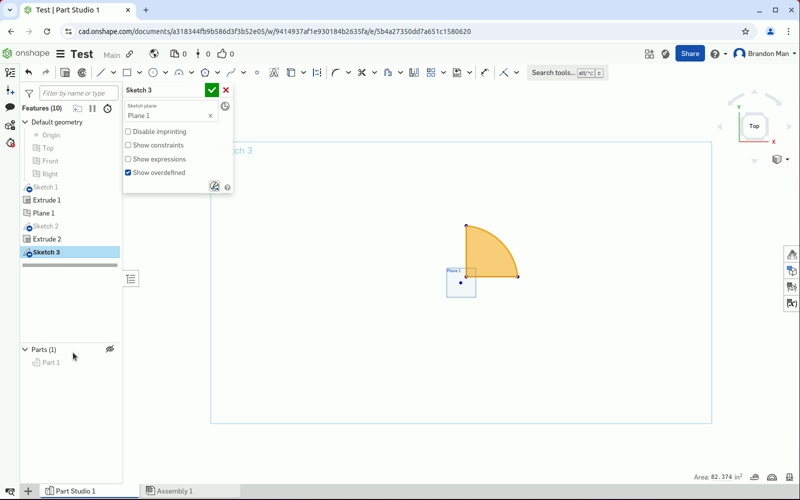
key(shift+e)
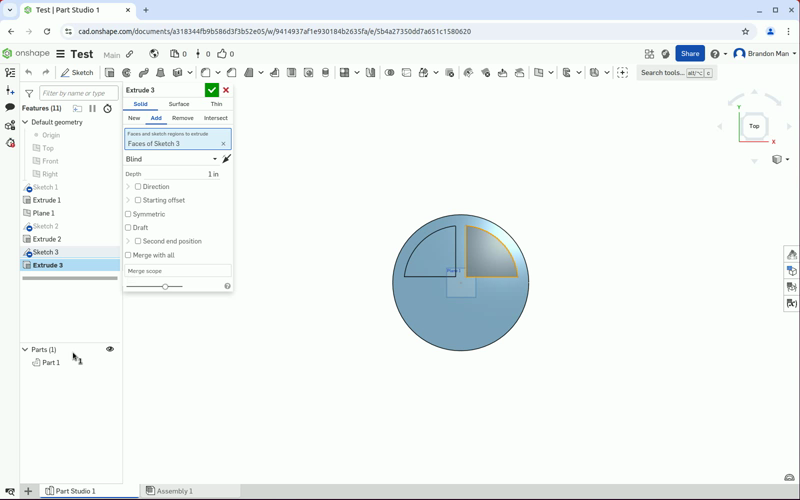
mouse_move(143, 106)
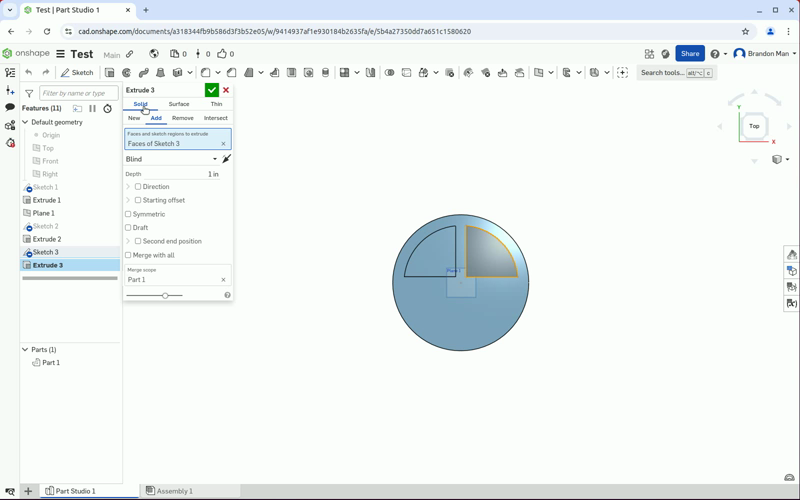
click(143, 106)
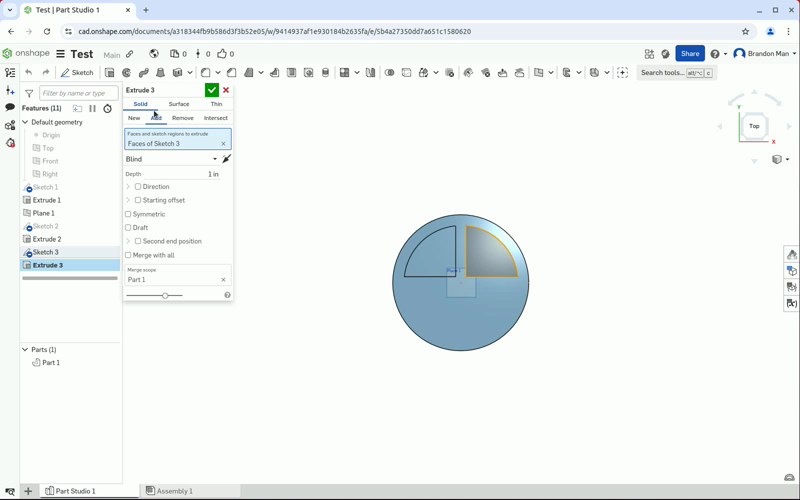
mouse_move(186, 120)
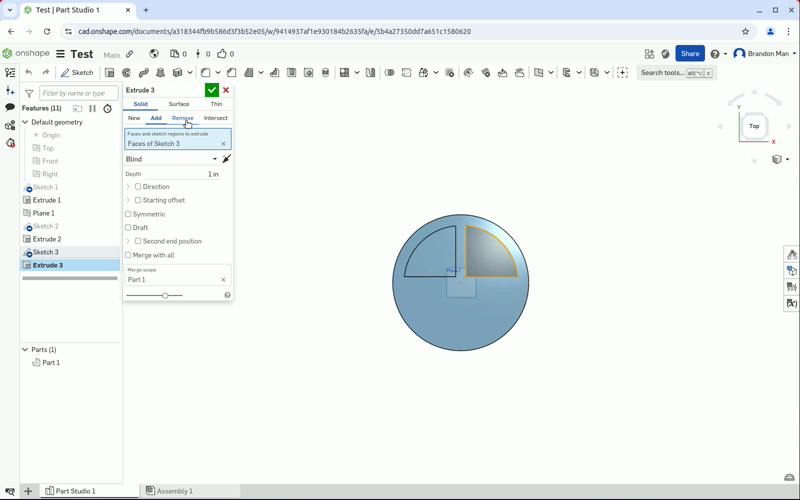
click(186, 120)
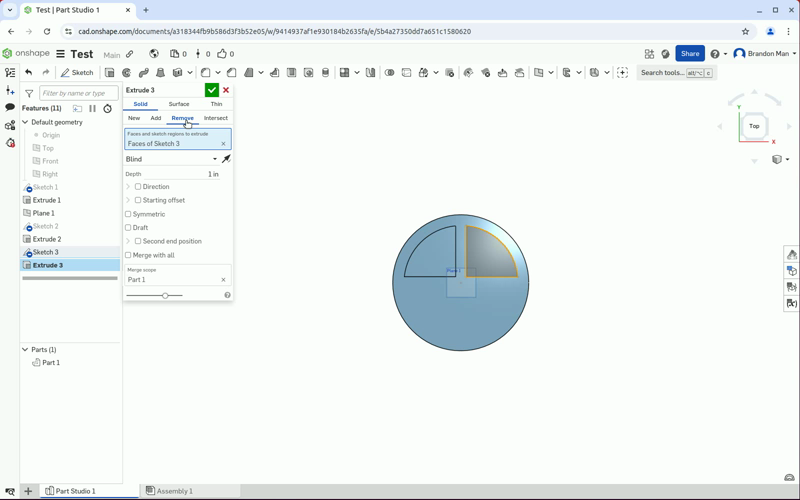
key(tab, 4)
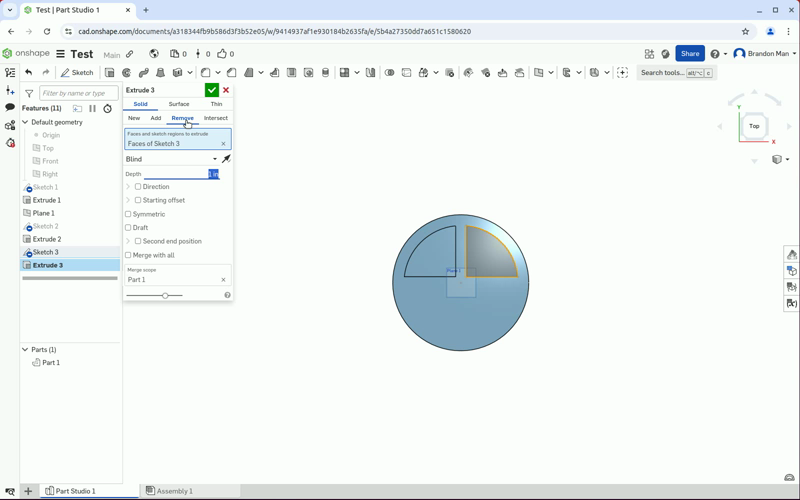
text(18.535)
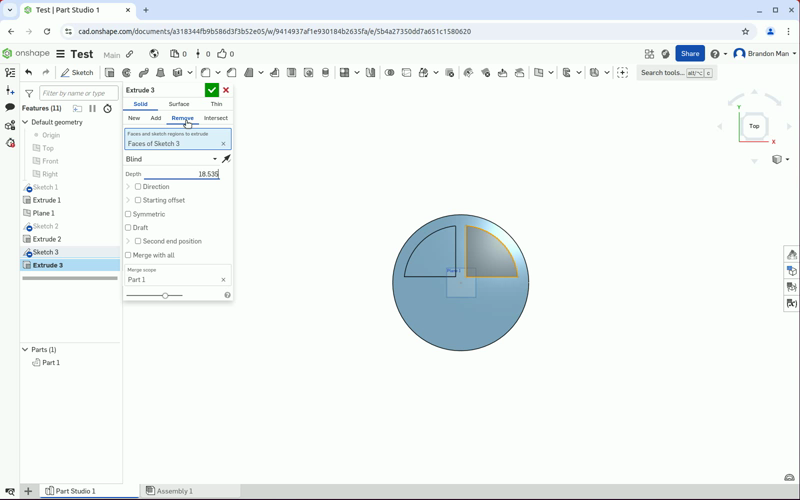
key(tab, 6)
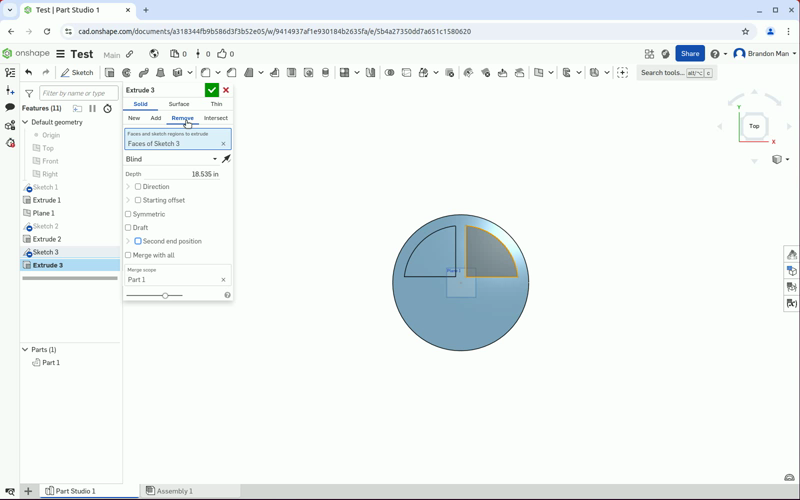
key(space)
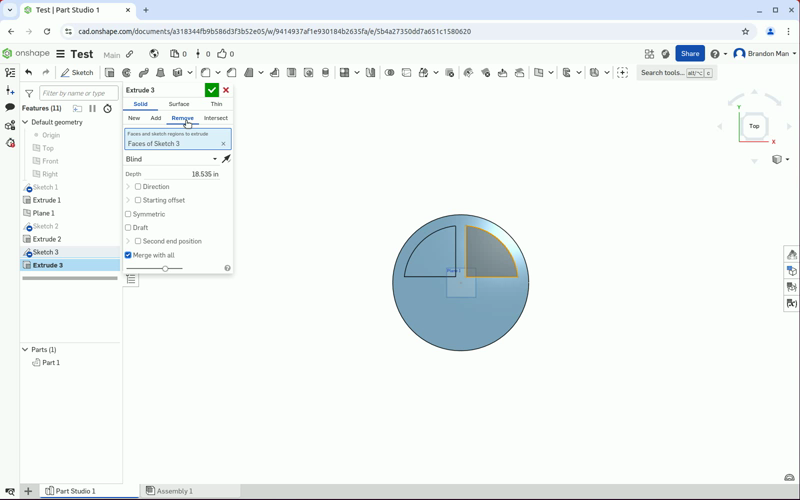
key(enter)
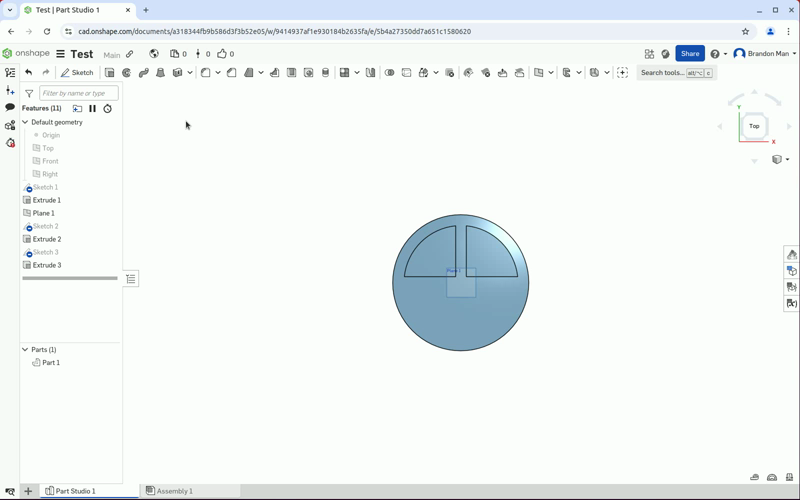
key(shift+h)
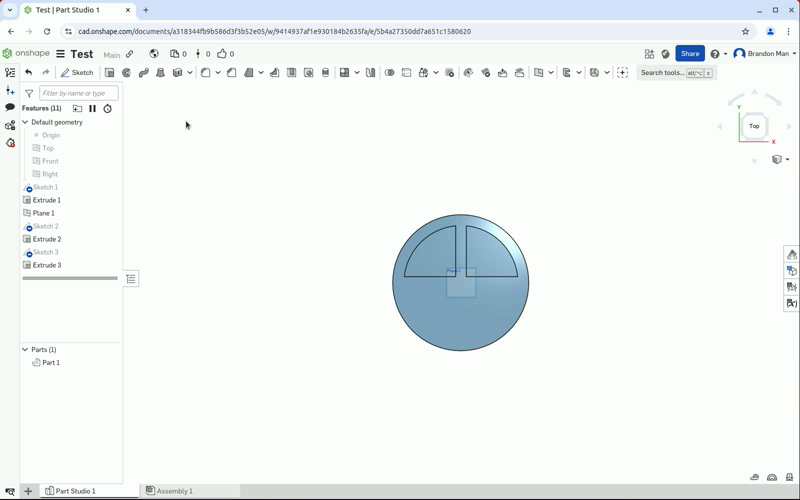
key(shift+h)
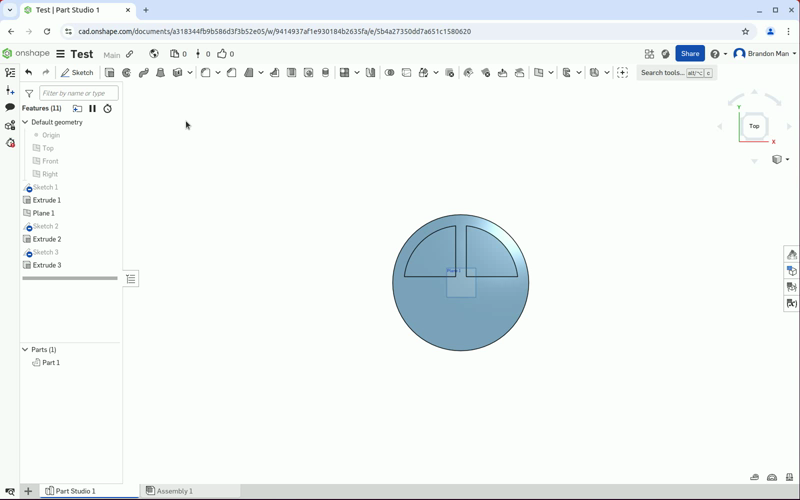
mouse_move(73, 189)
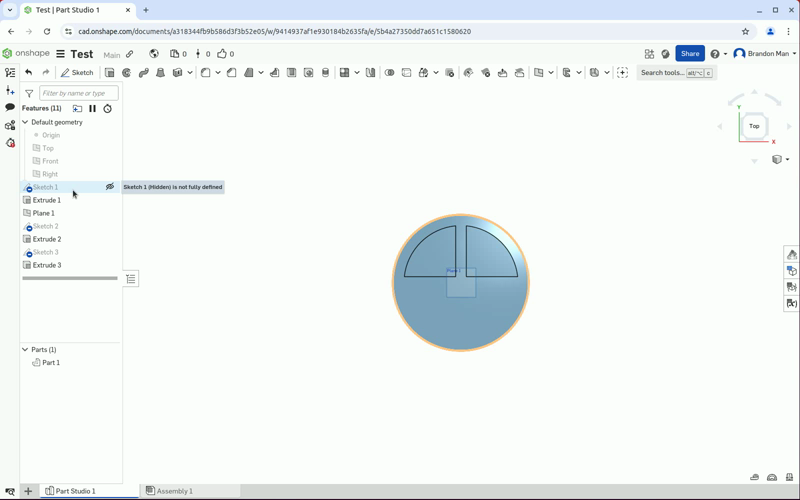
click(73, 189)
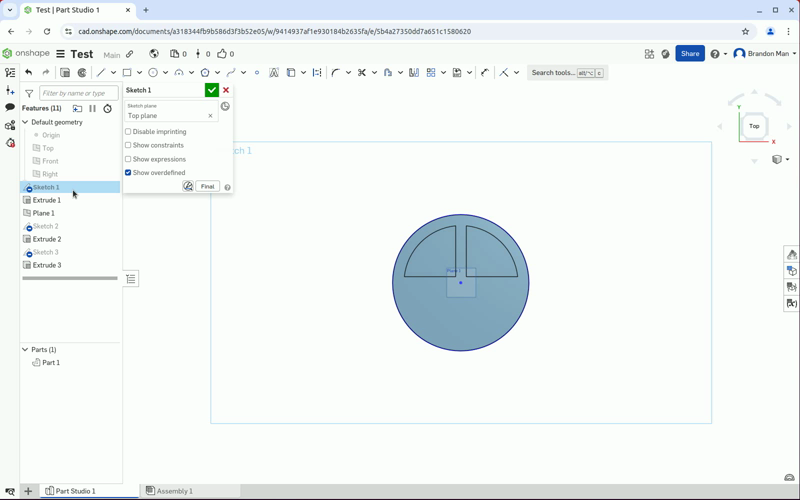
mouse_move(229, 92)
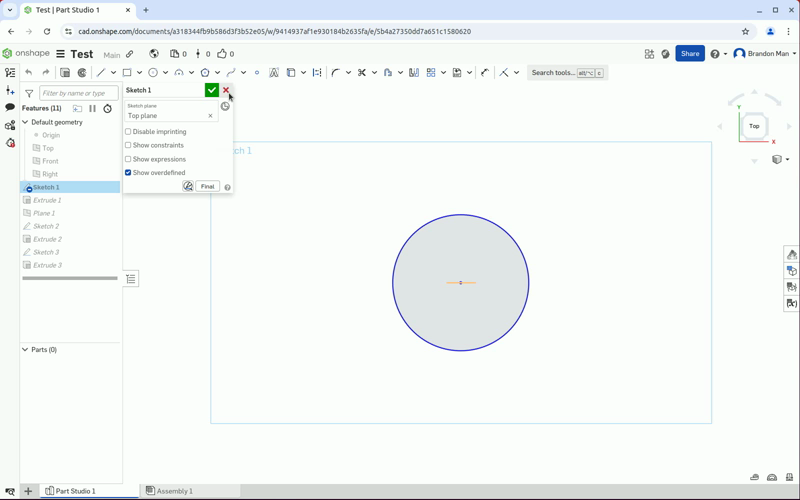
click(229, 92)
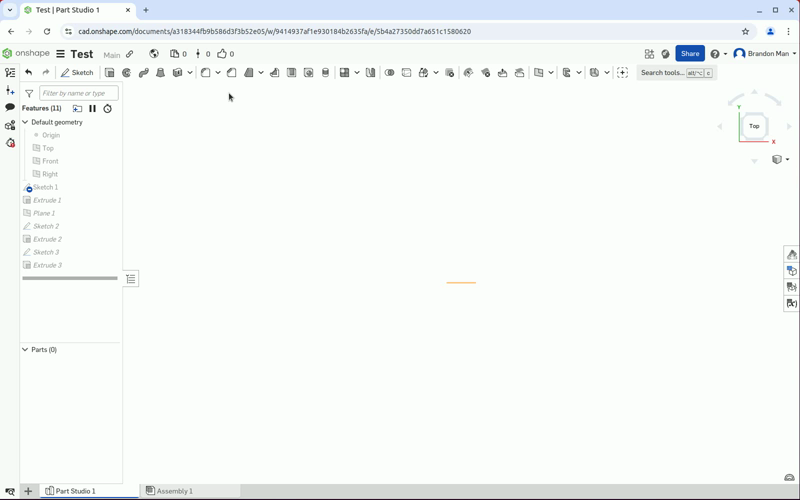
key(shift+s)
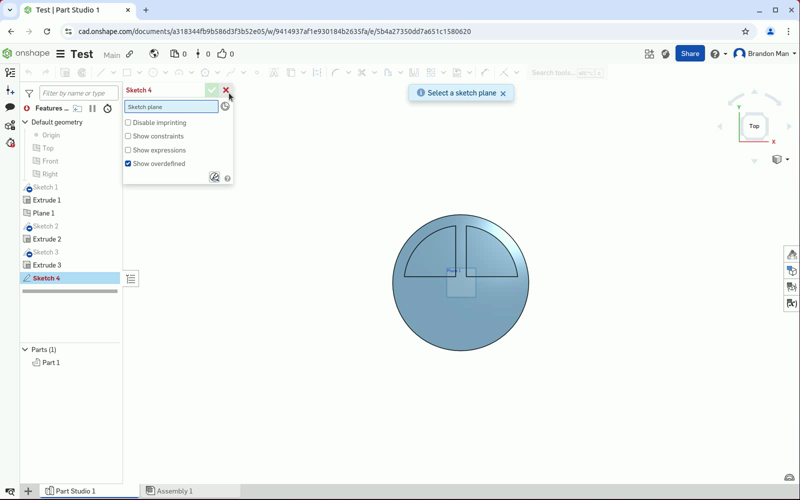
mouse_move(73, 215)
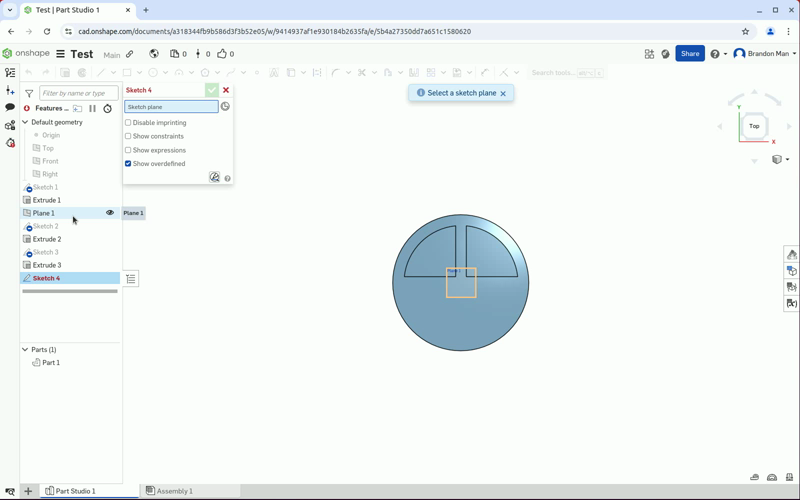
click(73, 215)
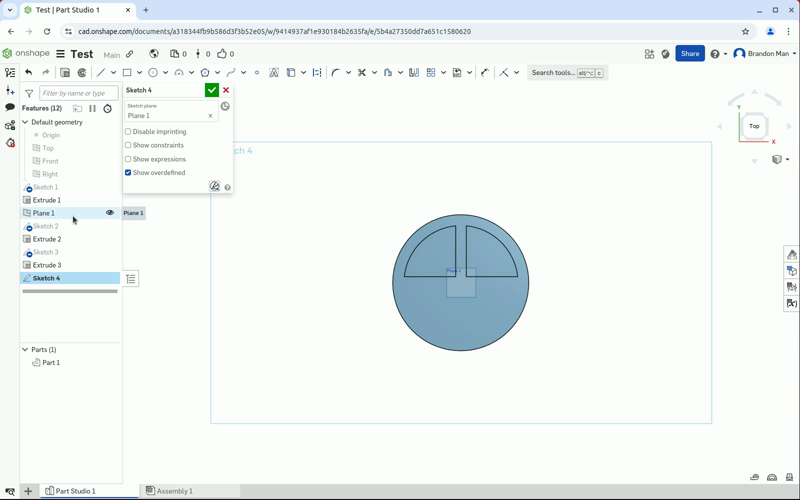
mouse_move(73, 352)
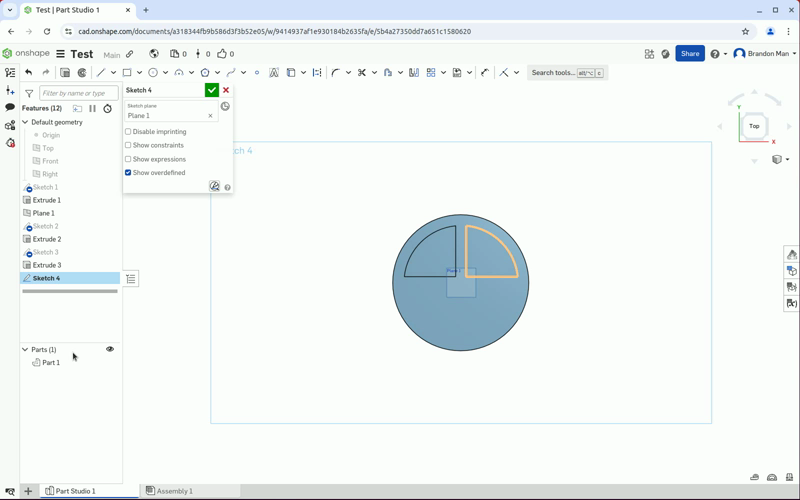
key(y)
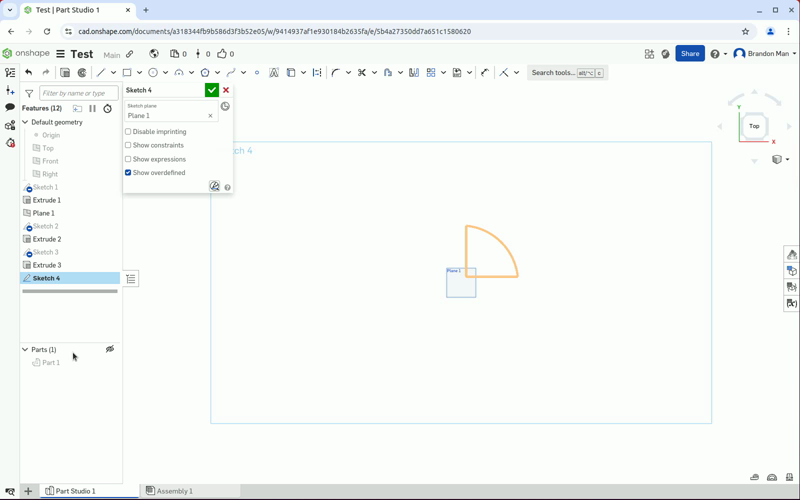
key(a)
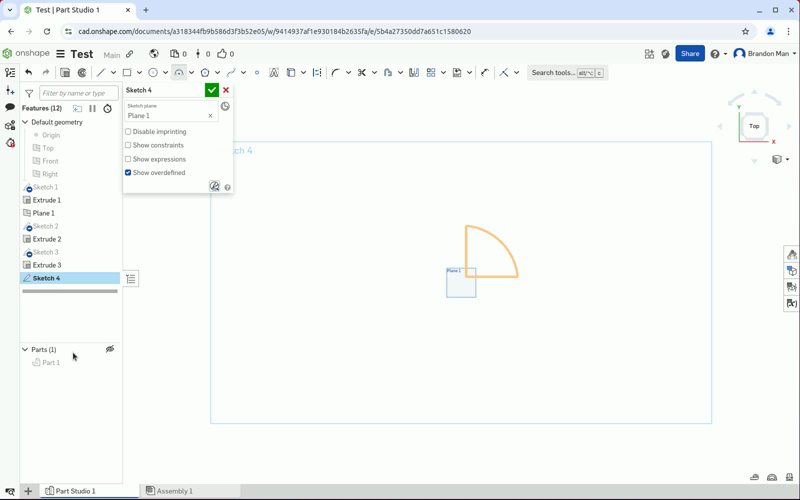
key_down(shift)
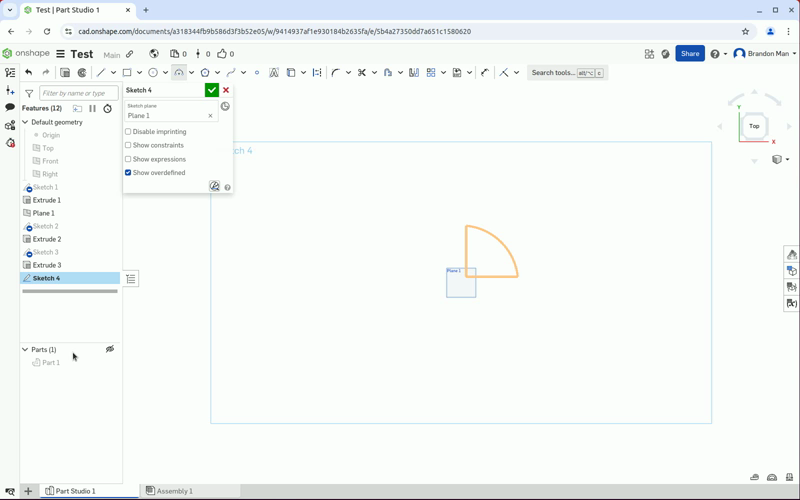
mouse_move(466, 339)
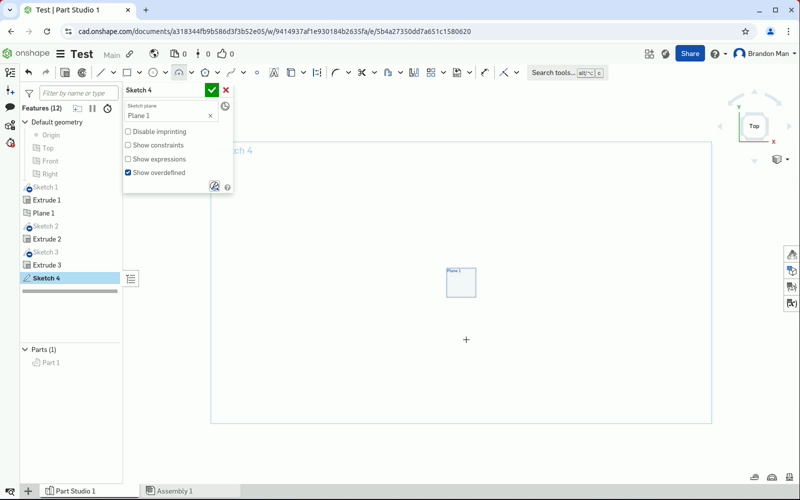
click(466, 339)
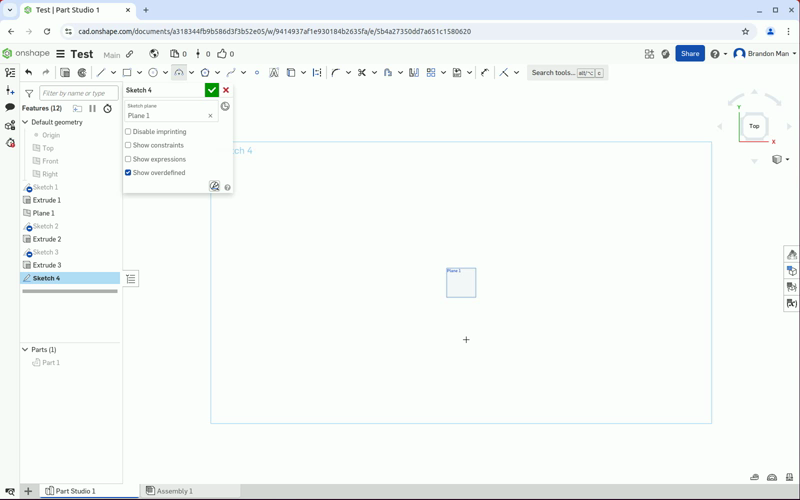
key_up(shift)
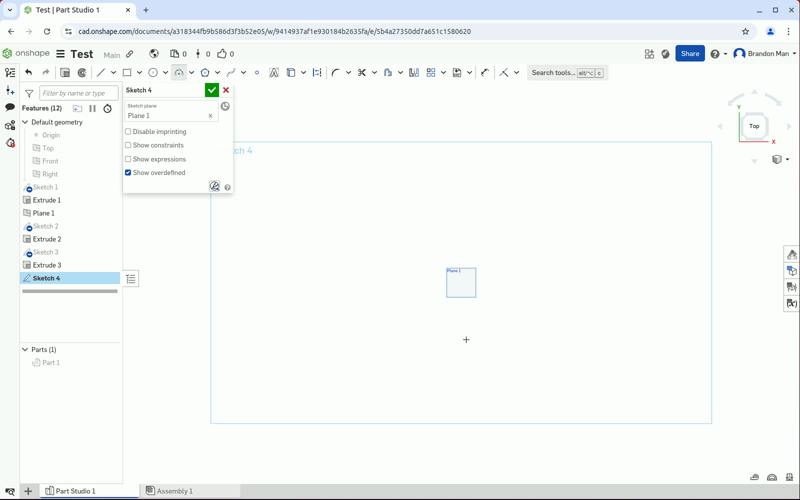
key_down(shift)
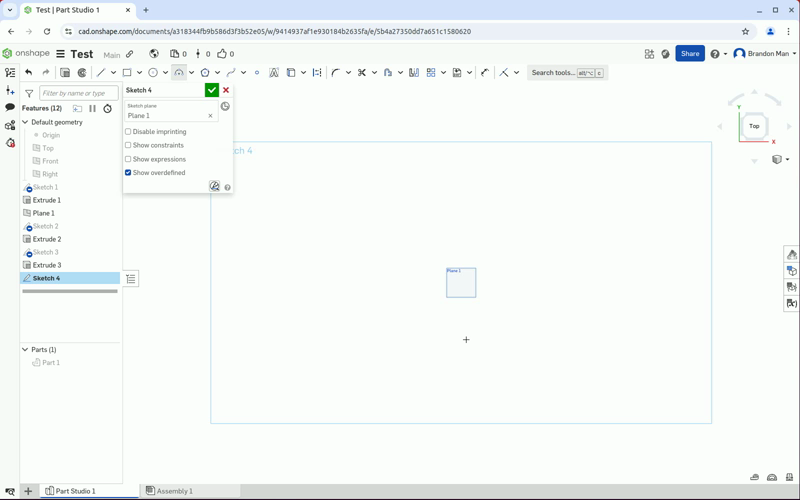
mouse_move(517, 288)
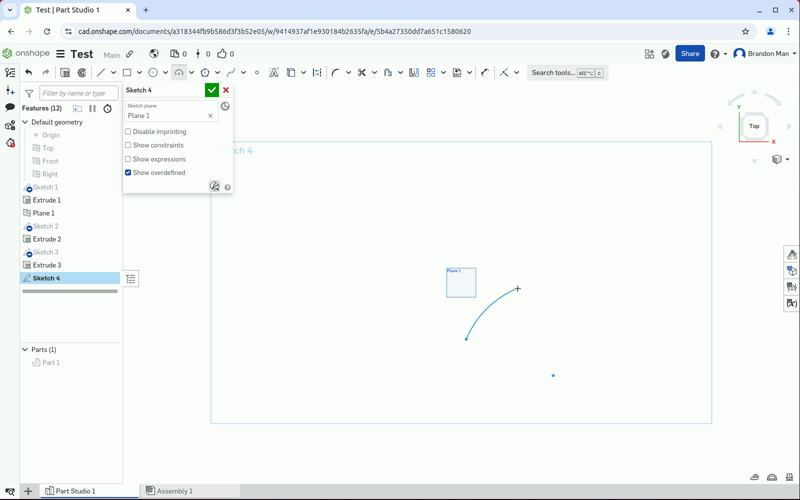
click(517, 288)
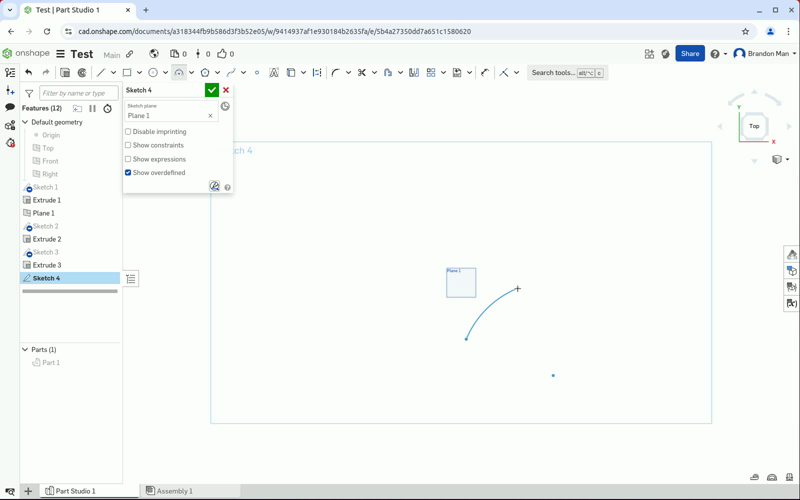
mouse_move(501, 322)
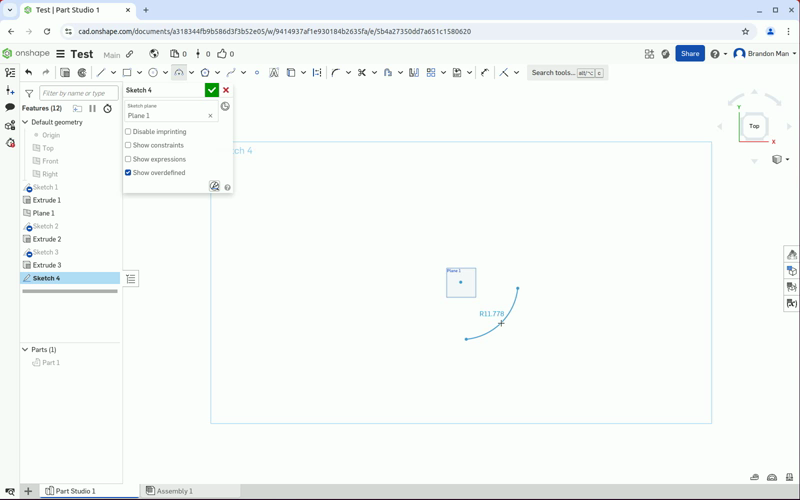
click(501, 322)
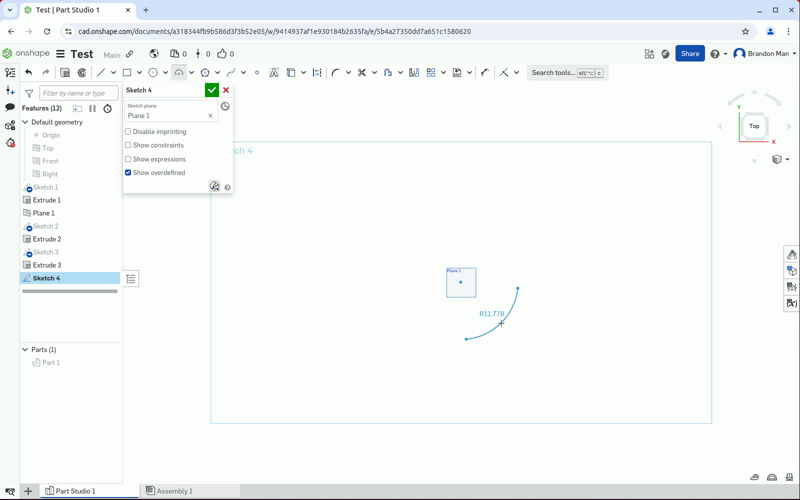
key_up(shift)
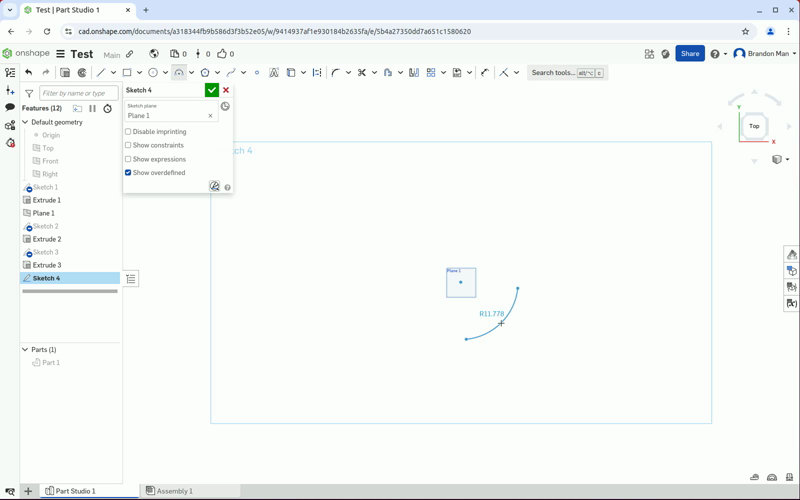
key(esc)
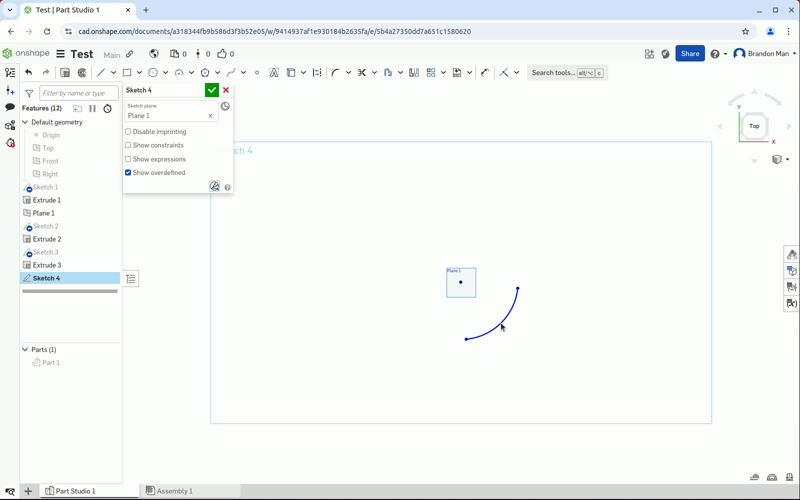
key(l)
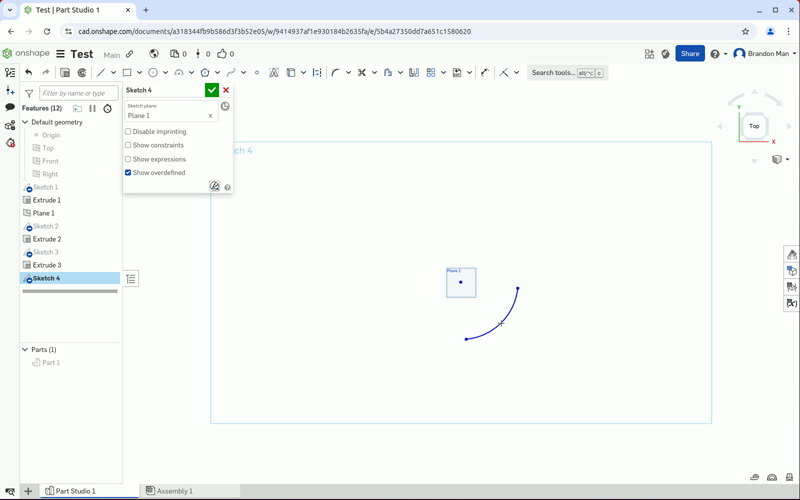
mouse_move(517, 288)
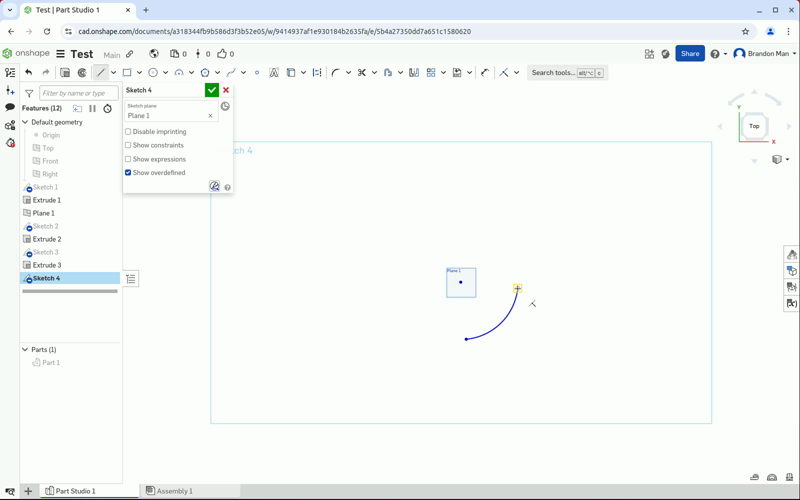
click(517, 288)
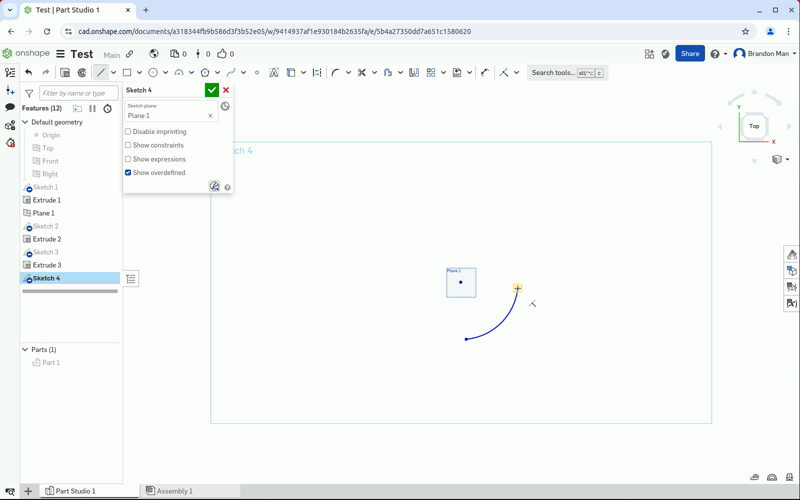
key_down(shift)
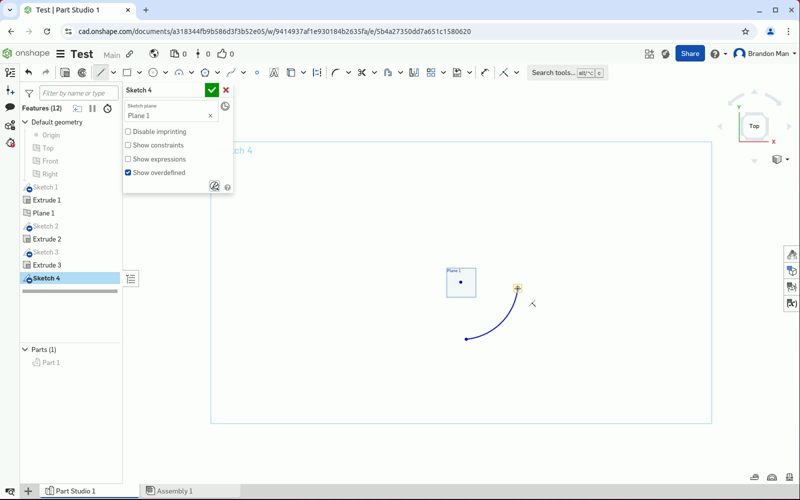
mouse_move(547, 288)
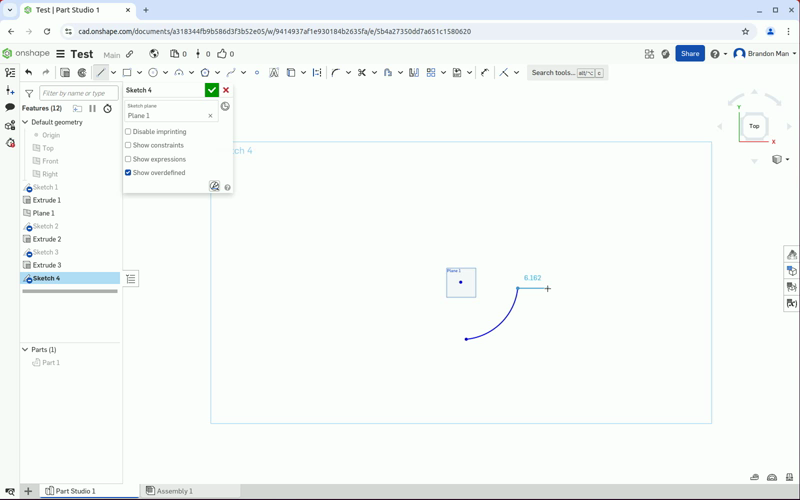
mouse_move(466, 288)
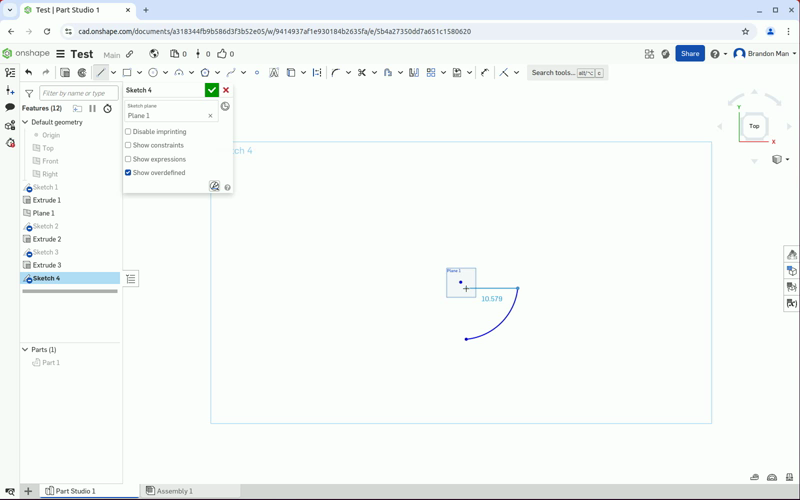
click(466, 288)
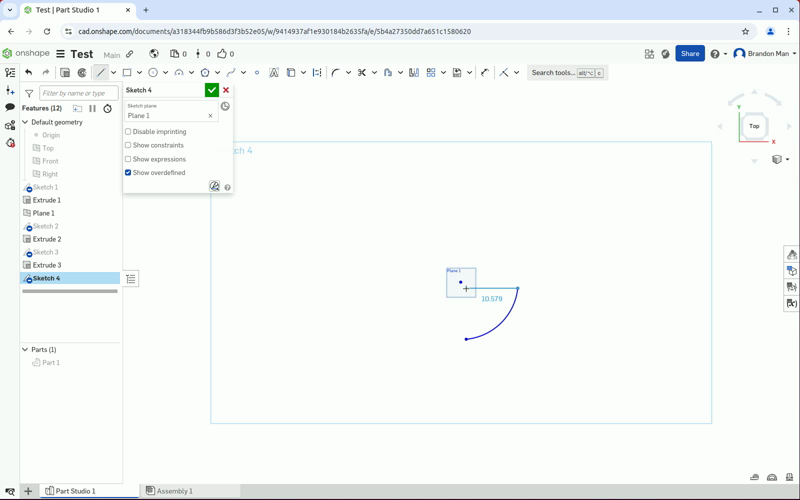
key_up(shift)
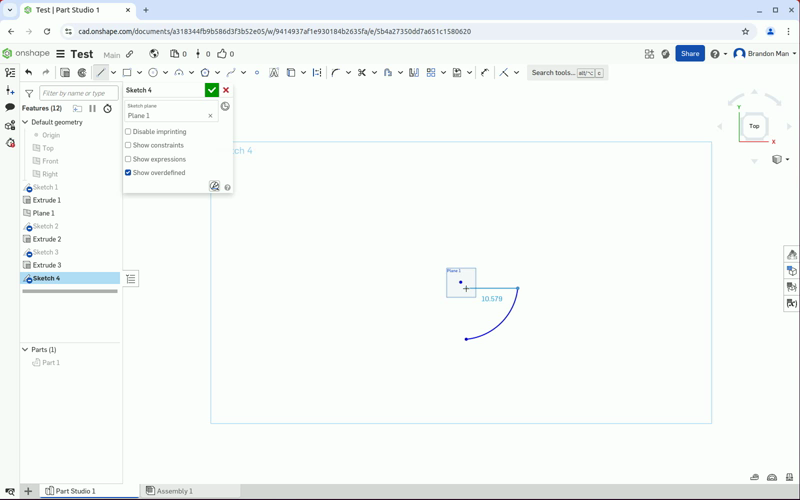
mouse_move(496, 288)
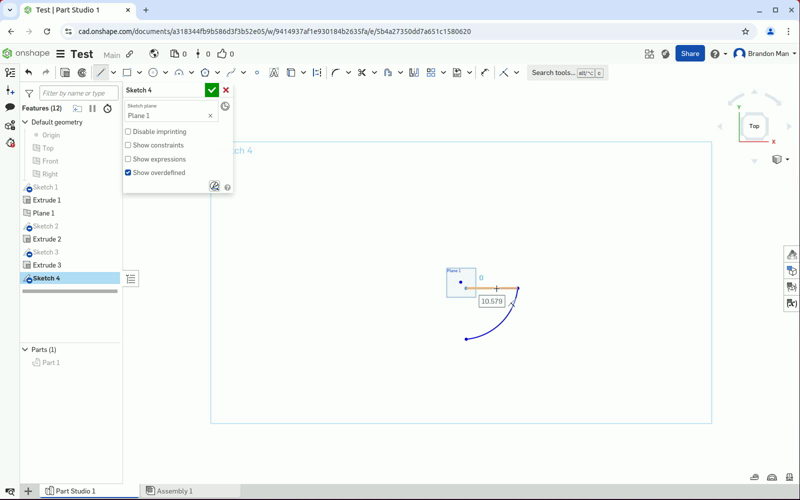
key_down(shift)
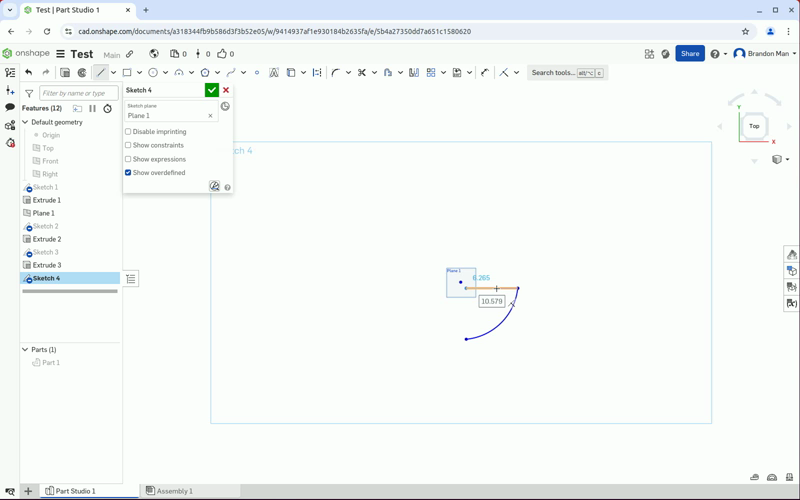
mouse_move(466, 339)
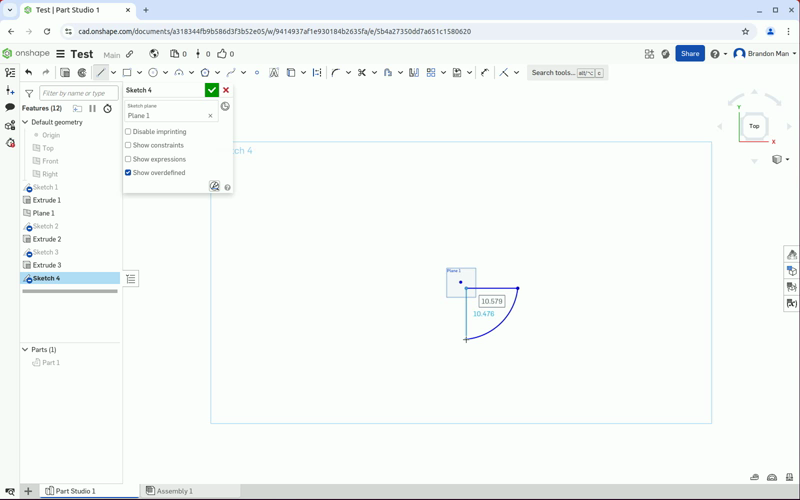
key_up(shift)
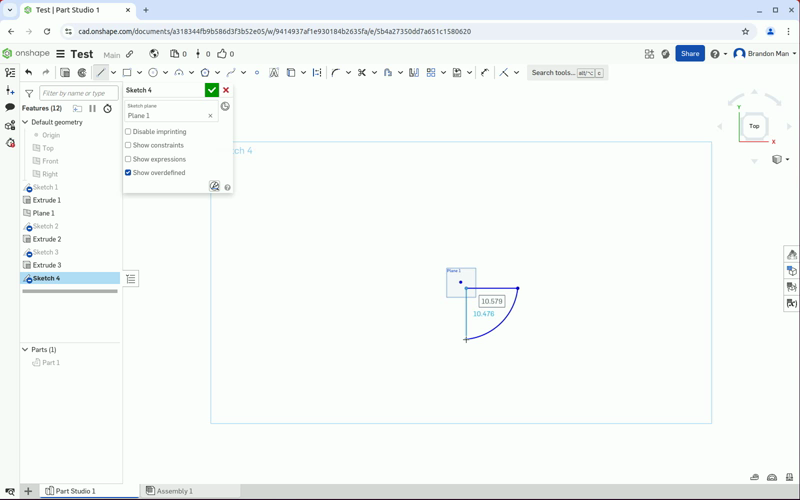
click(466, 339)
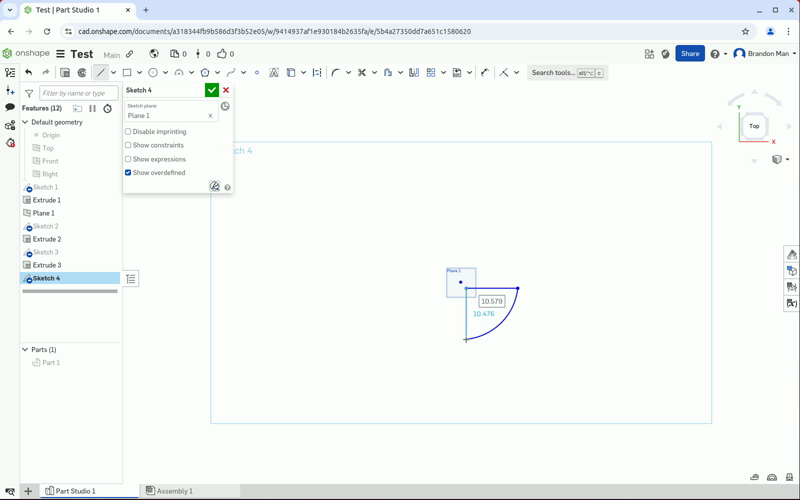
key(esc)
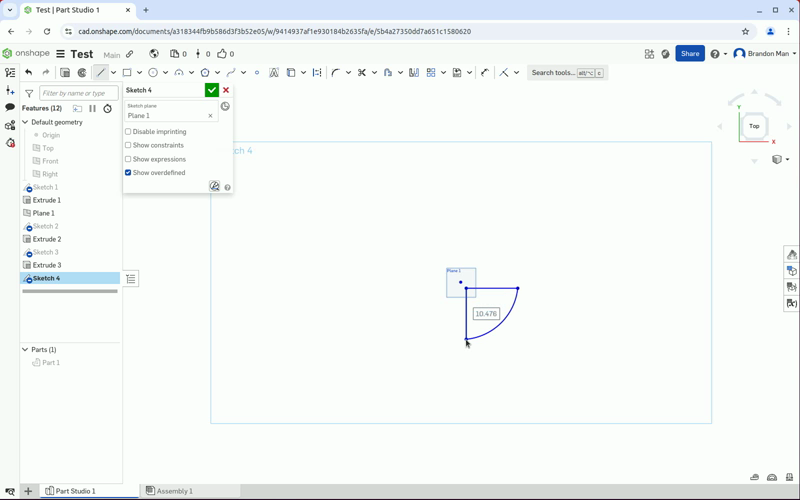
mouse_move(509, 299)
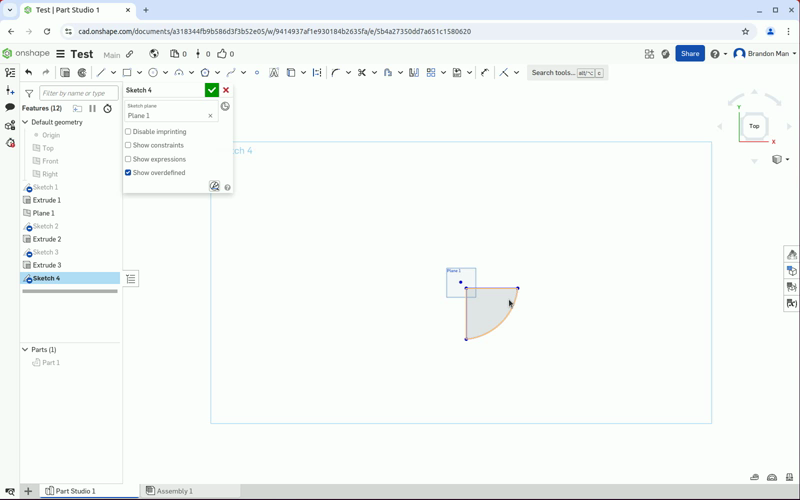
click(509, 299)
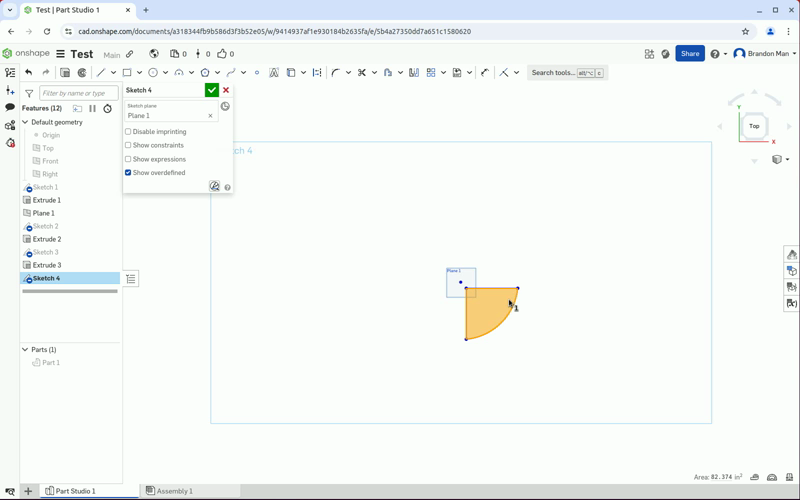
mouse_move(73, 352)
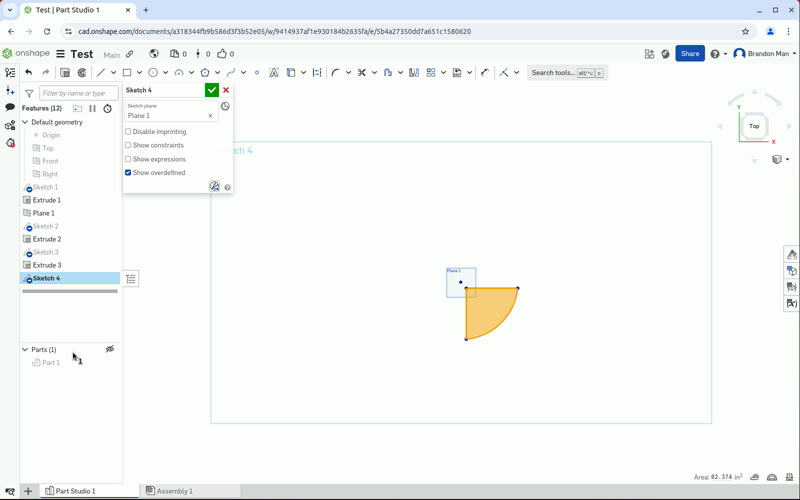
key(shift+y)
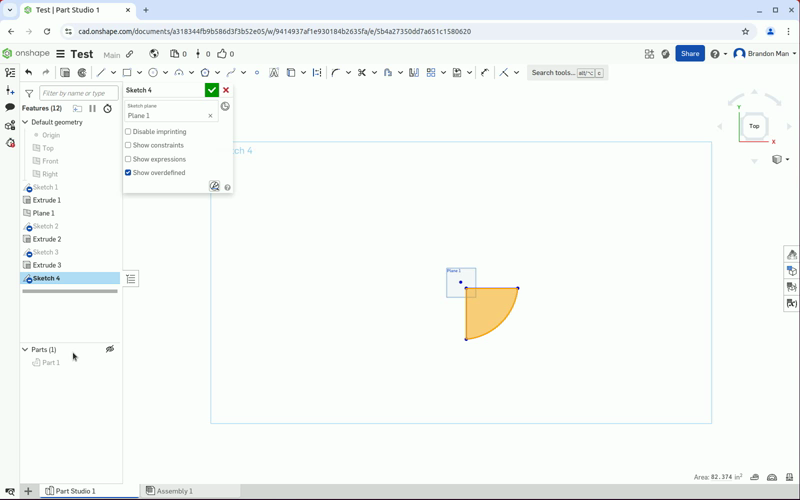
key(shift+e)
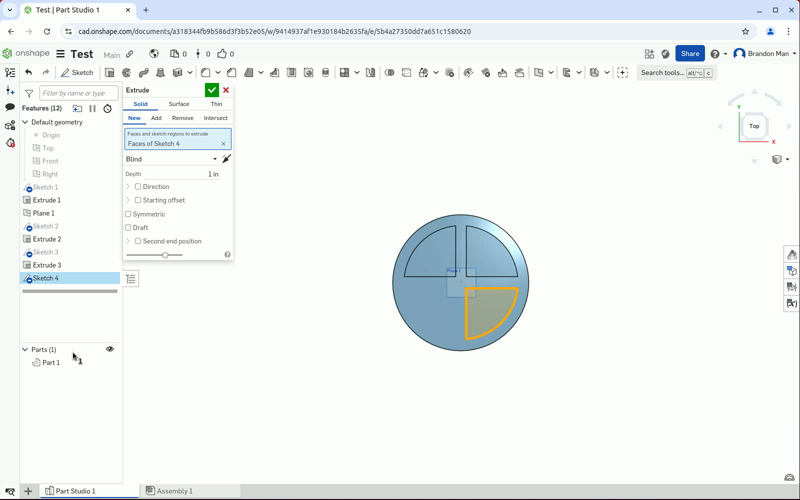
mouse_move(143, 106)
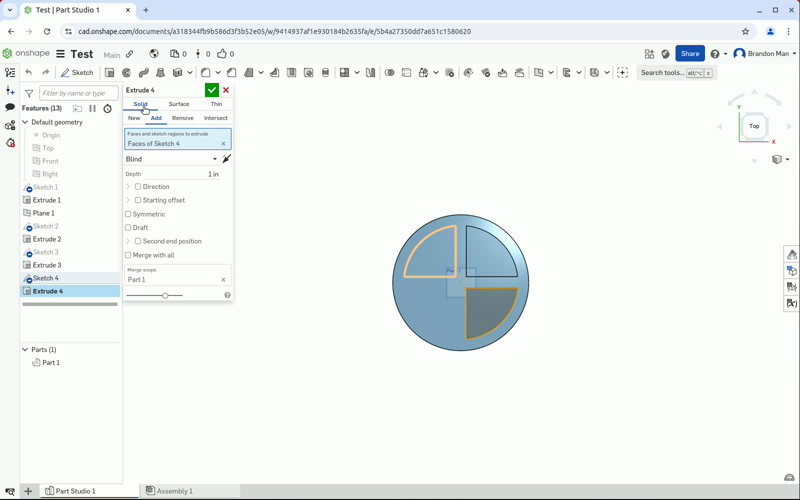
click(143, 106)
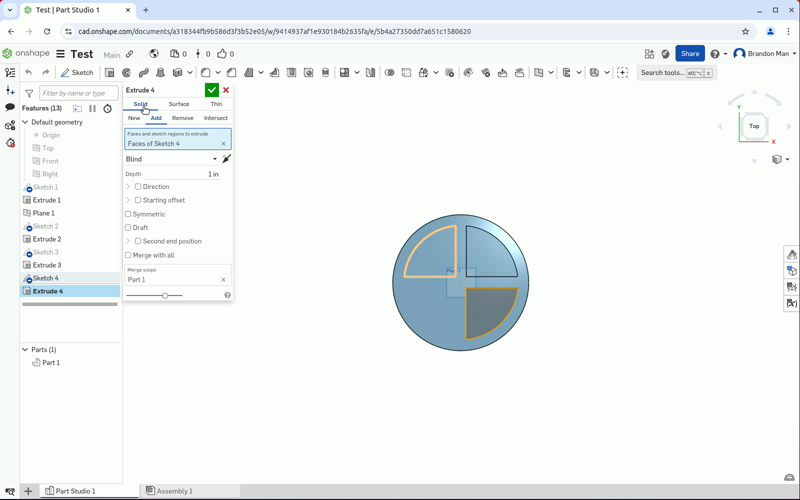
mouse_move(186, 120)
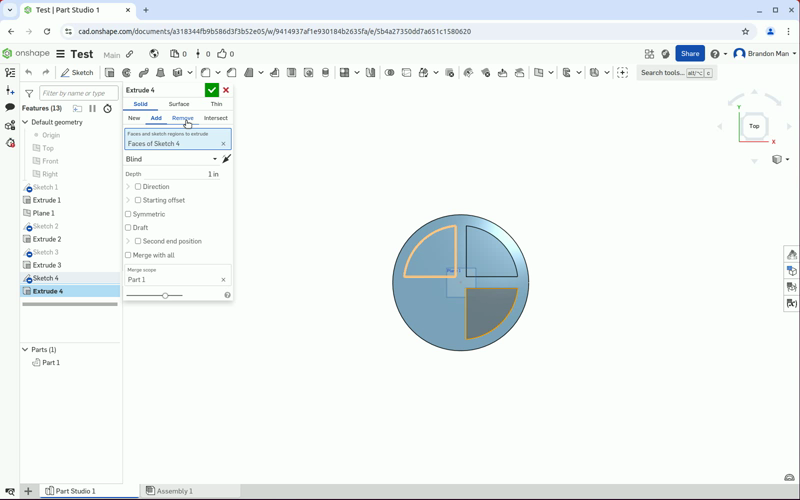
click(186, 120)
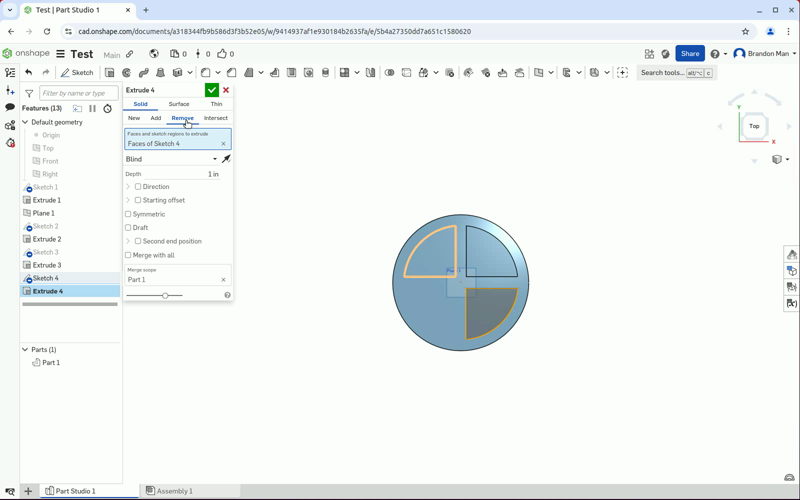
key(tab, 4)
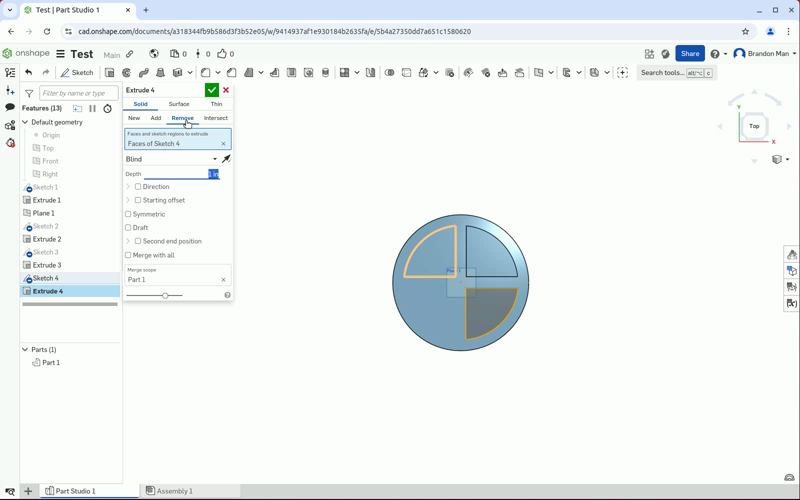
text(18.535)
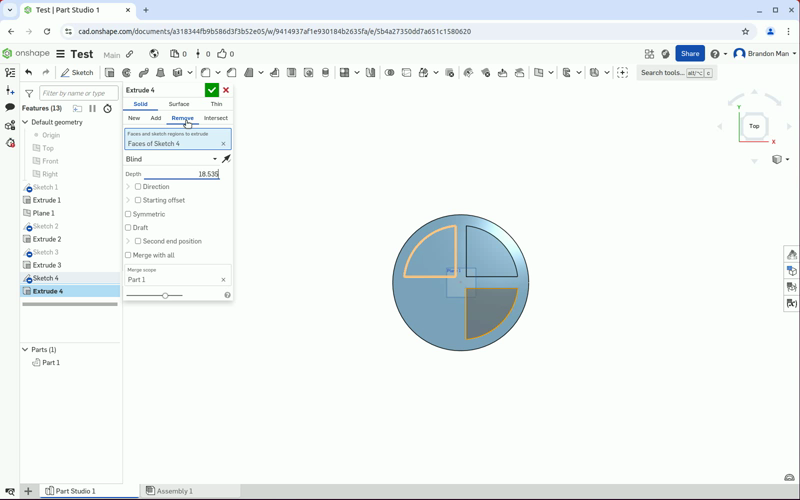
key(tab, 6)
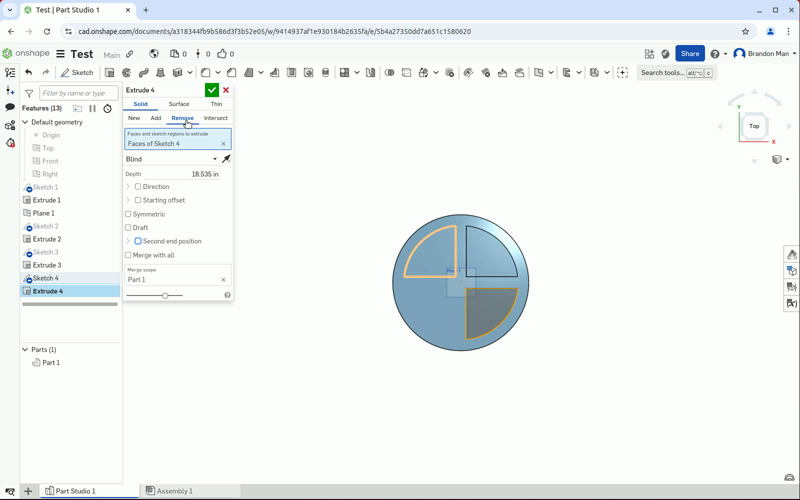
key(space)
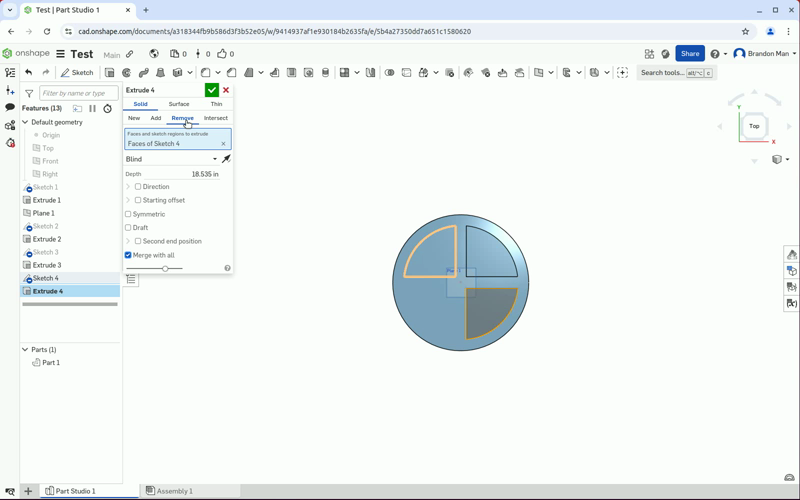
key(enter)
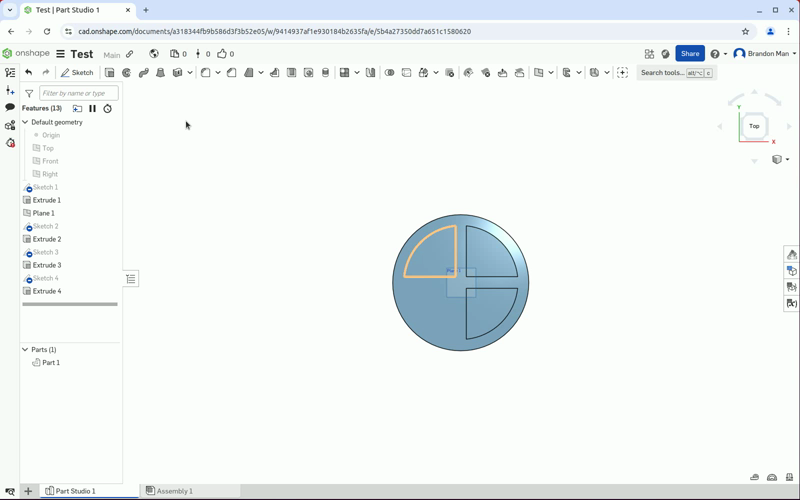
key(shift+h)
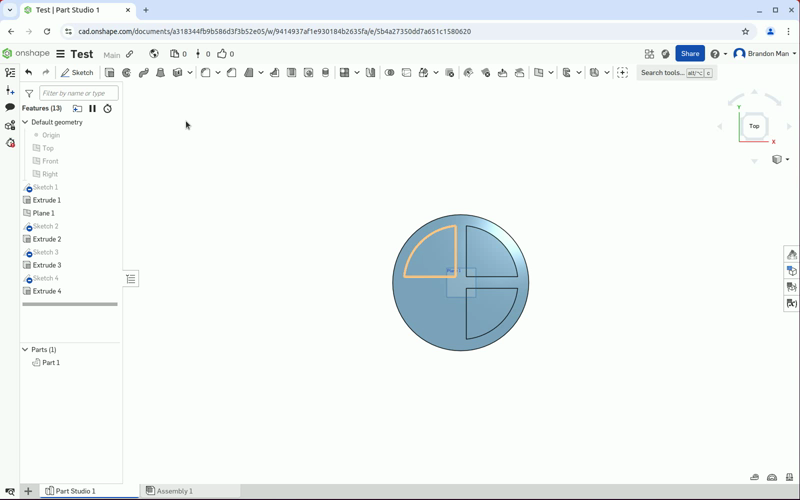
key(shift+h)
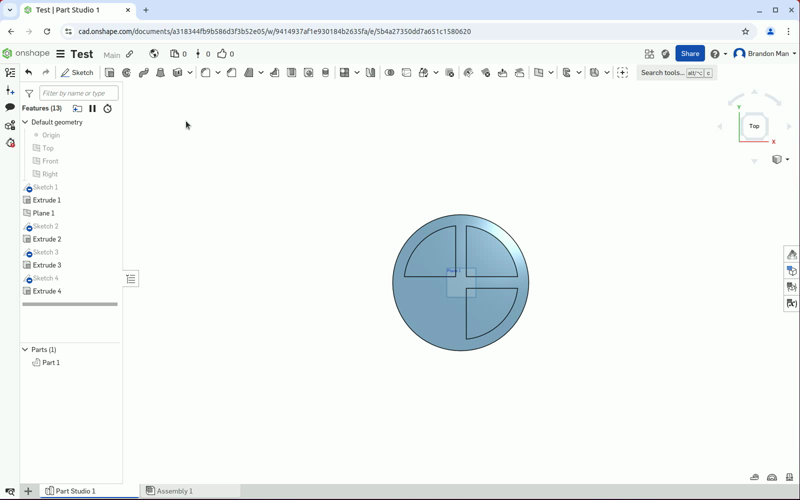
mouse_move(73, 189)
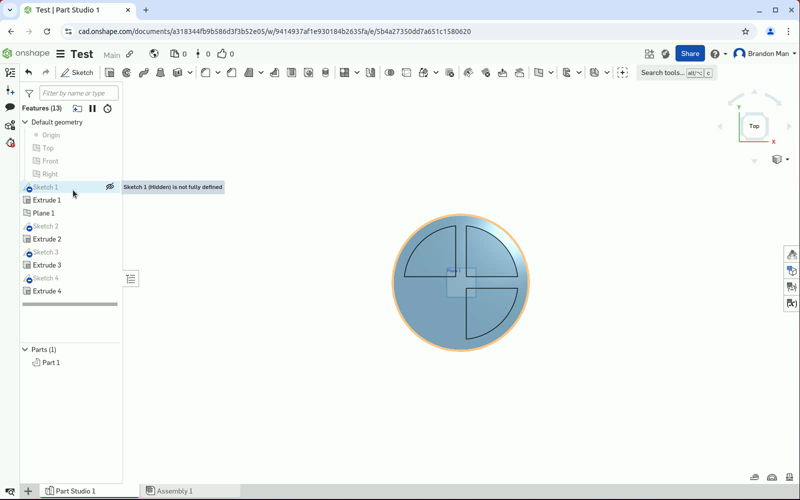
click(73, 189)
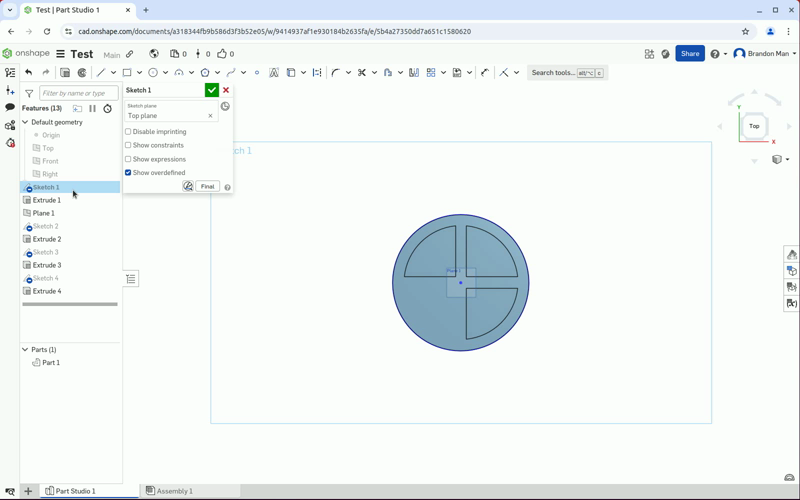
mouse_move(229, 92)
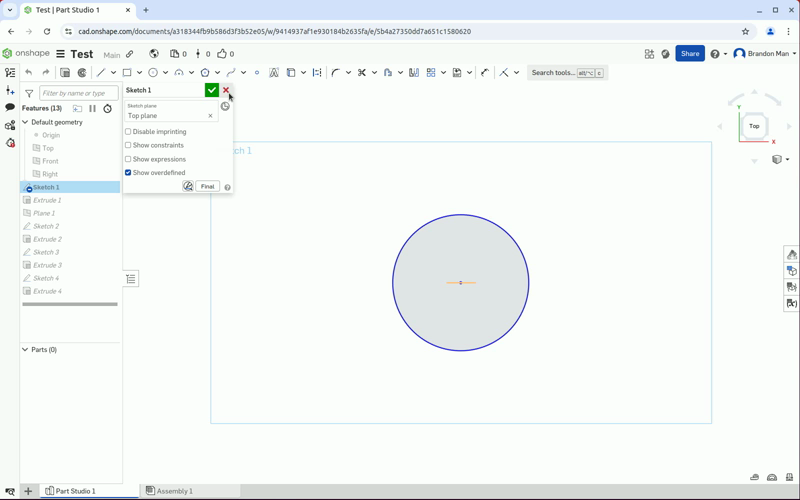
click(229, 92)
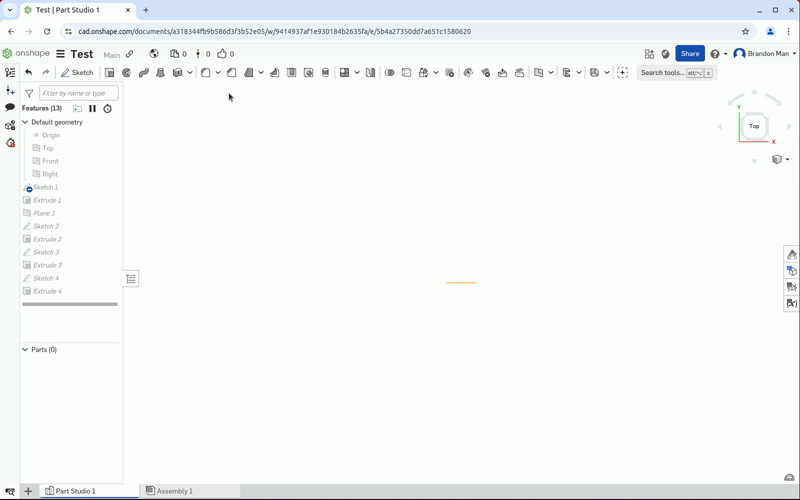
key(shift+s)
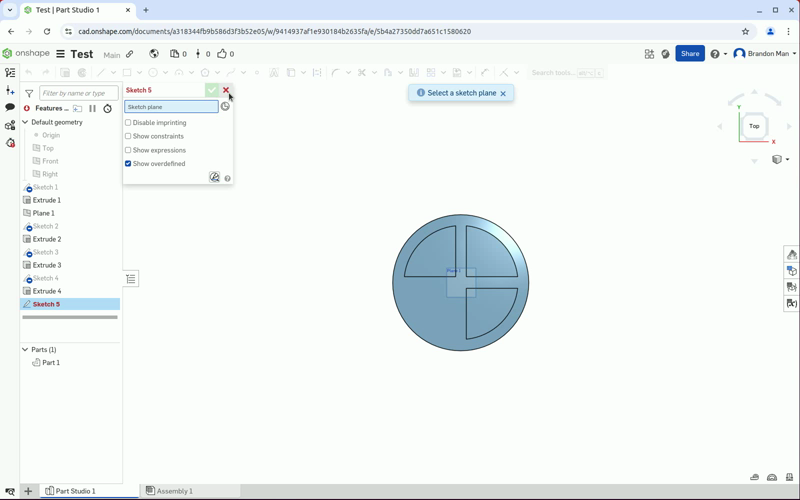
mouse_move(73, 215)
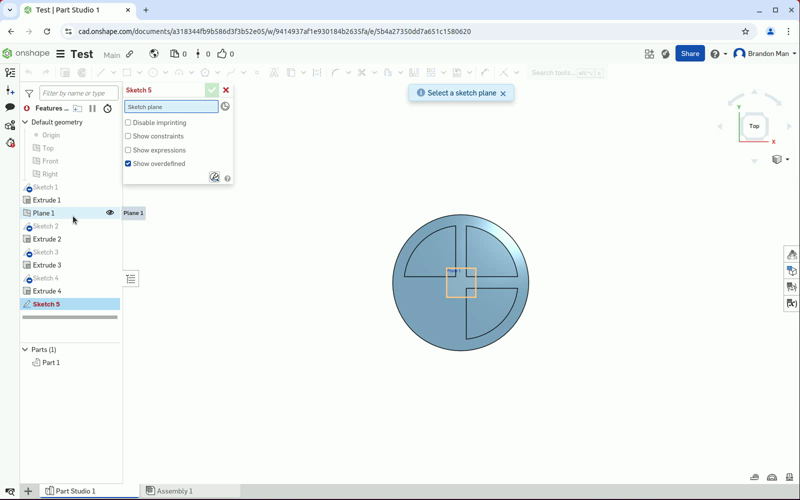
click(73, 215)
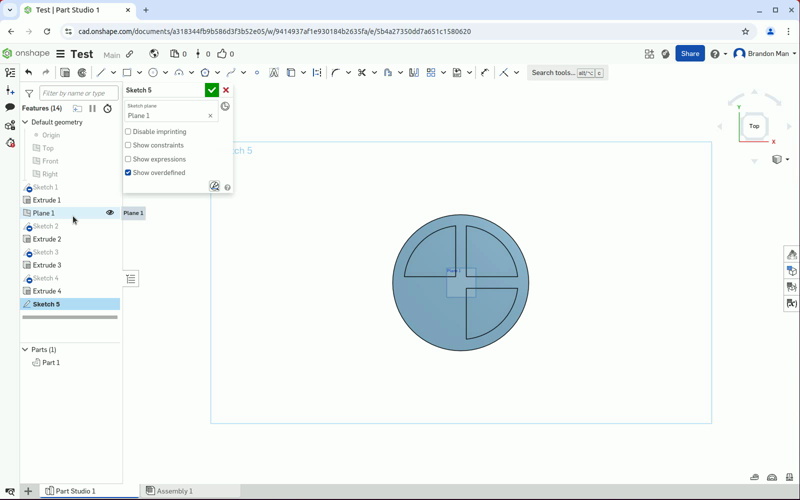
mouse_move(73, 352)
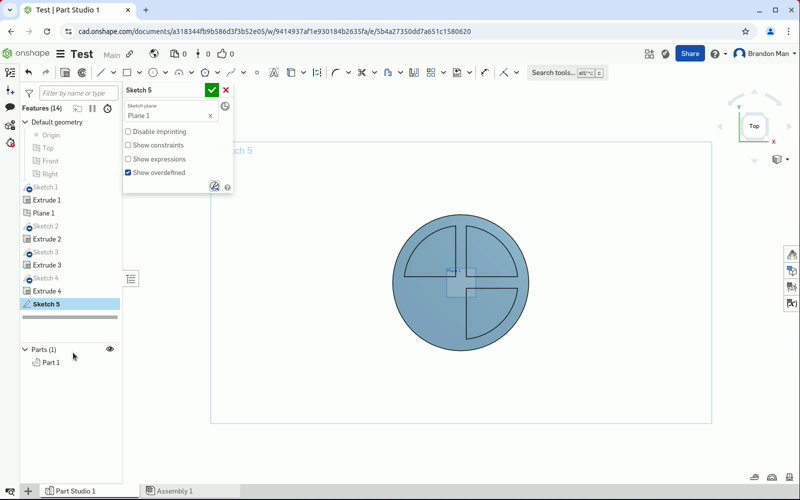
key(y)
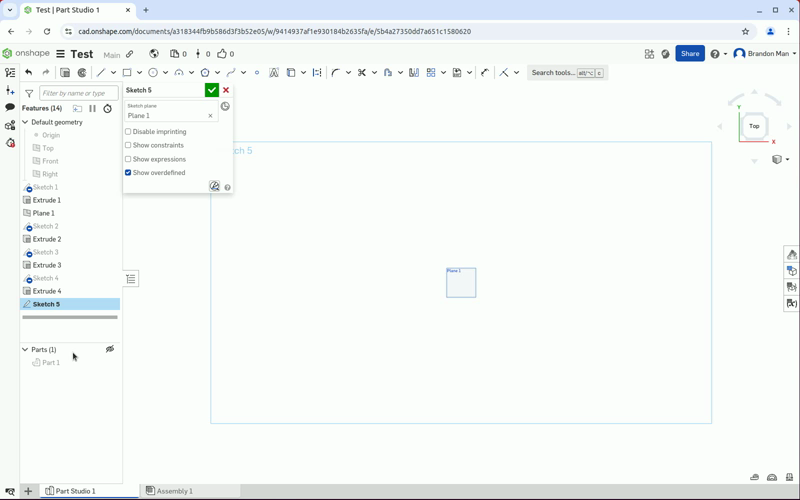
key(a)
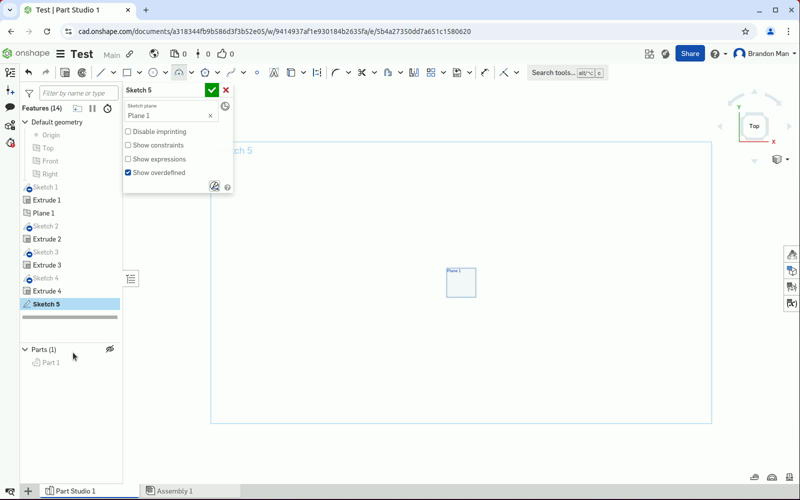
key_down(shift)
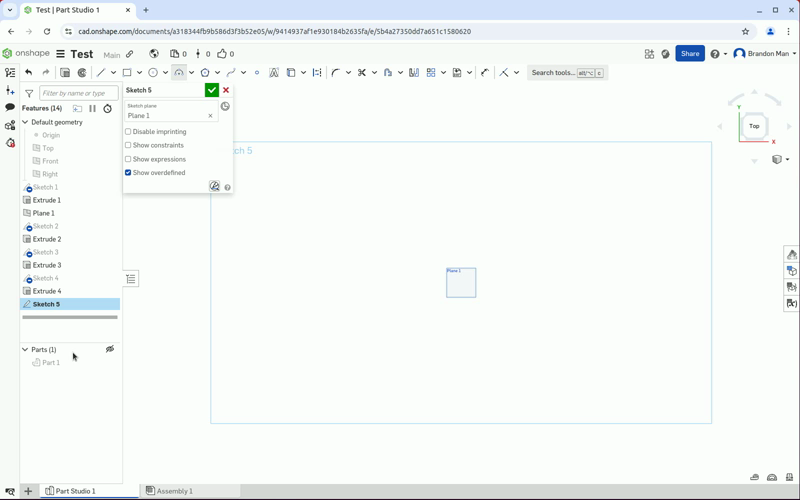
mouse_move(404, 288)
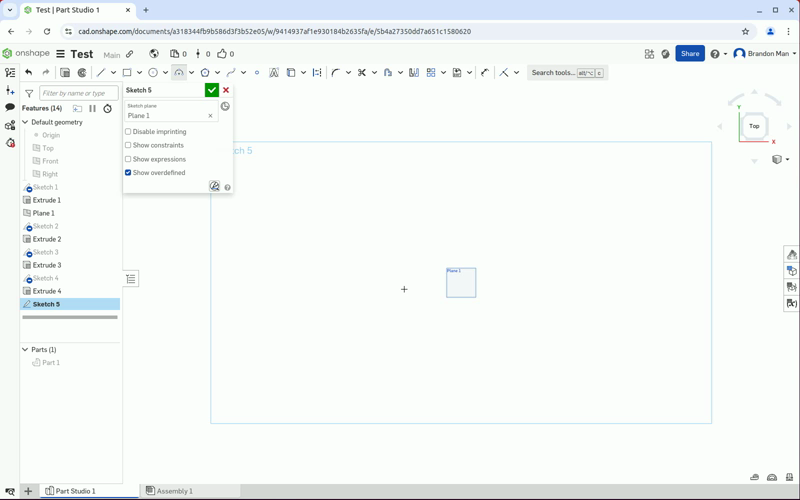
click(404, 288)
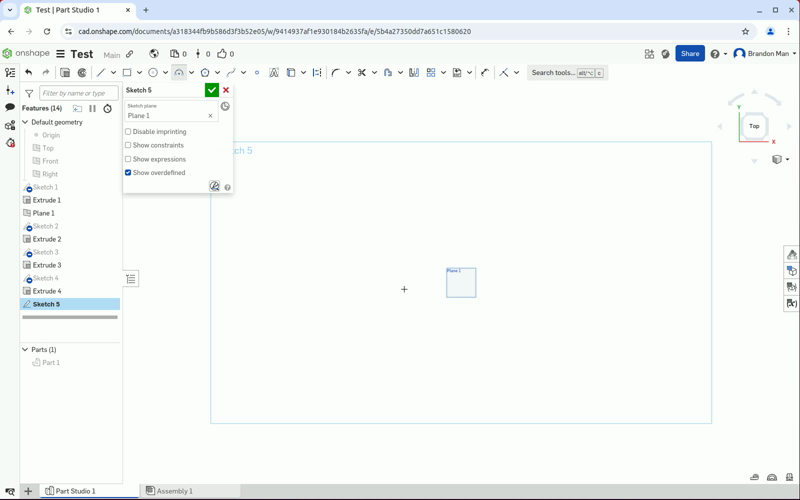
key_up(shift)
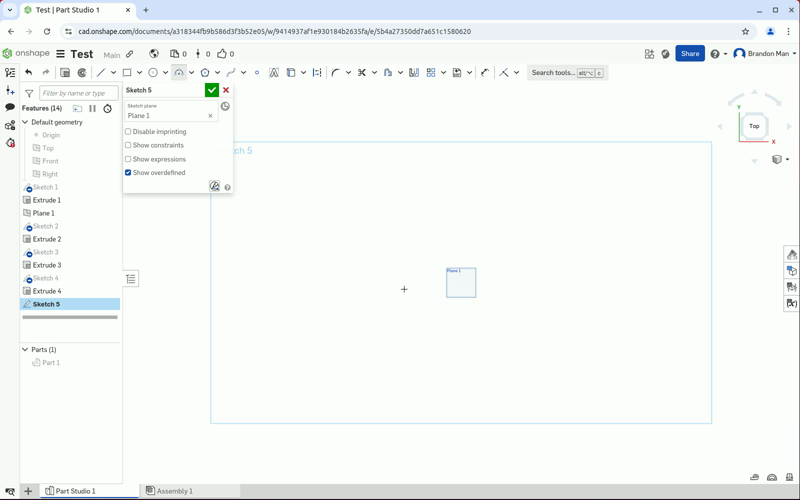
key_down(shift)
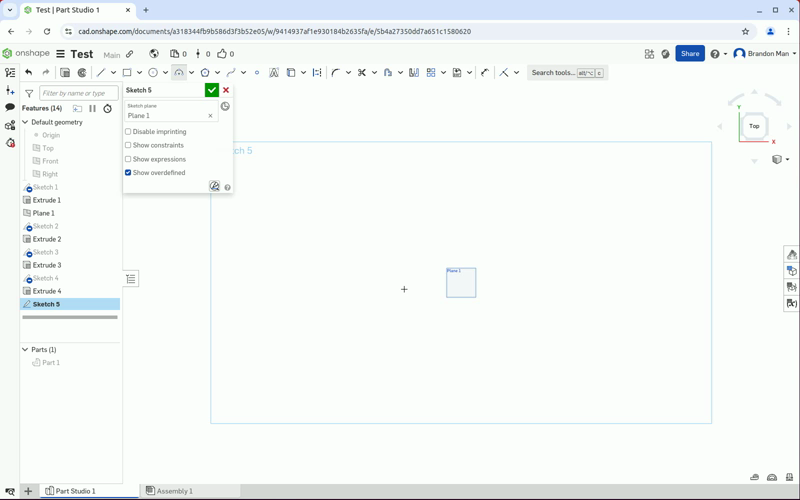
mouse_move(455, 339)
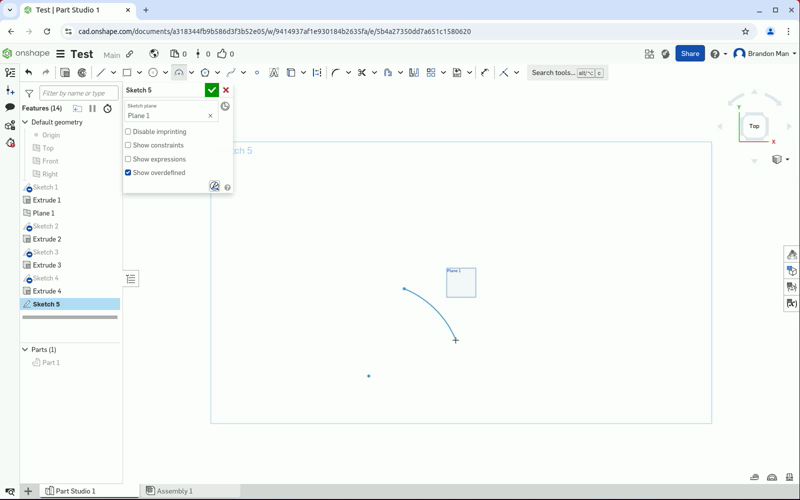
click(455, 339)
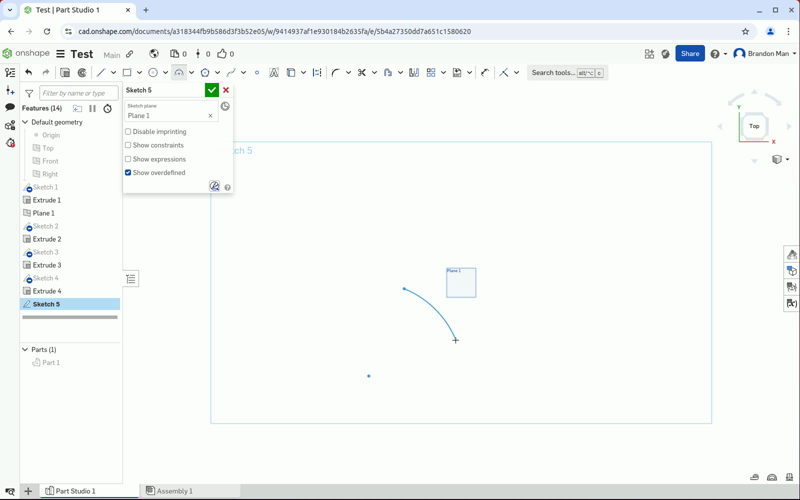
mouse_move(420, 323)
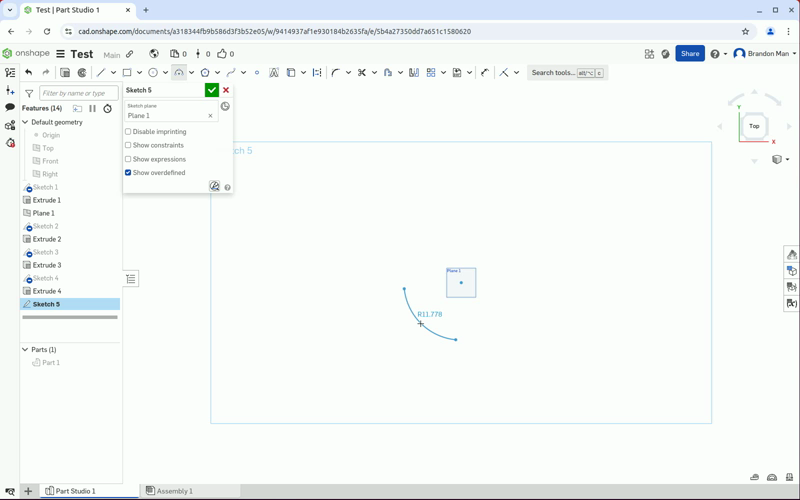
click(420, 323)
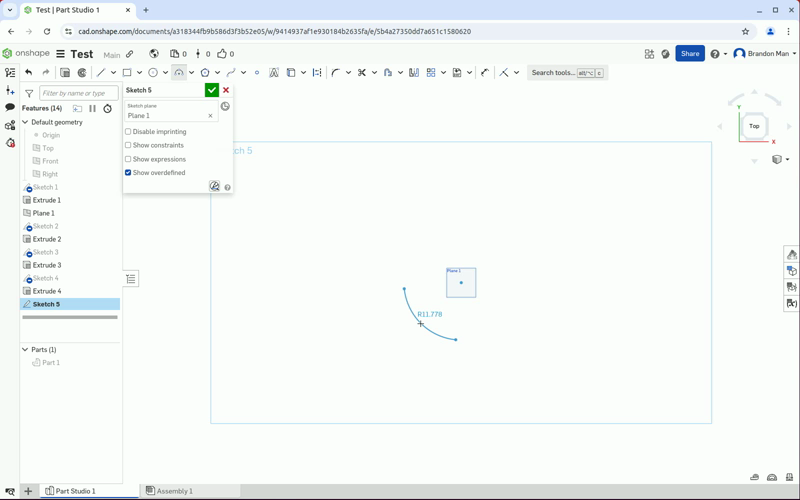
key_up(shift)
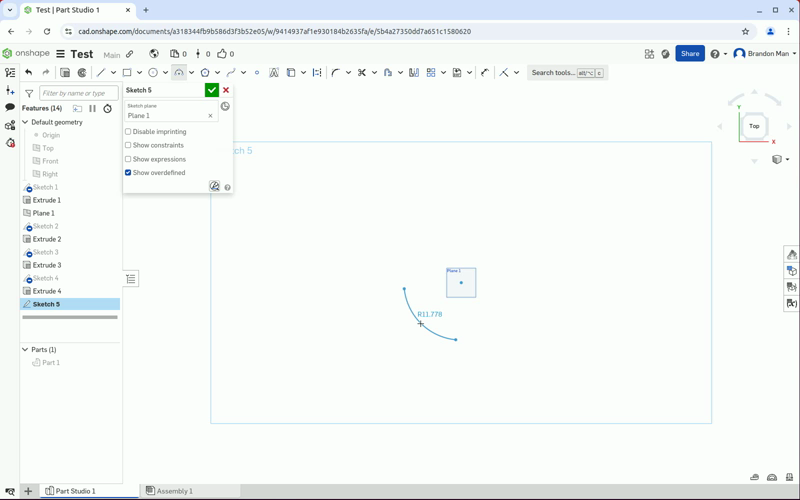
key(esc)
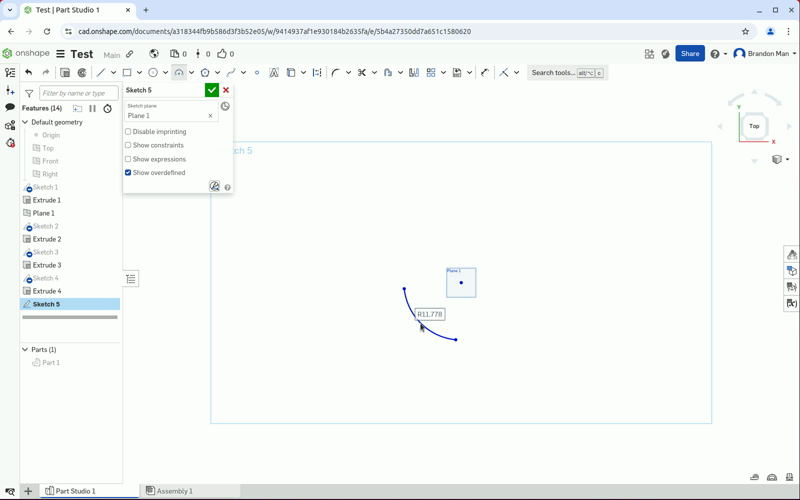
key(l)
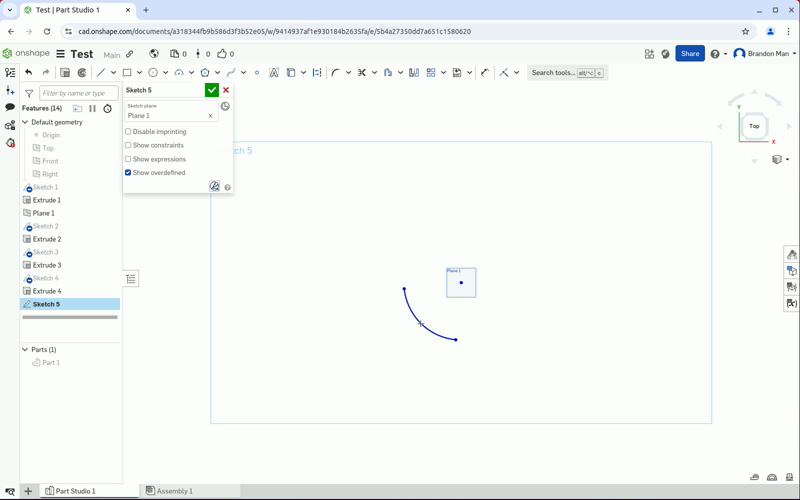
mouse_move(455, 339)
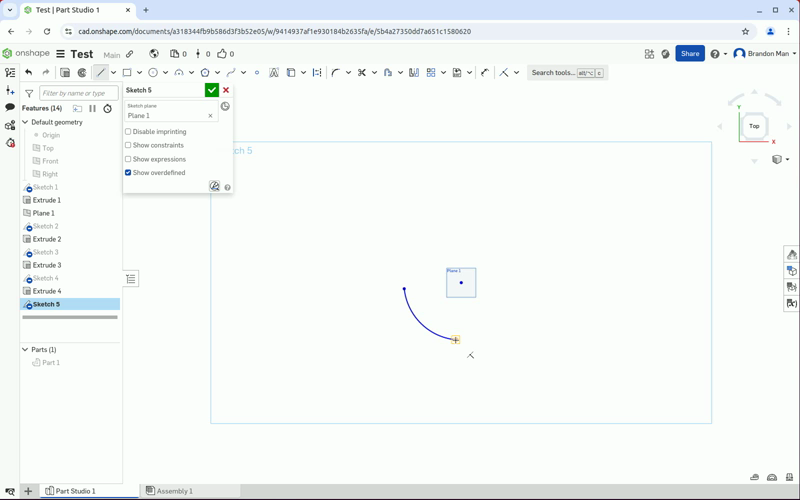
click(455, 339)
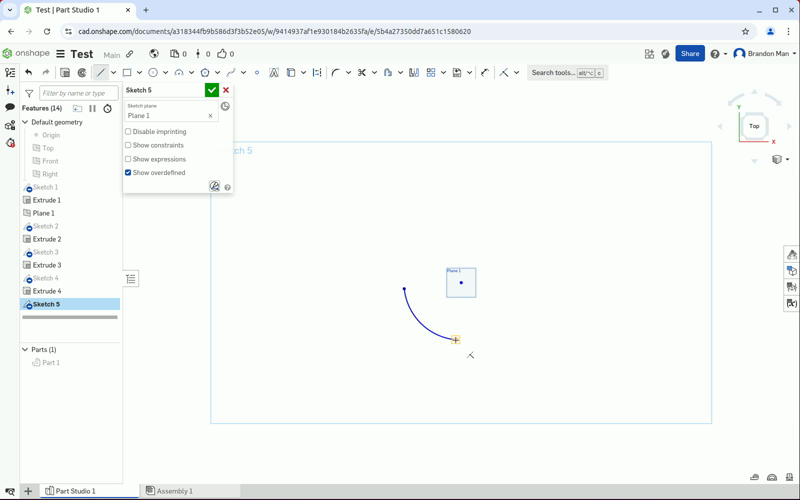
key_down(shift)
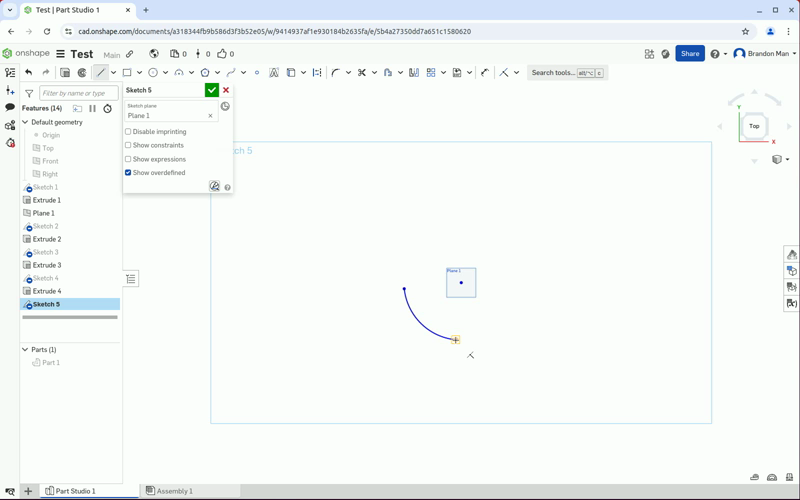
mouse_move(485, 339)
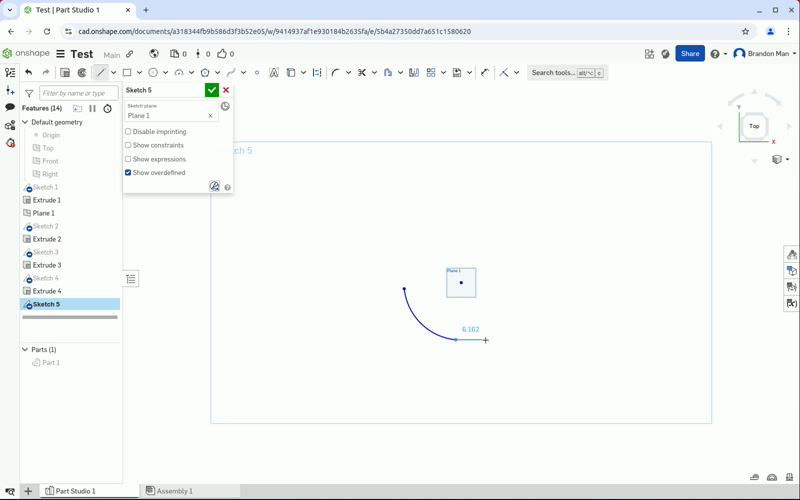
mouse_move(455, 288)
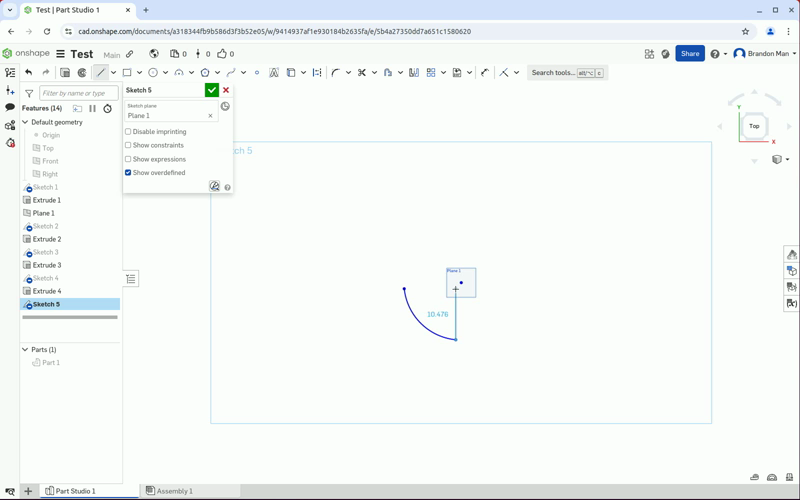
click(455, 288)
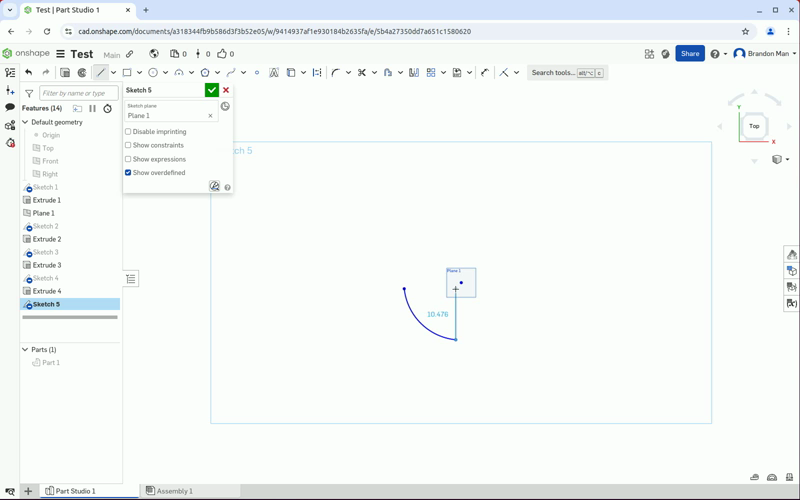
key_up(shift)
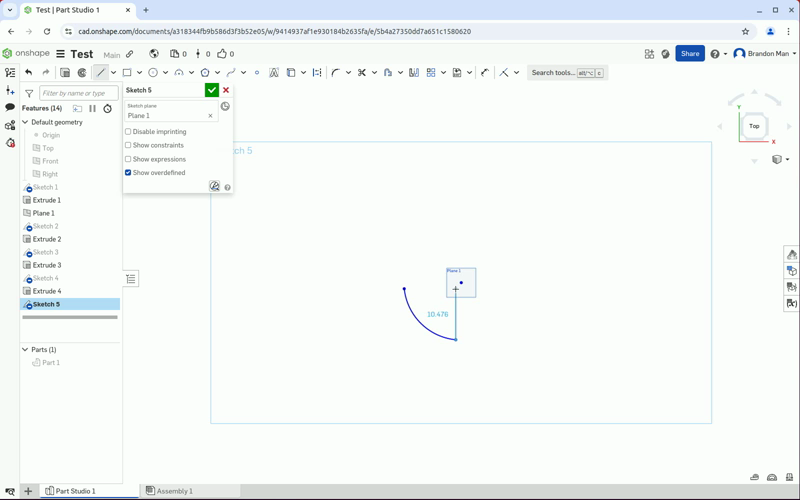
mouse_move(485, 288)
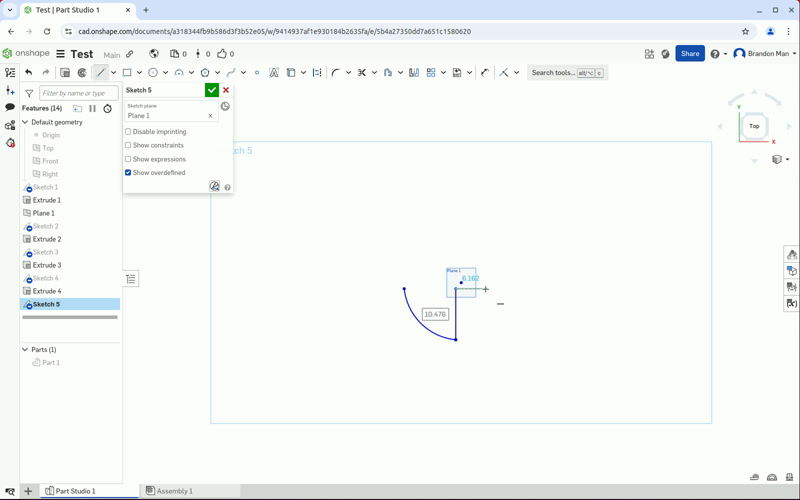
key_down(shift)
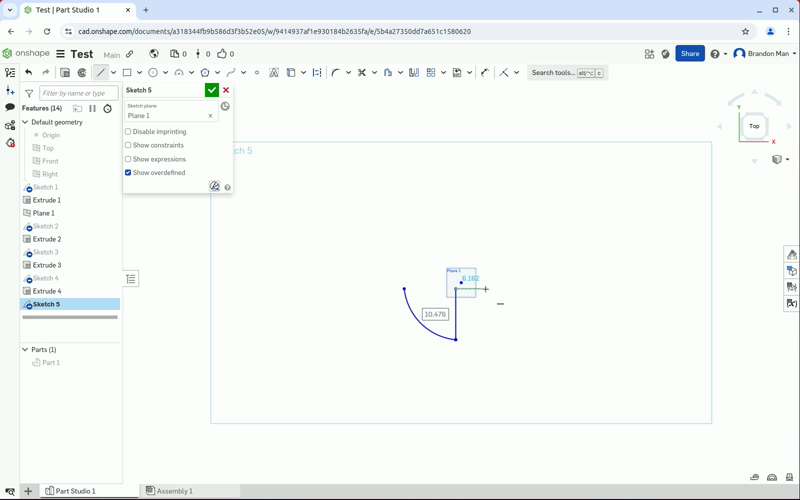
mouse_move(404, 288)
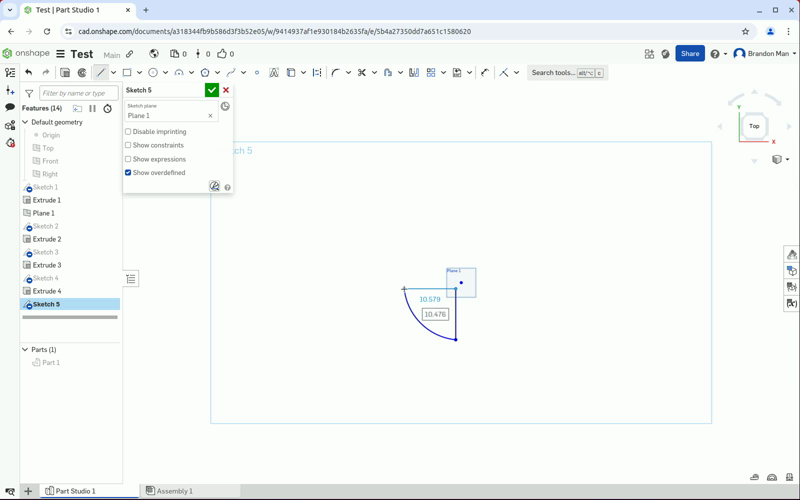
key_up(shift)
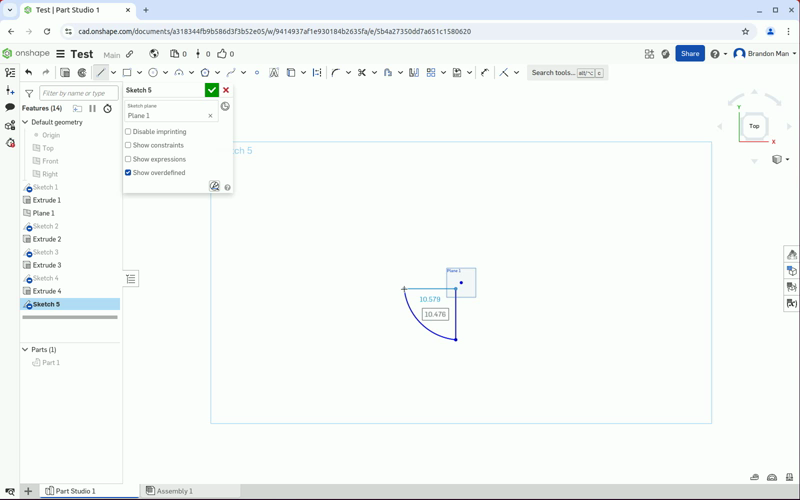
click(404, 288)
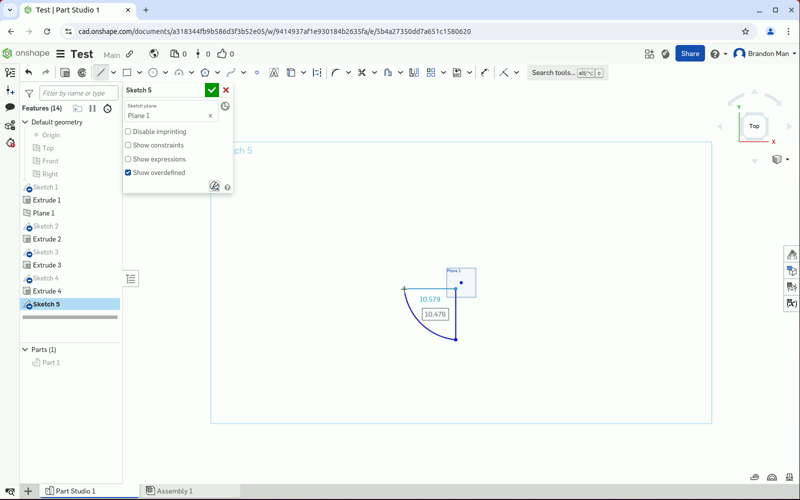
key(esc)
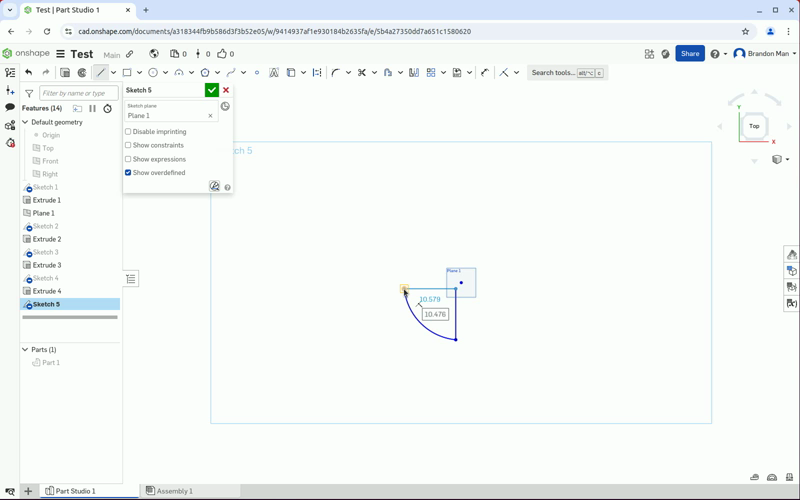
mouse_move(439, 316)
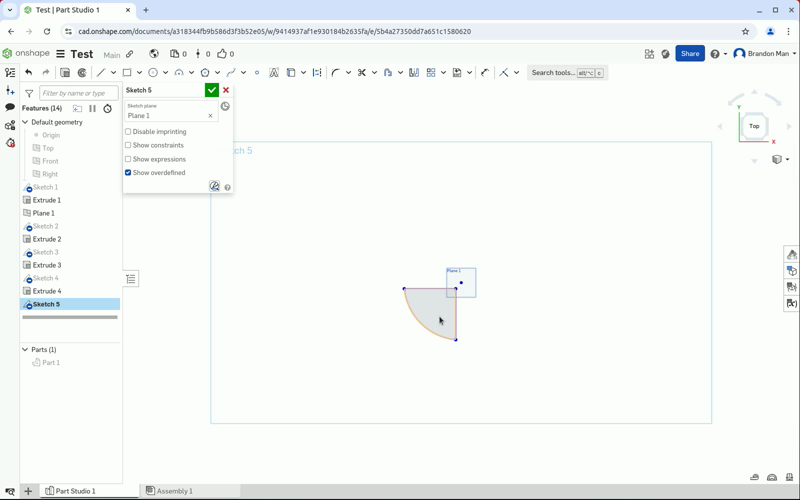
click(439, 316)
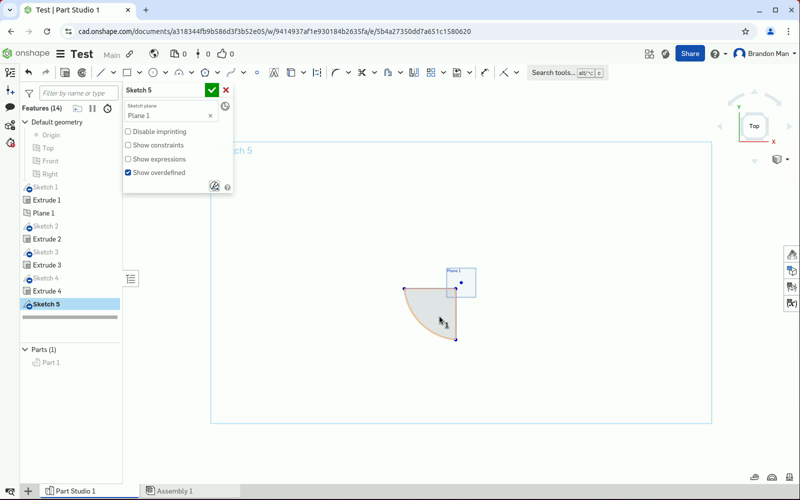
mouse_move(73, 352)
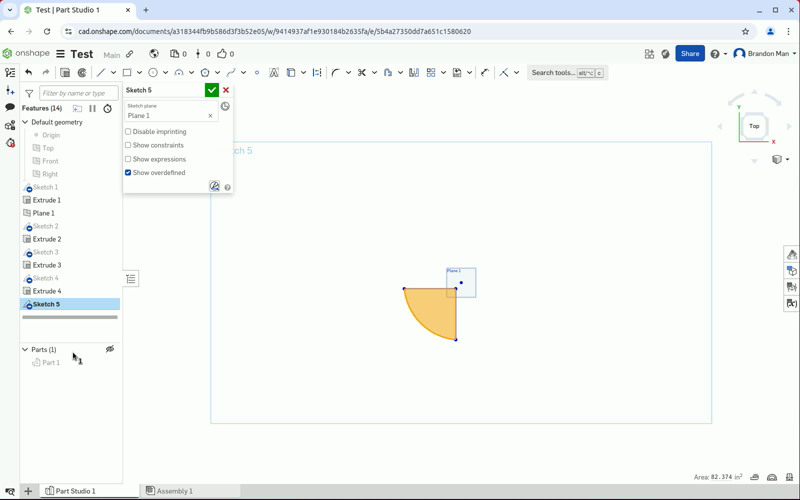
key(shift+y)
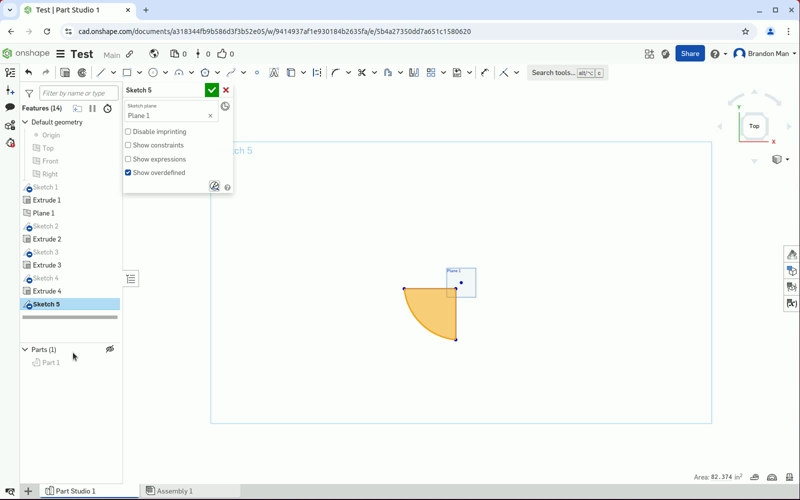
key(shift+e)
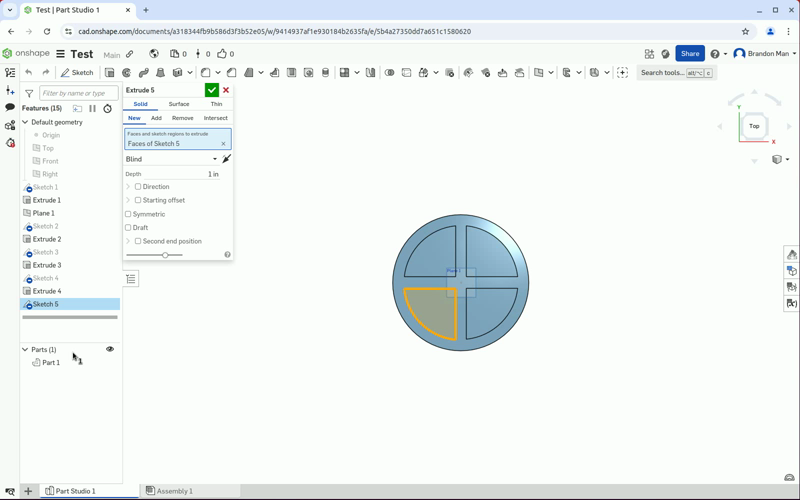
mouse_move(143, 106)
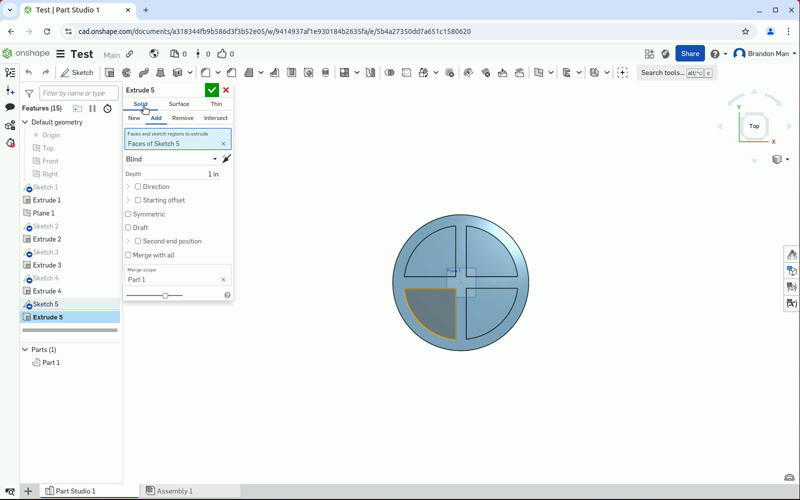
click(143, 106)
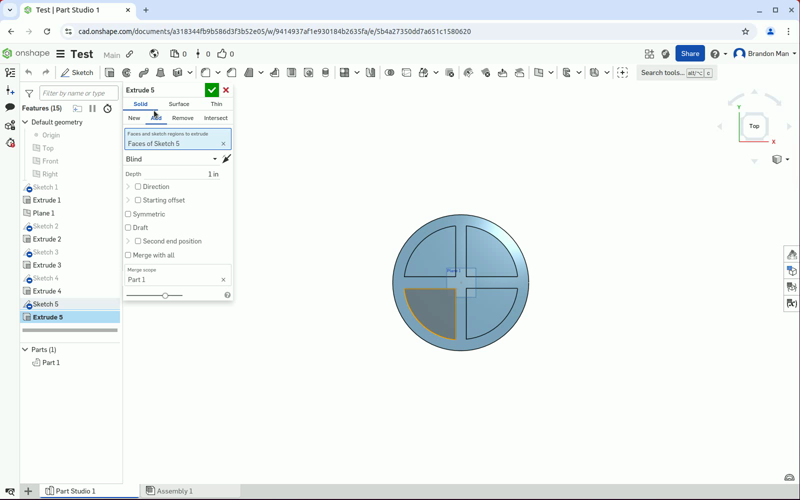
mouse_move(186, 120)
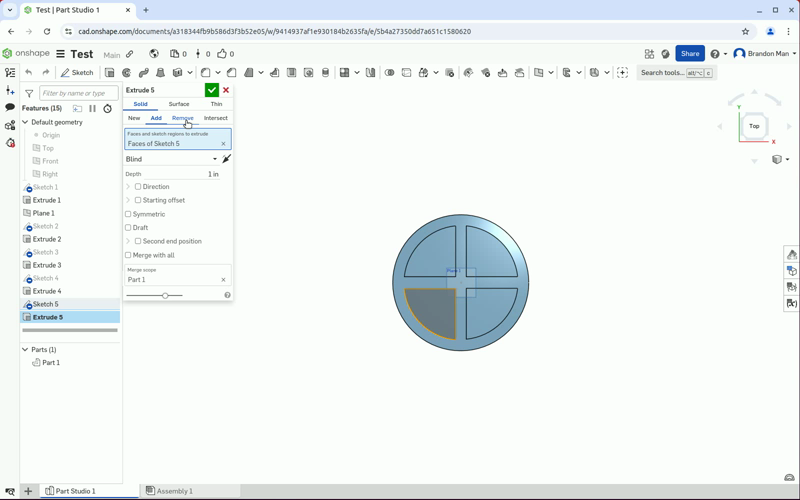
click(186, 120)
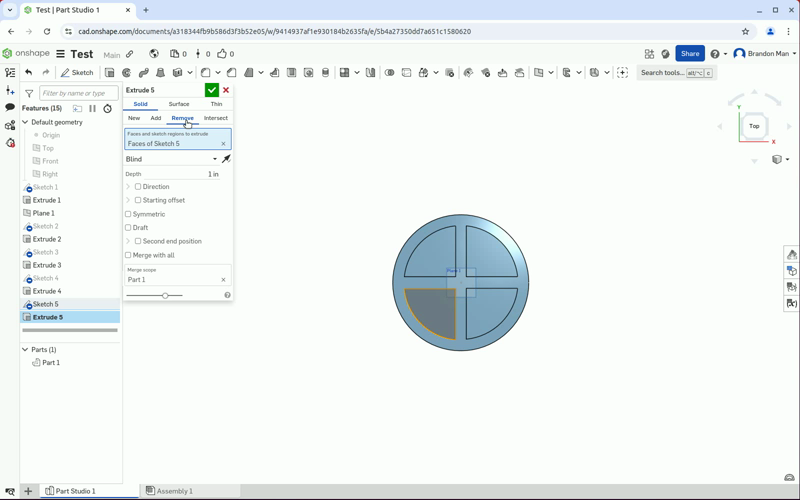
key(tab, 4)
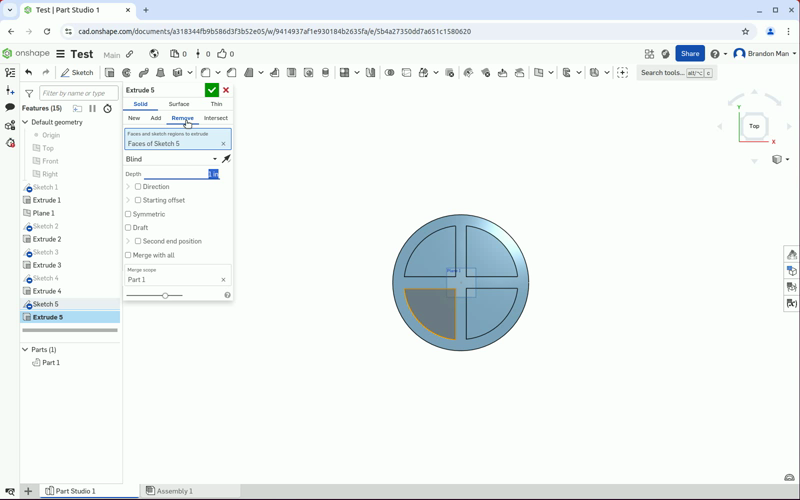
text(18.535)
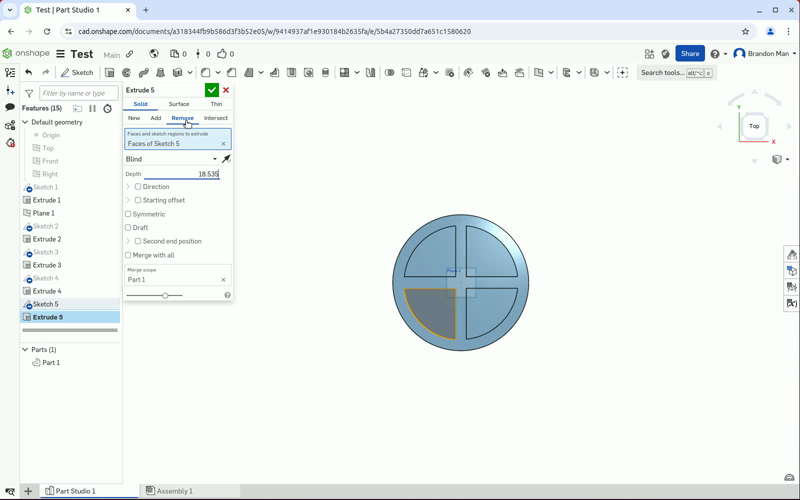
key(tab, 6)
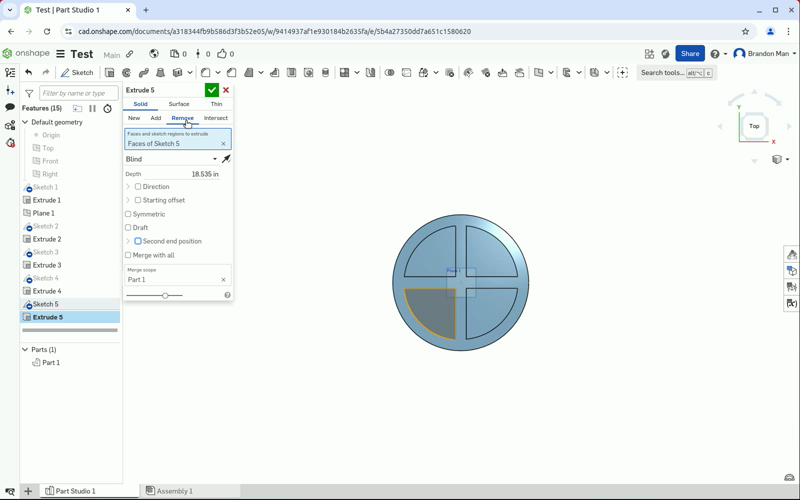
key(space)
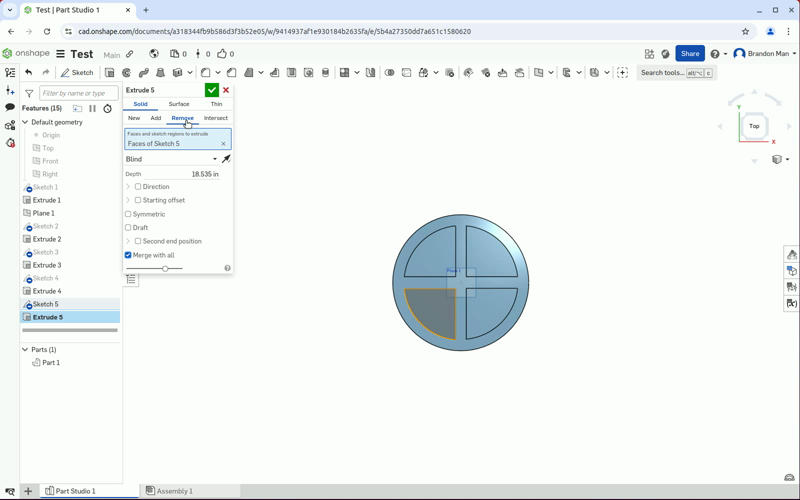
key(enter)
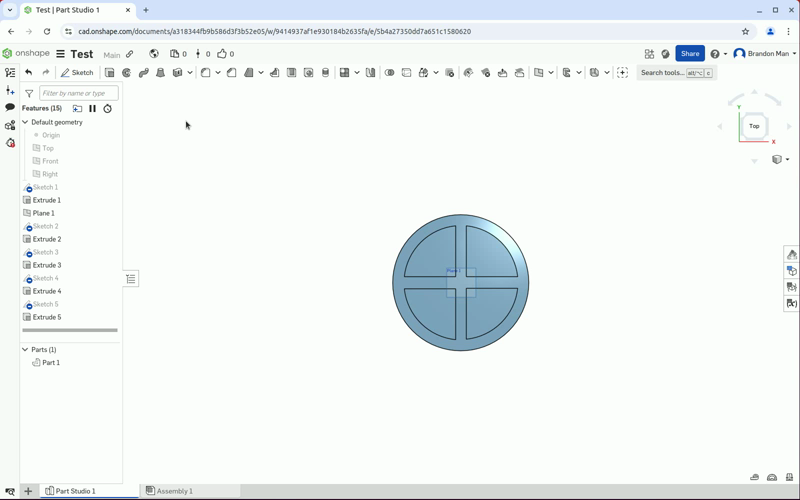
key(shift+h)
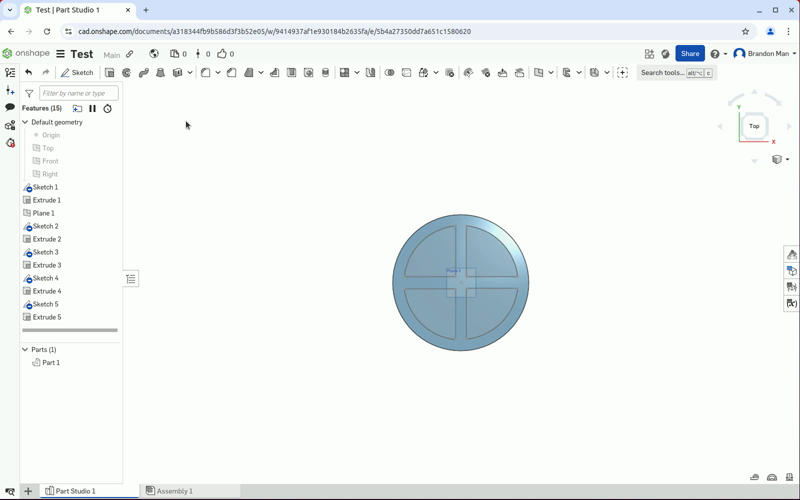
key(shift+h)
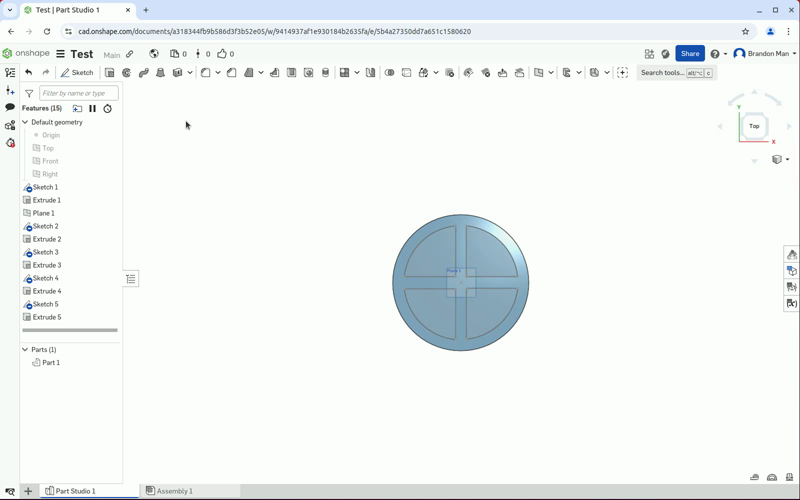
key(shift+7)
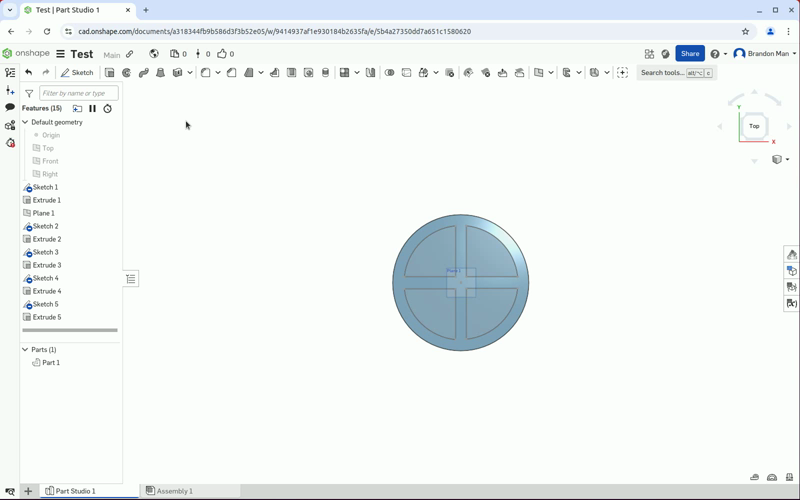
key(up, 3)
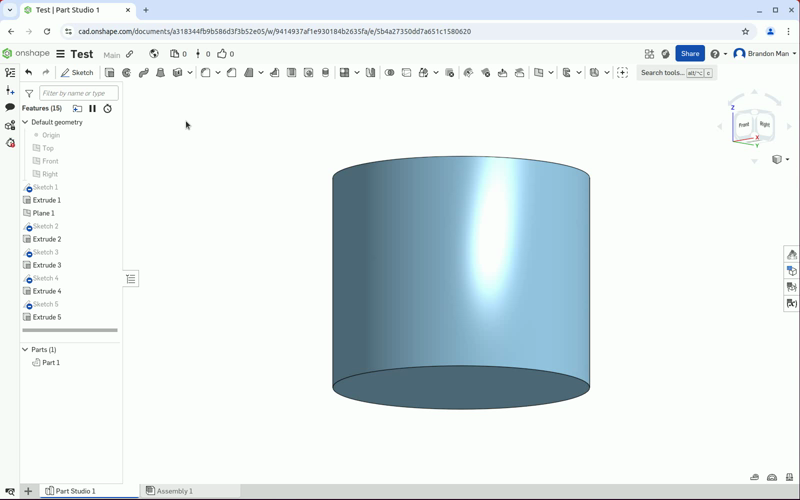
key(left, 3)
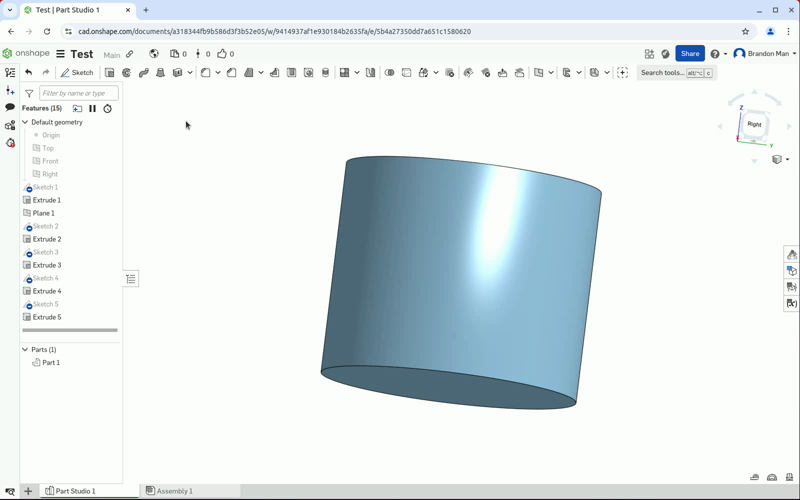
key(right, 3)
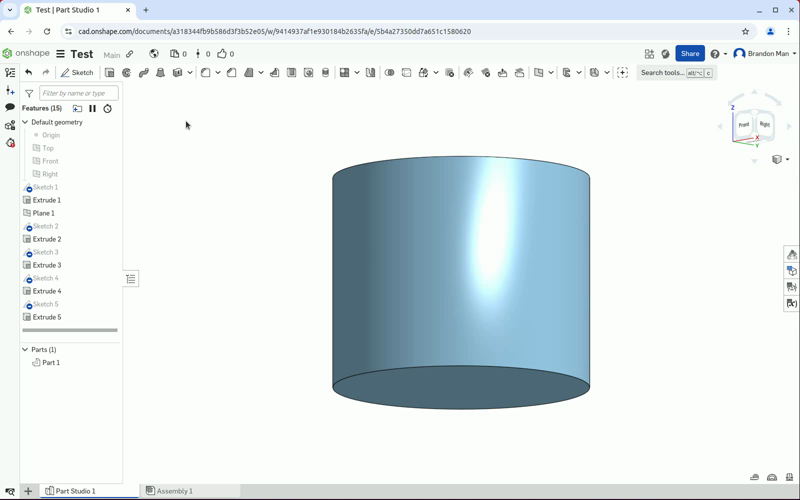
key(down, 3)
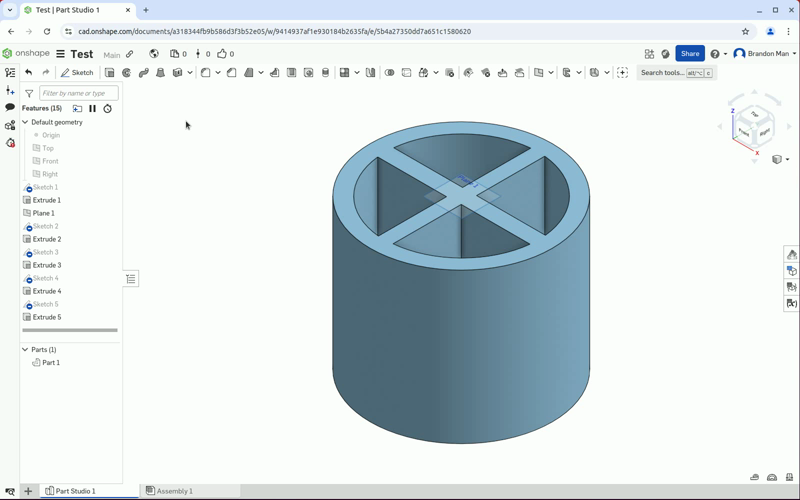
mouse_move(73, 189)
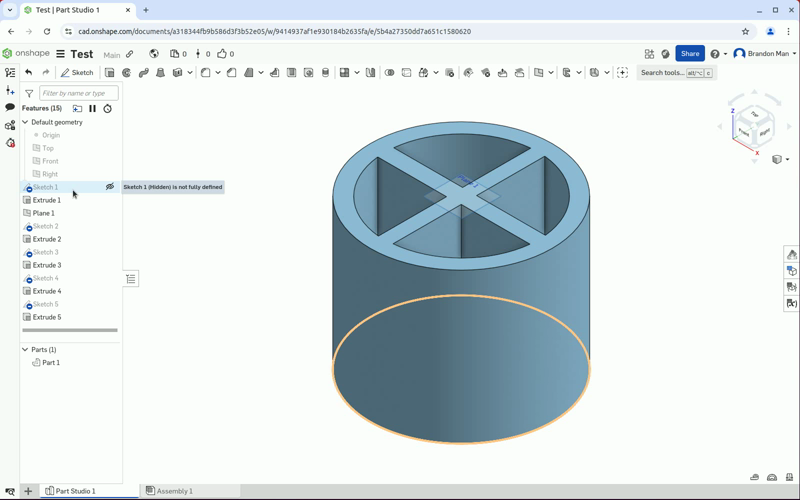
click(73, 189)